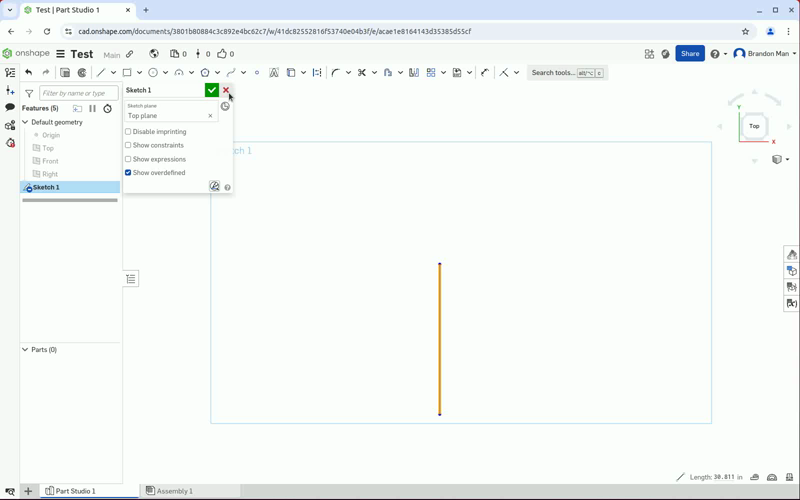
key(shift+h)
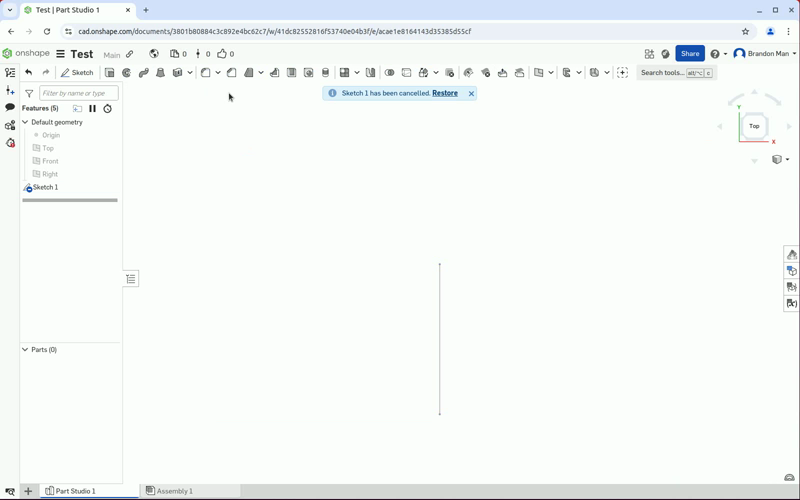
key(shift+s)
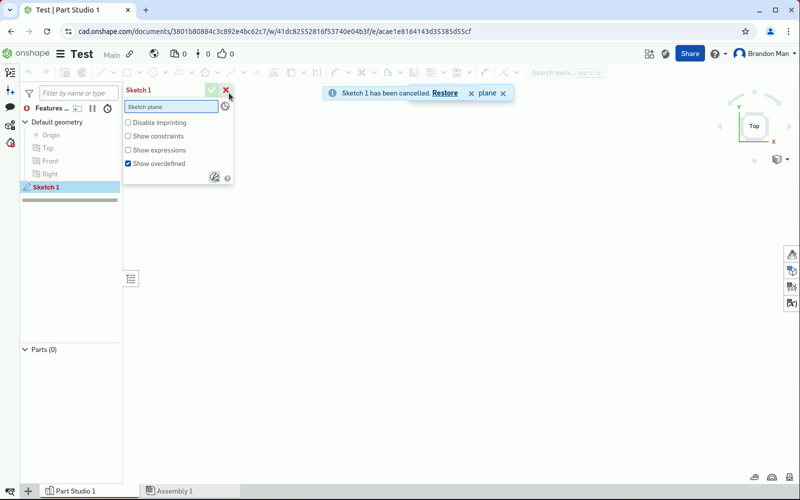
mouse_move(73, 150)
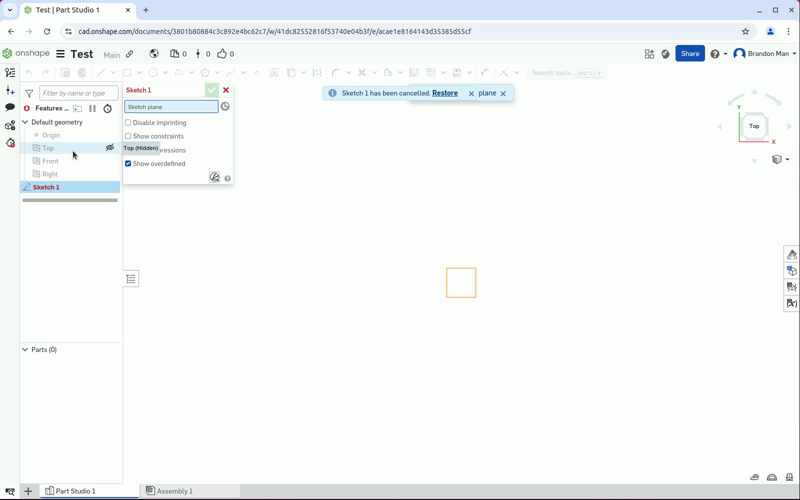
click(73, 150)
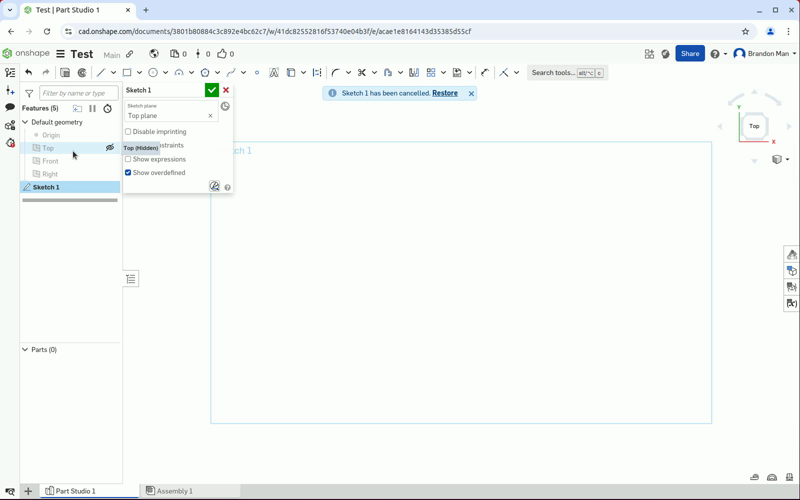
mouse_move(73, 352)
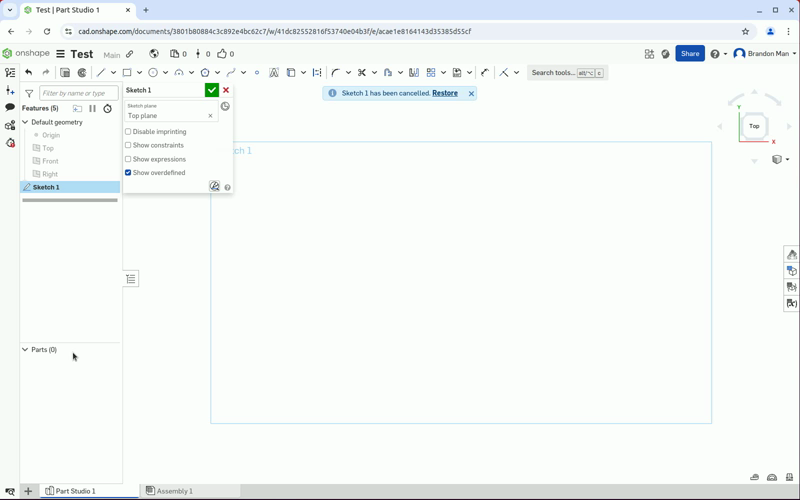
key(y)
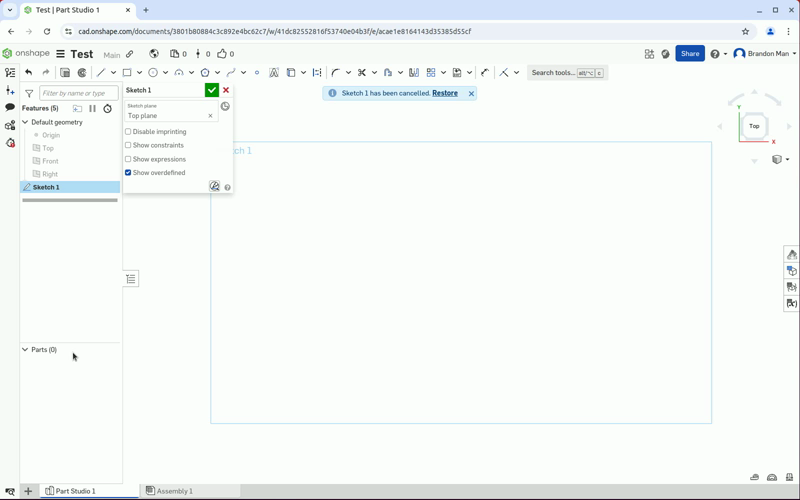
key(c)
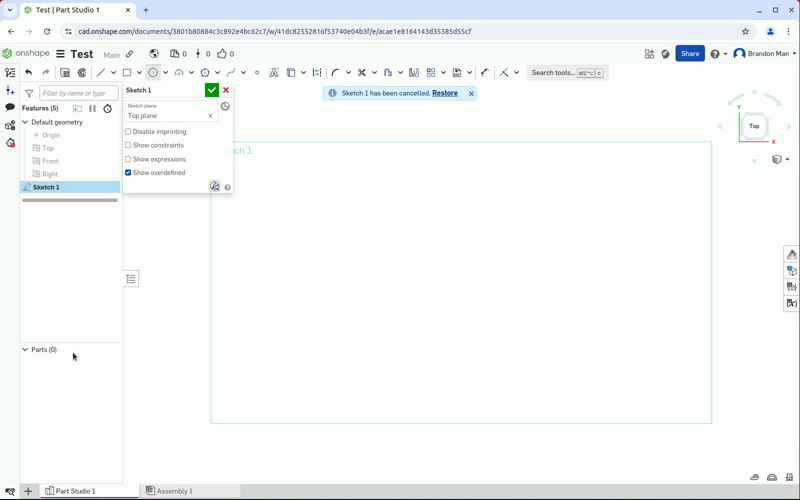
key_down(shift)
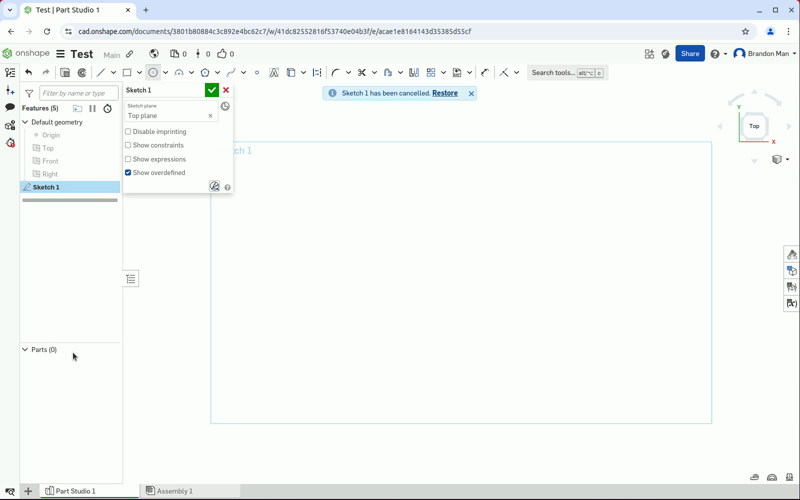
mouse_move(461, 282)
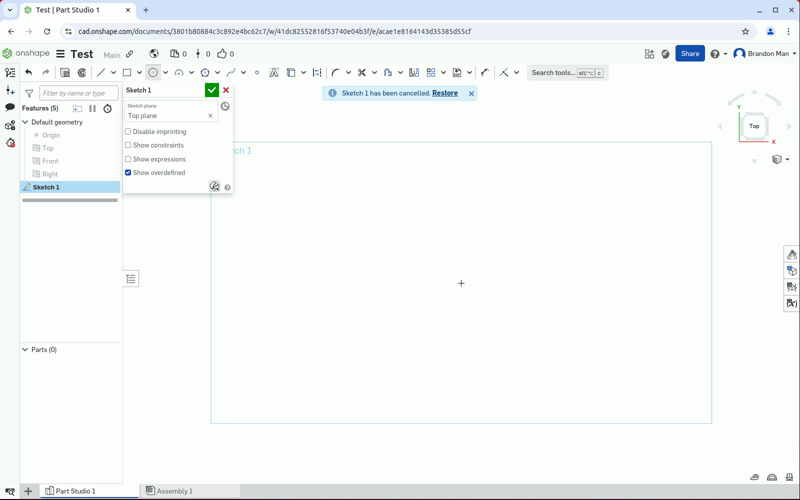
click(461, 282)
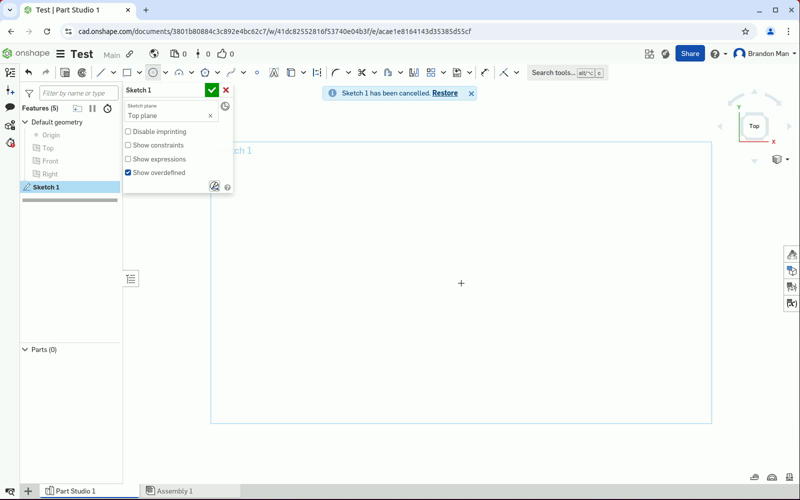
key_up(shift)
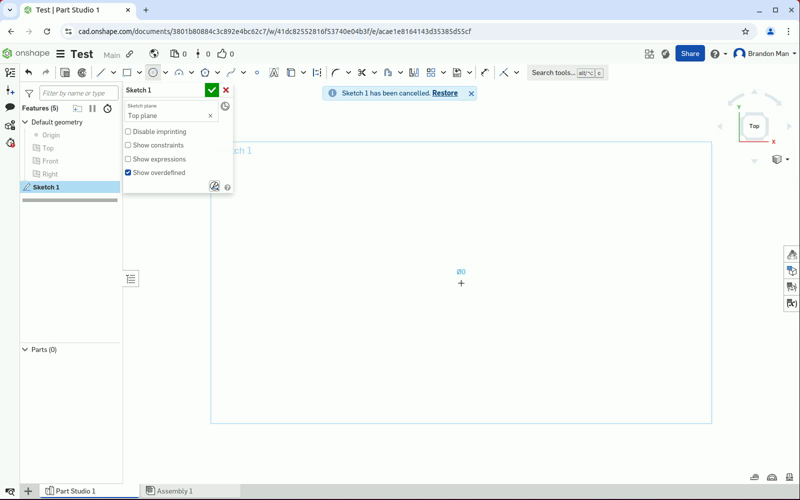
mouse_move(478, 282)
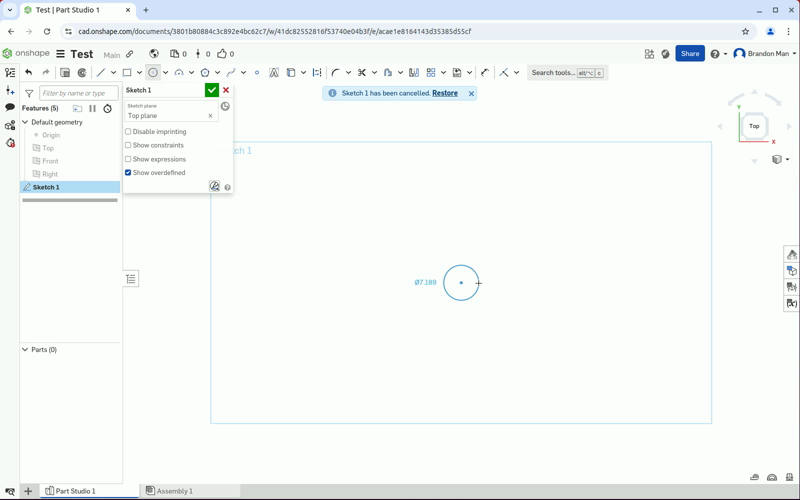
click(478, 282)
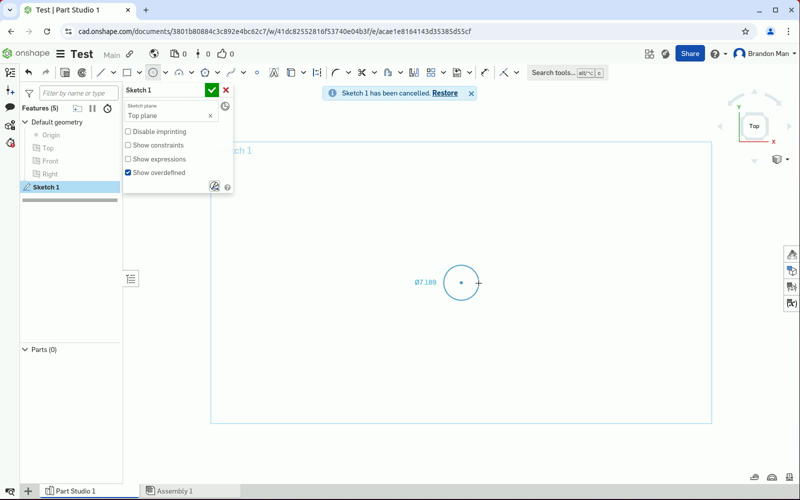
key(esc)
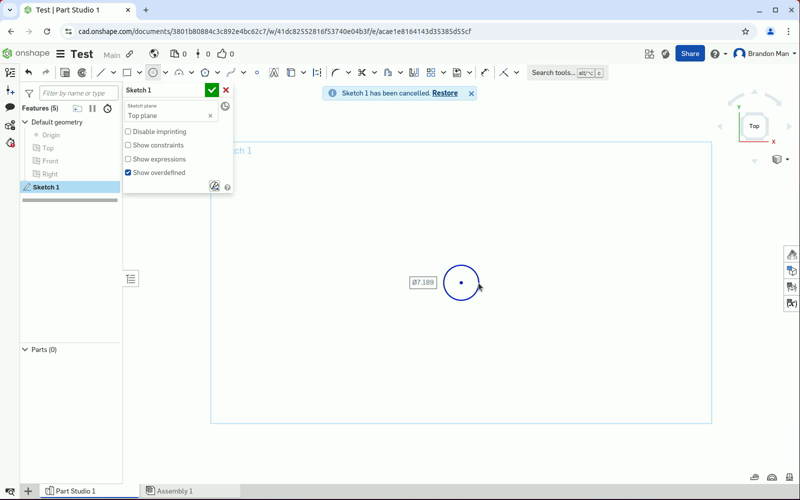
key(c)
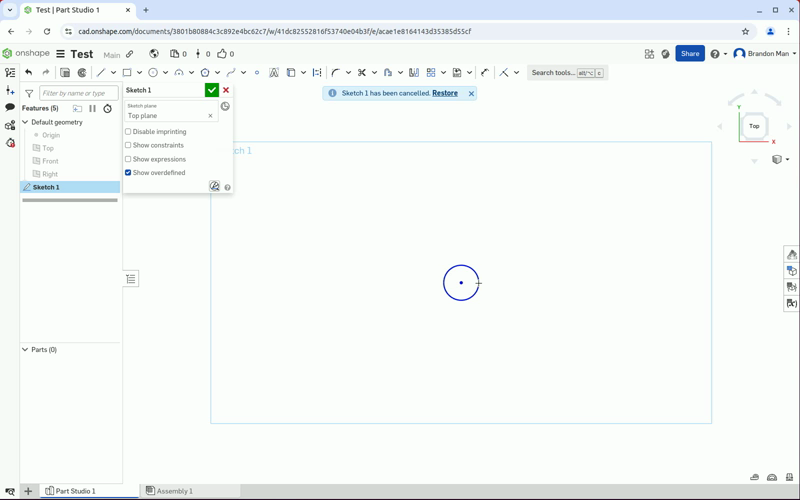
key_down(shift)
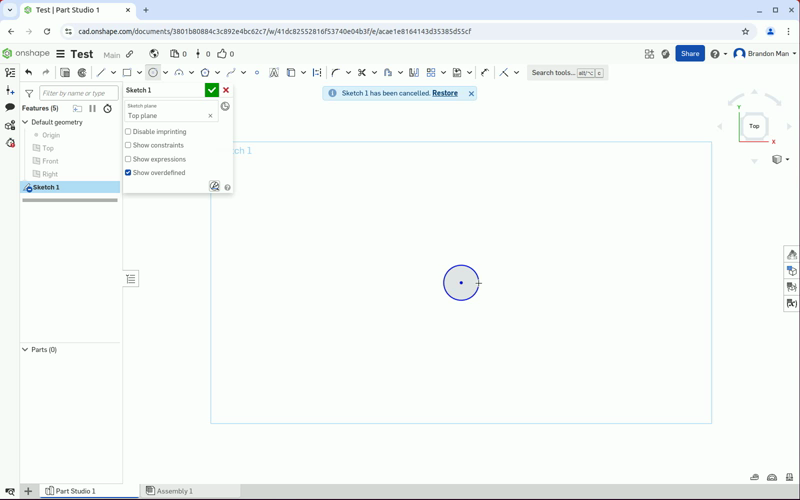
mouse_move(461, 282)
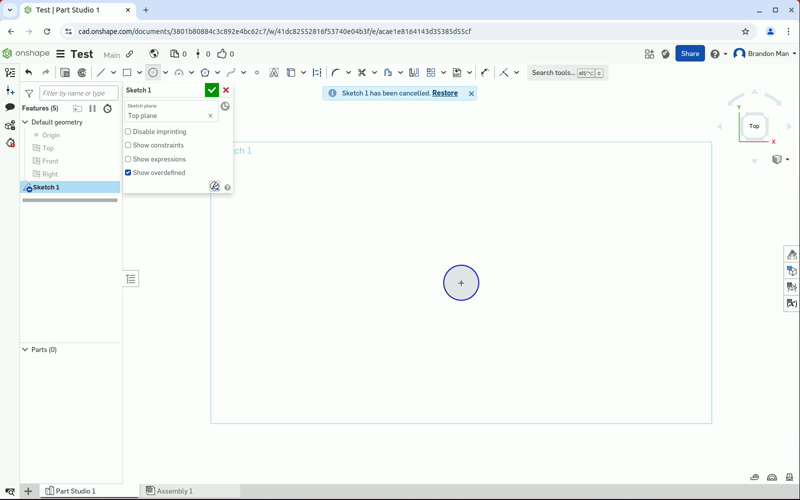
click(461, 282)
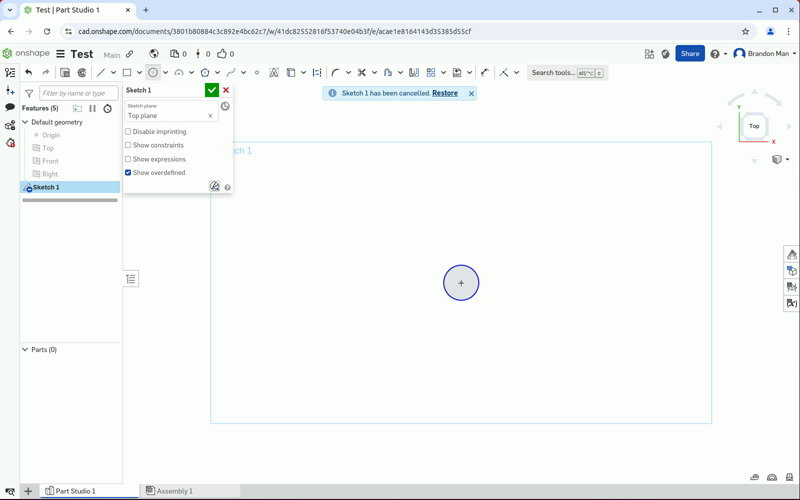
key_up(shift)
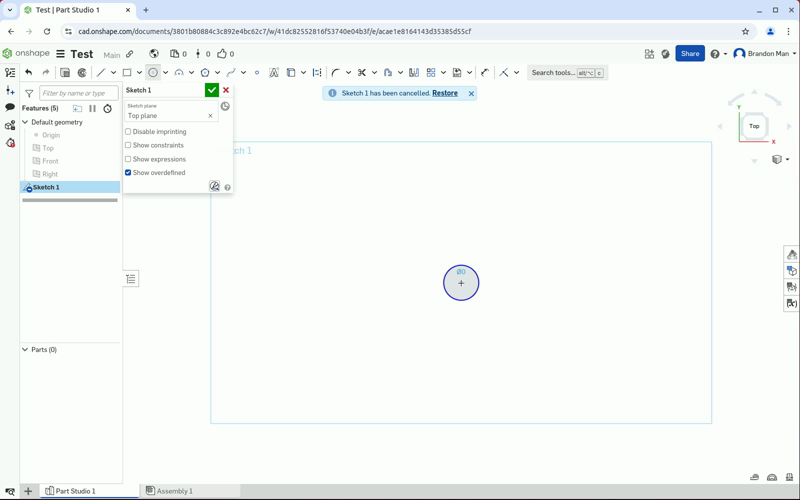
mouse_move(471, 282)
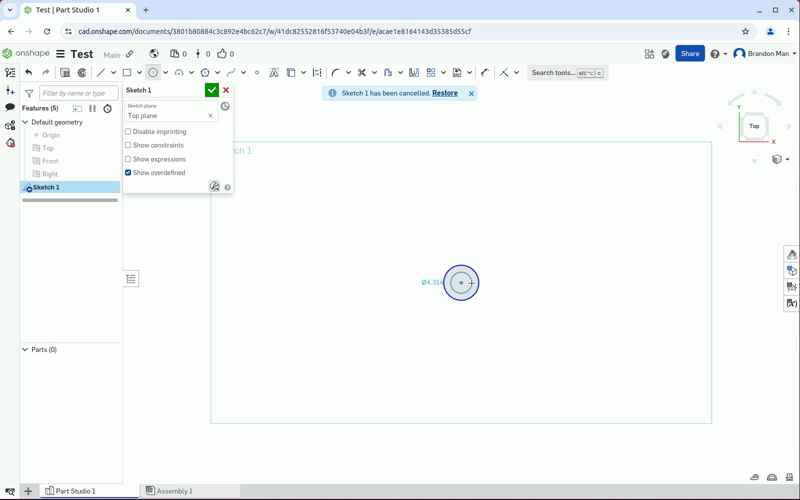
click(471, 282)
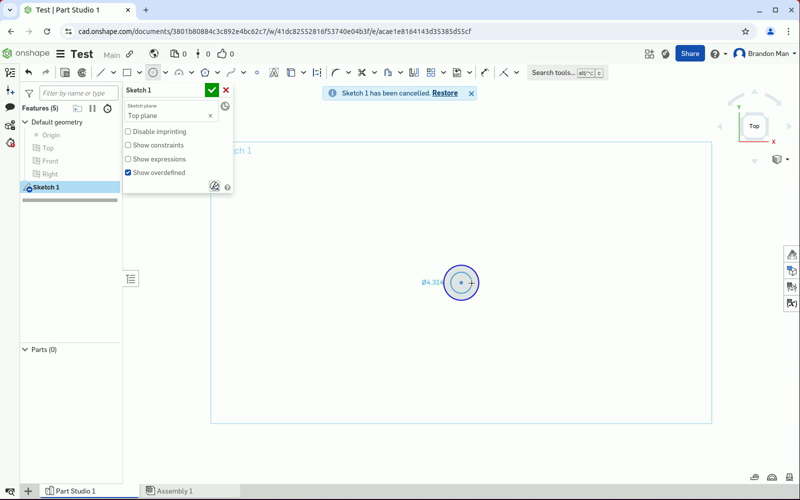
key(esc)
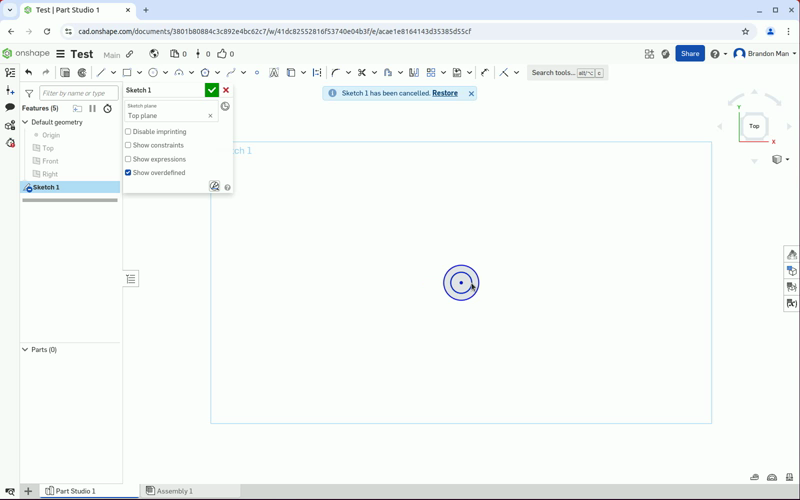
mouse_move(469, 295)
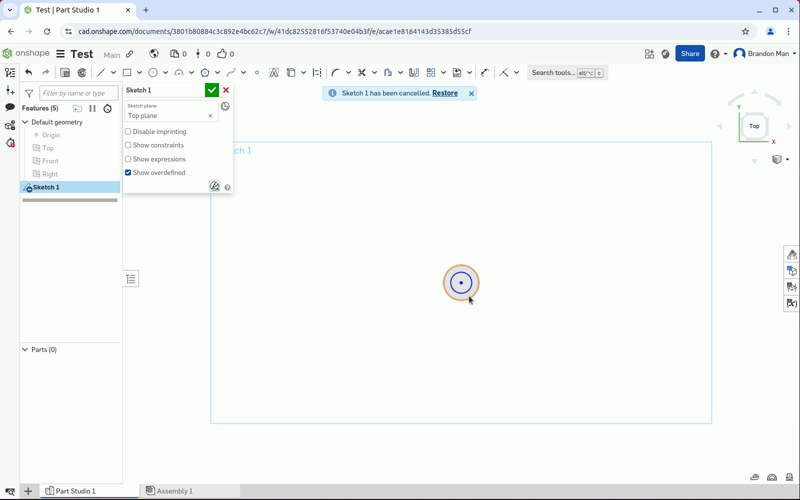
scroll(6)
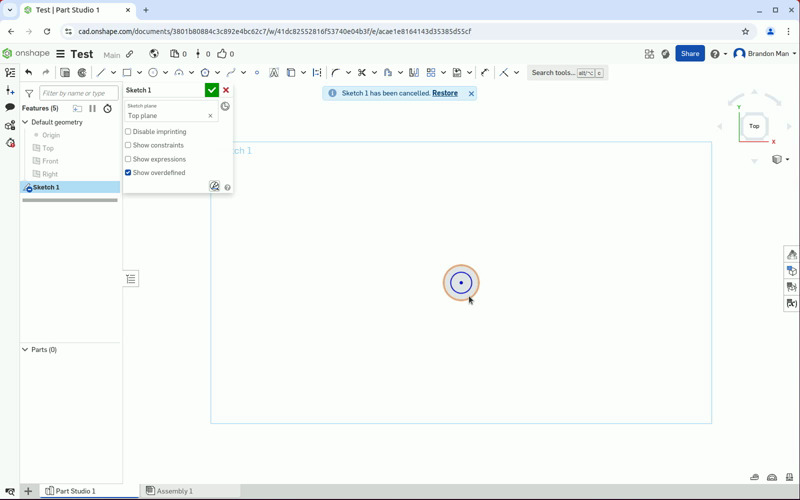
scroll(6)
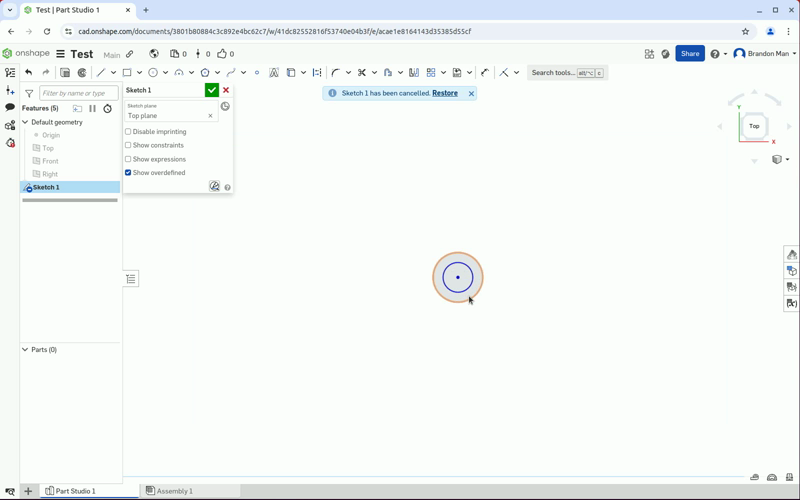
scroll(6)
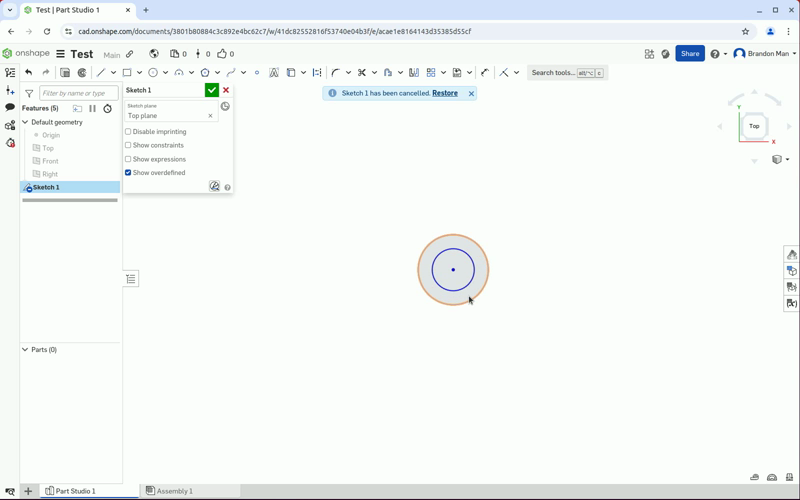
scroll(6)
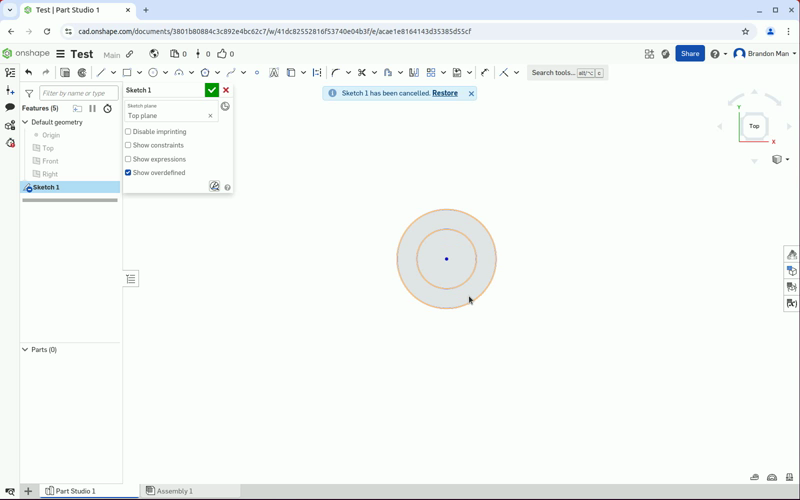
scroll(6)
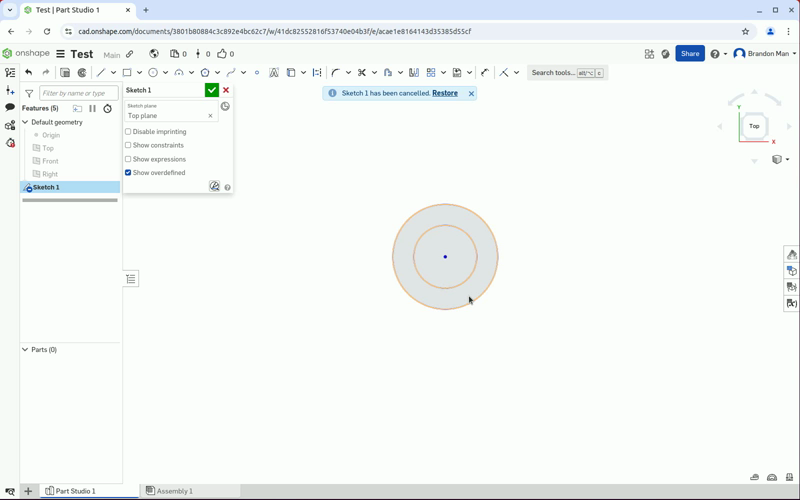
scroll(6)
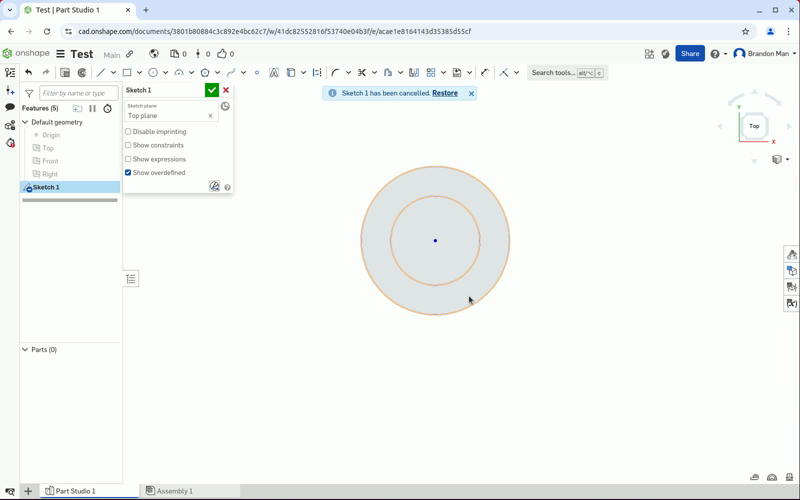
scroll(6)
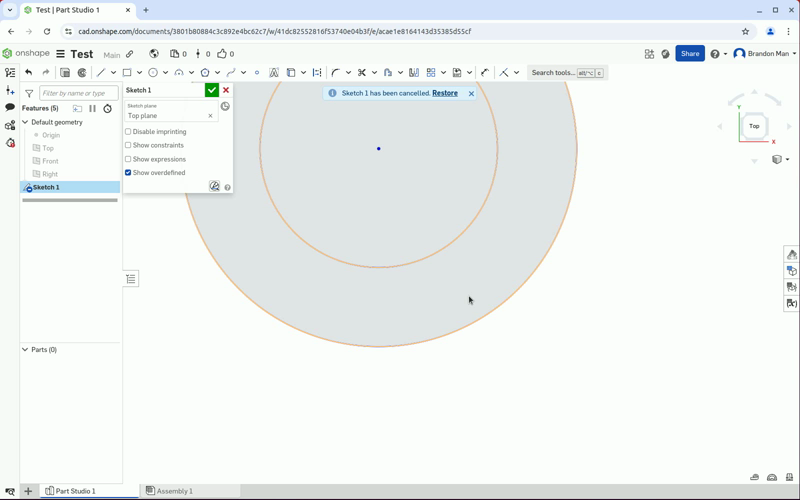
click(469, 295)
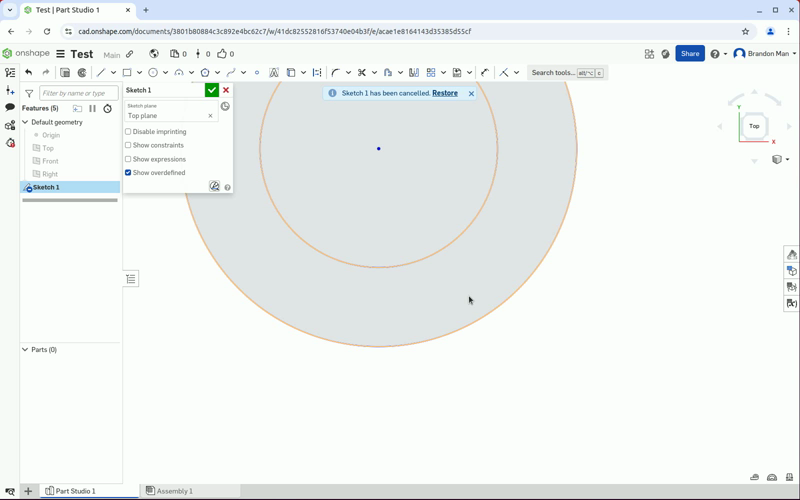
scroll(-6)
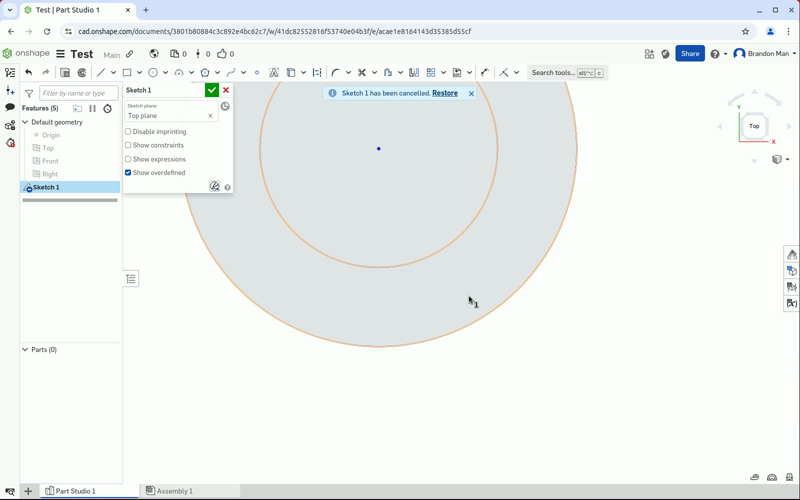
scroll(-6)
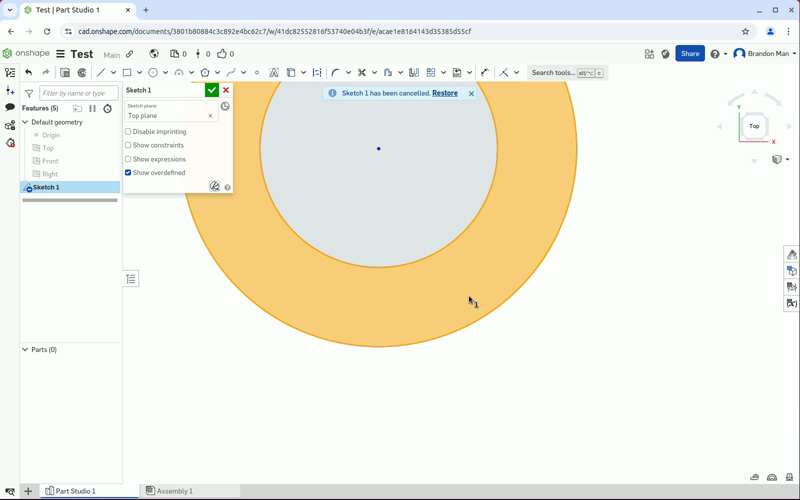
scroll(-6)
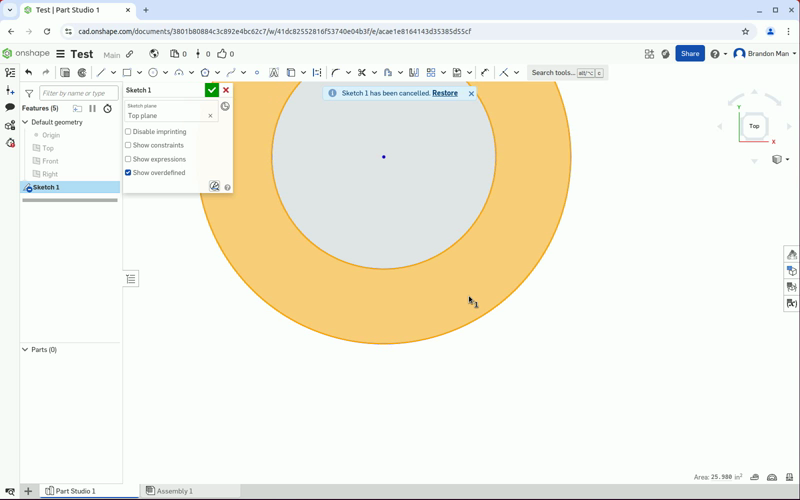
scroll(-6)
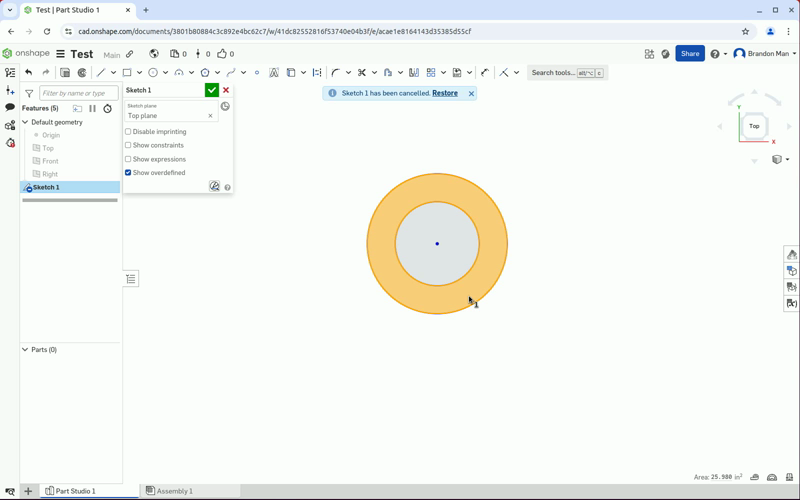
scroll(-6)
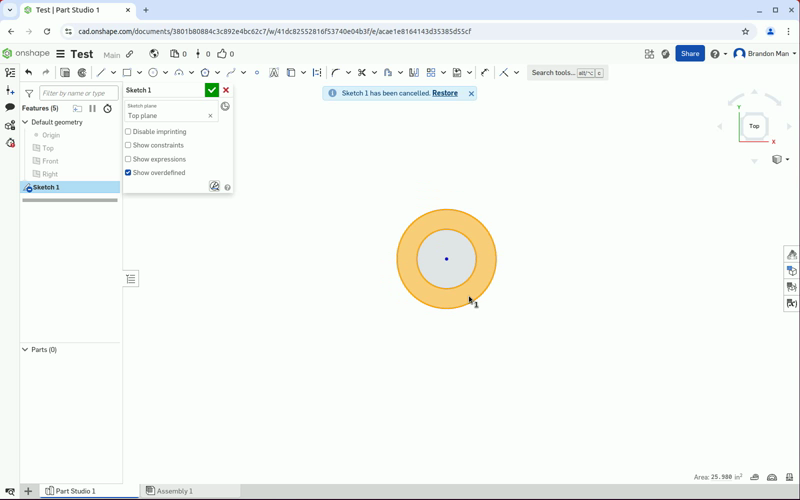
scroll(-6)
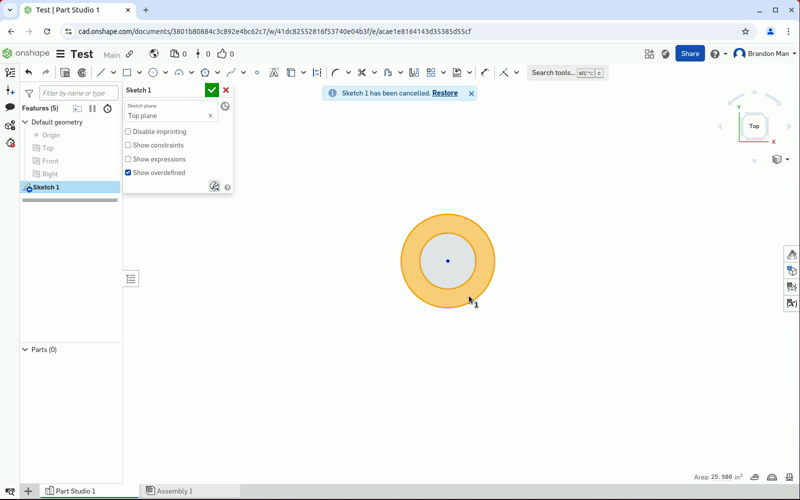
scroll(-6)
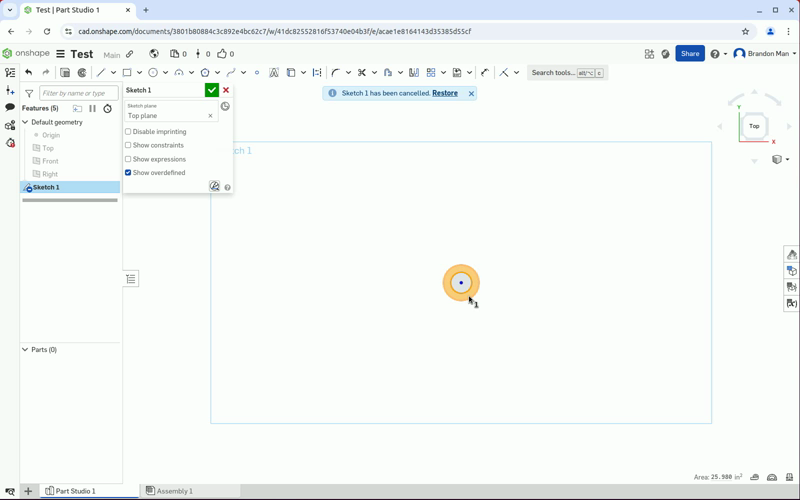
mouse_move(73, 352)
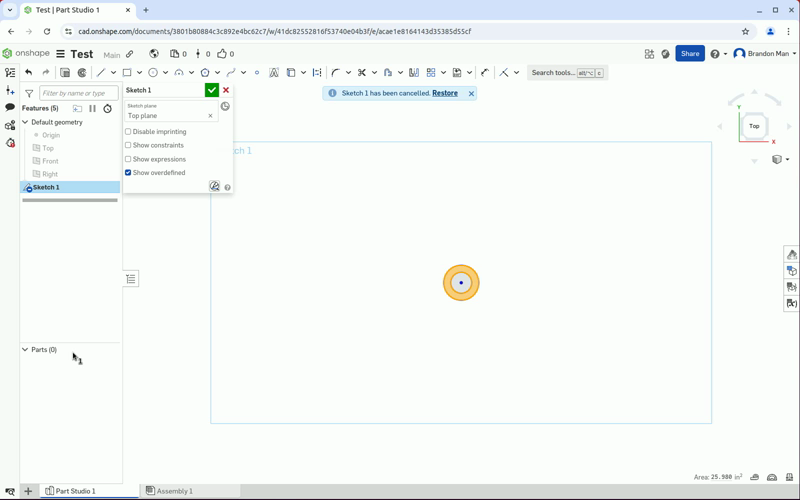
key(shift+y)
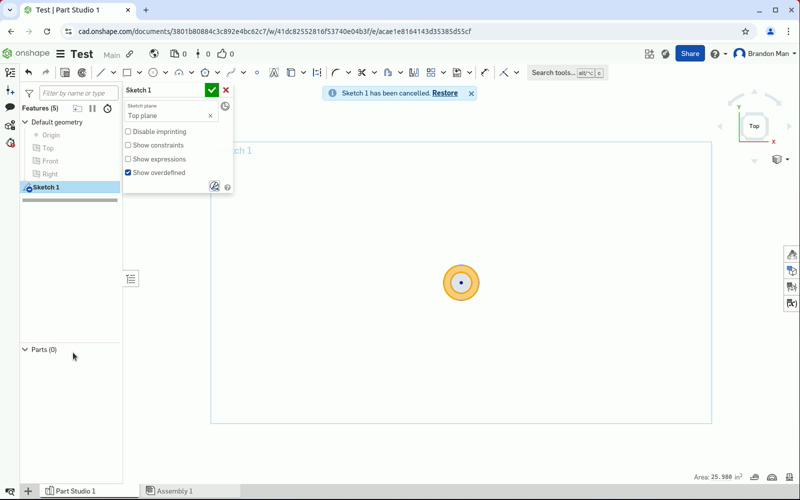
key(shift+e)
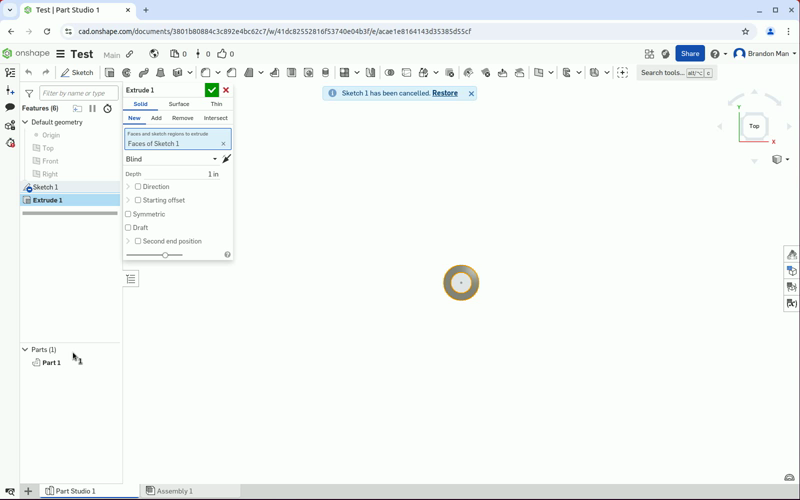
mouse_move(143, 106)
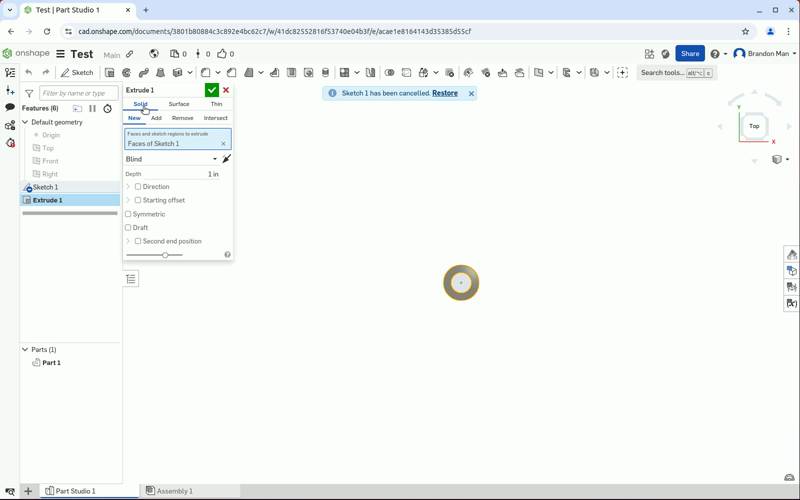
click(143, 106)
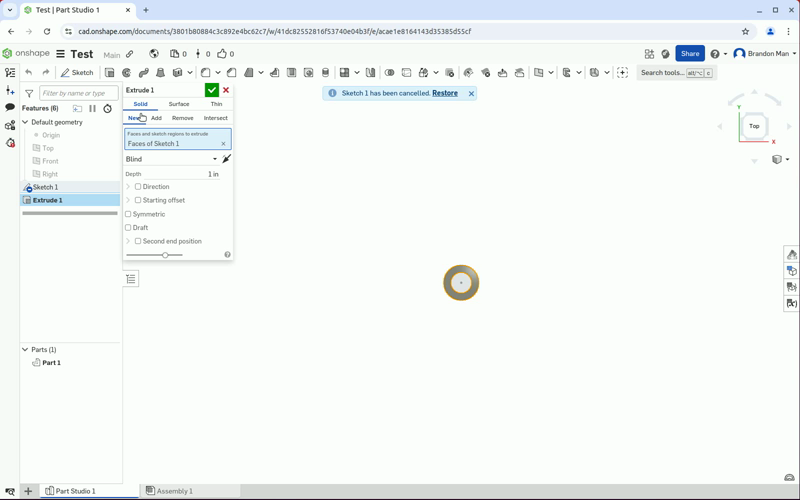
mouse_move(137, 120)
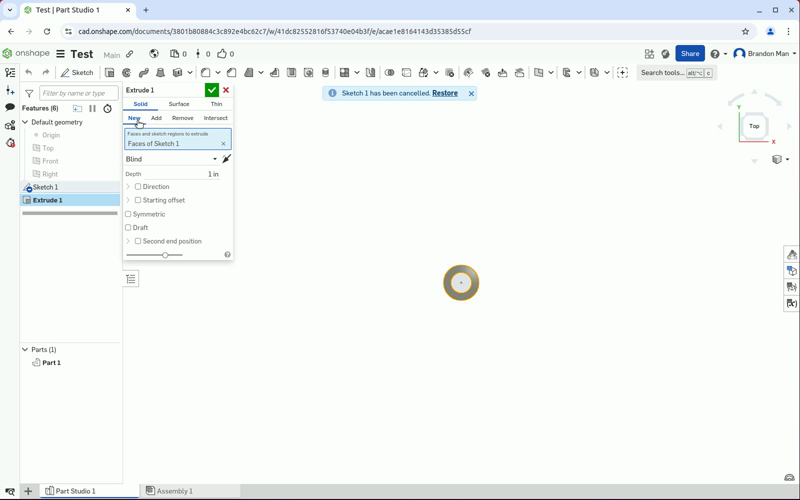
click(137, 120)
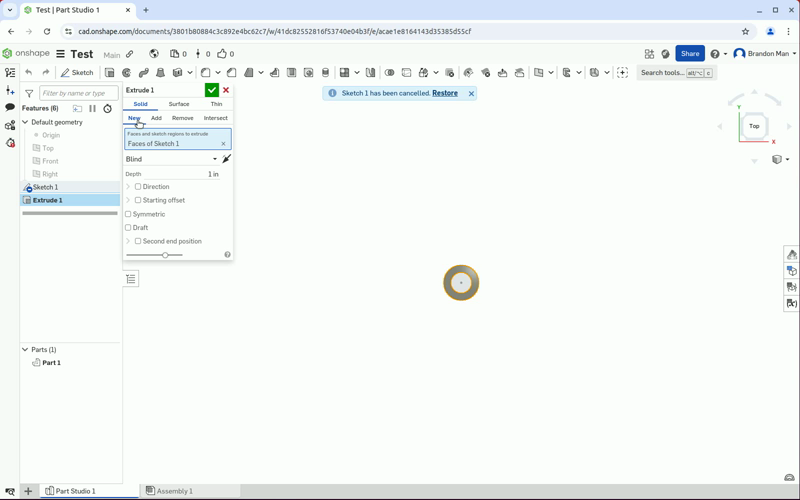
key(tab, 4)
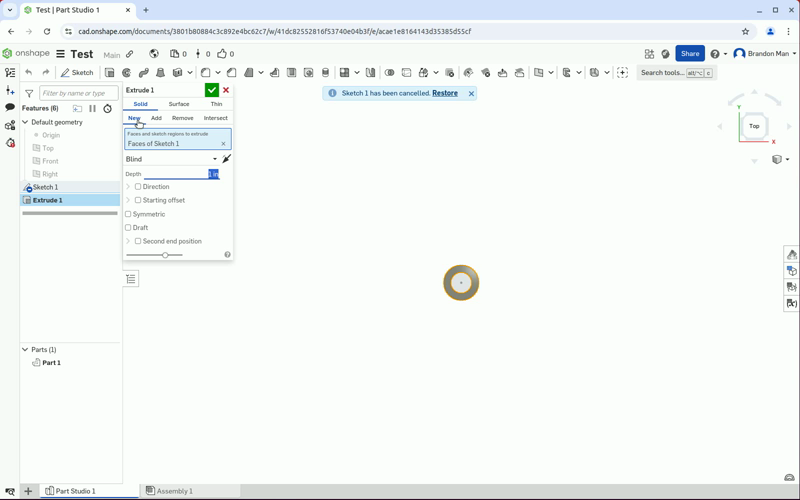
text(23.108)
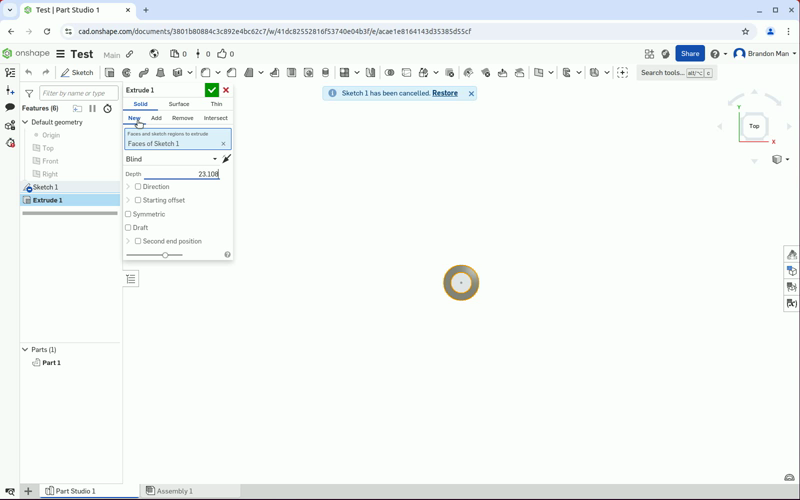
key(enter)
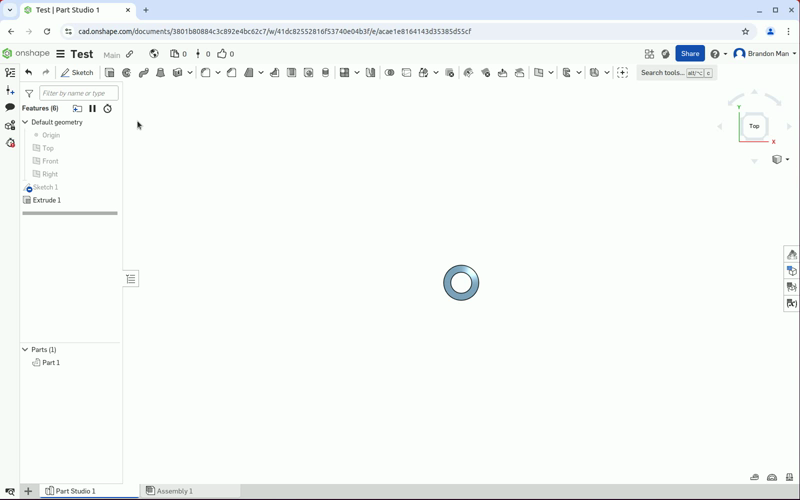
key(shift+h)
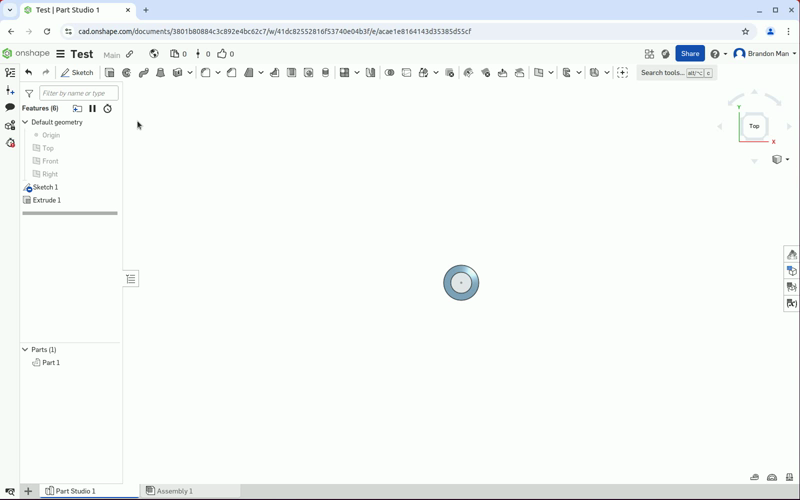
key(shift+h)
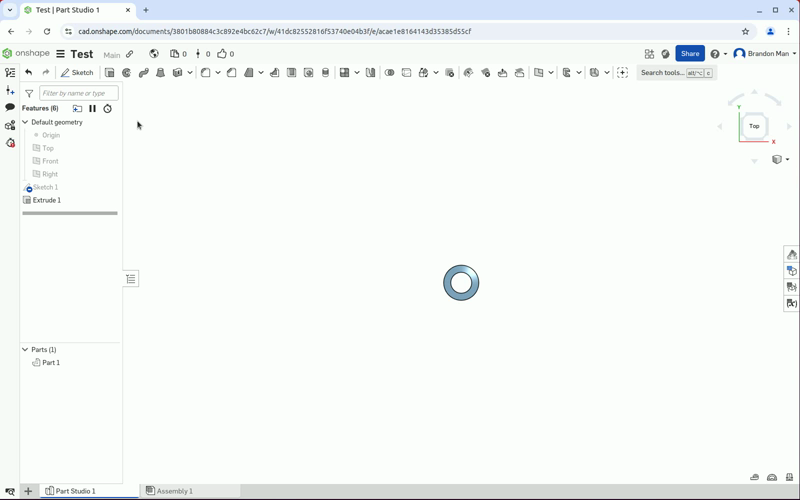
mouse_move(73, 189)
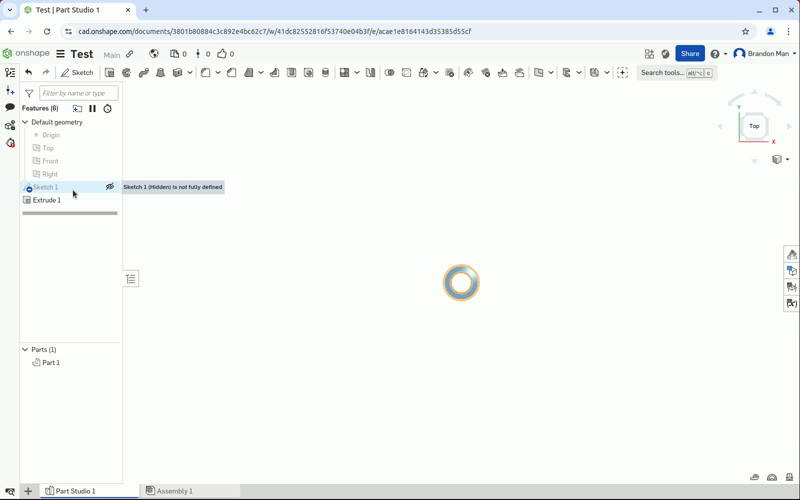
click(73, 189)
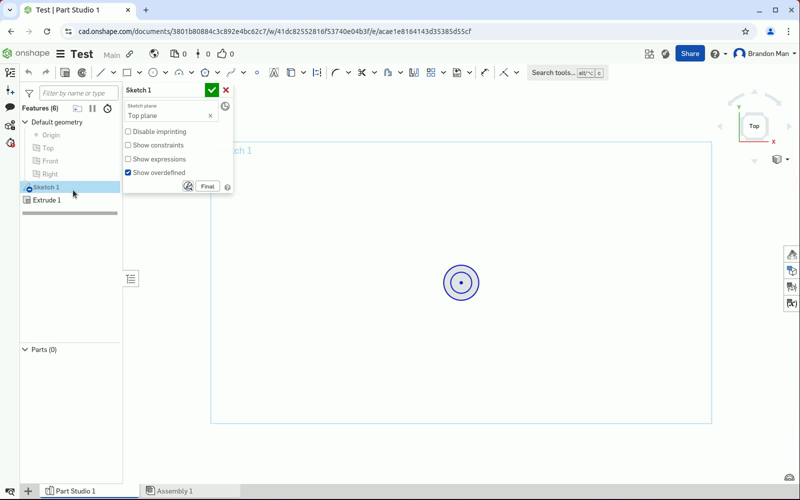
mouse_move(229, 92)
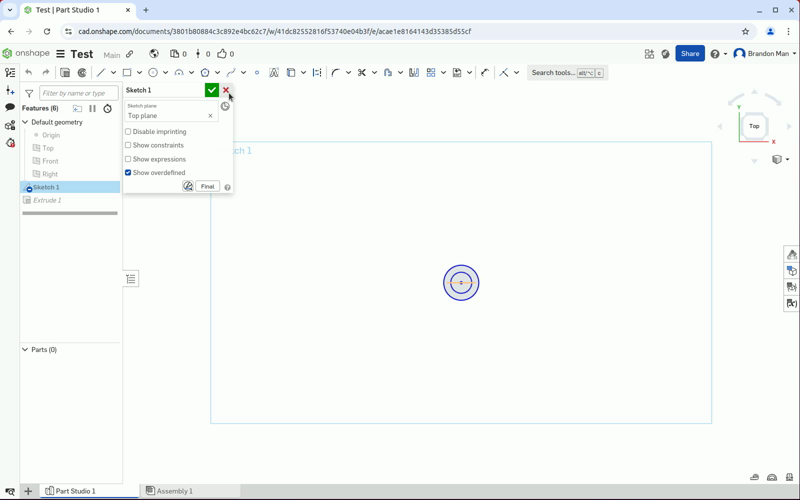
click(229, 92)
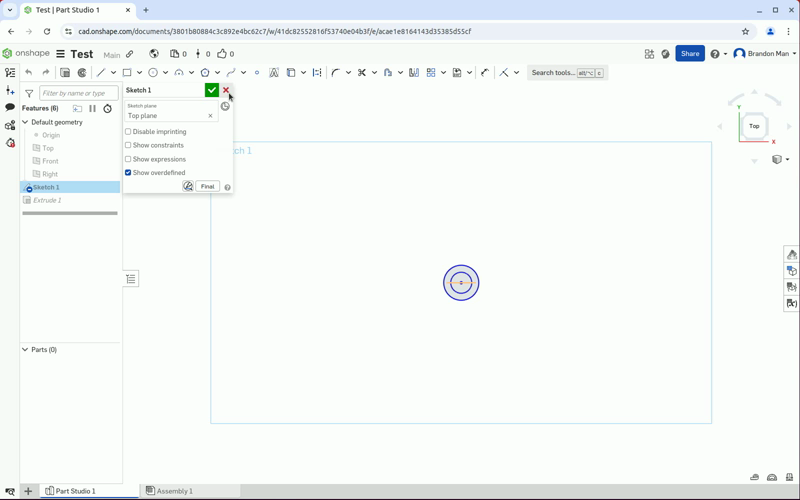
key(shift+s)
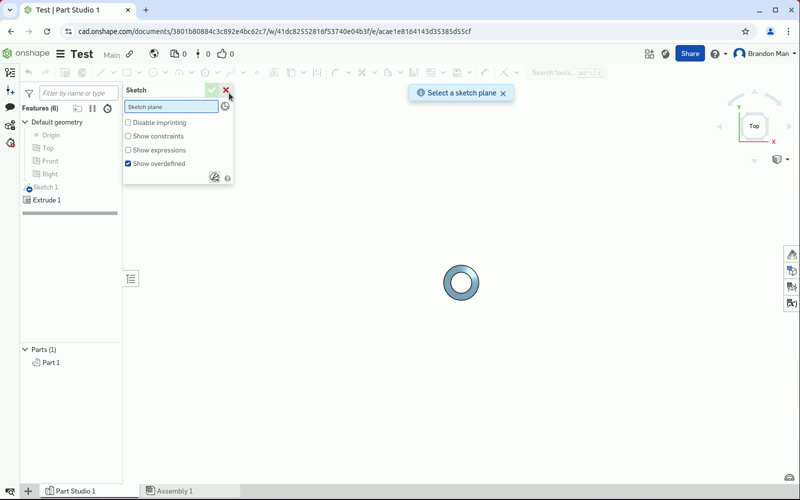
mouse_move(73, 150)
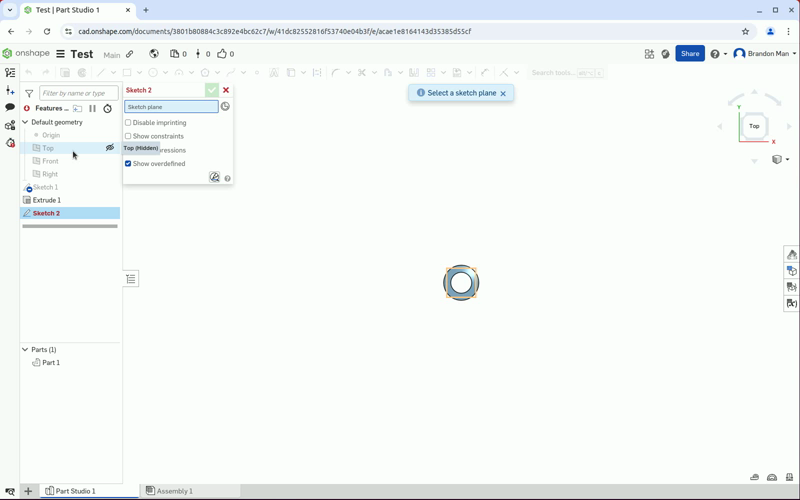
click(73, 150)
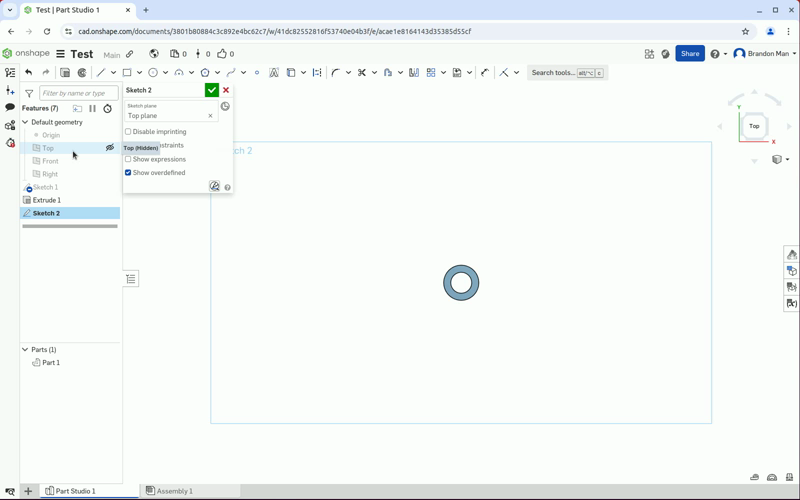
mouse_move(73, 352)
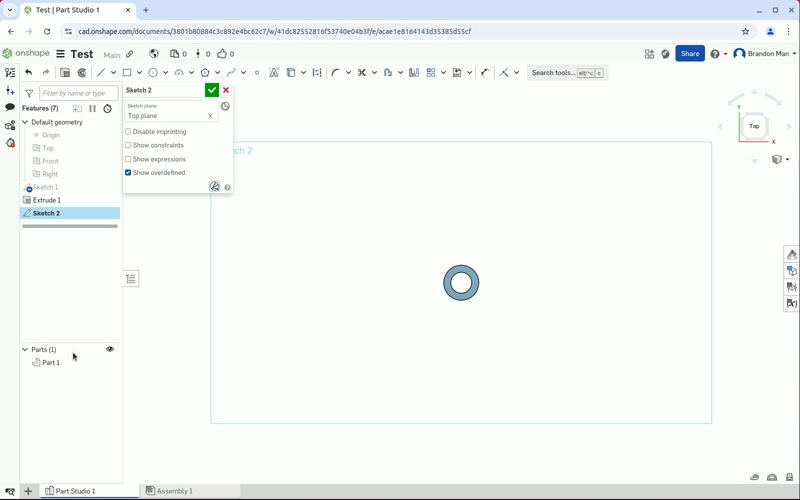
key(y)
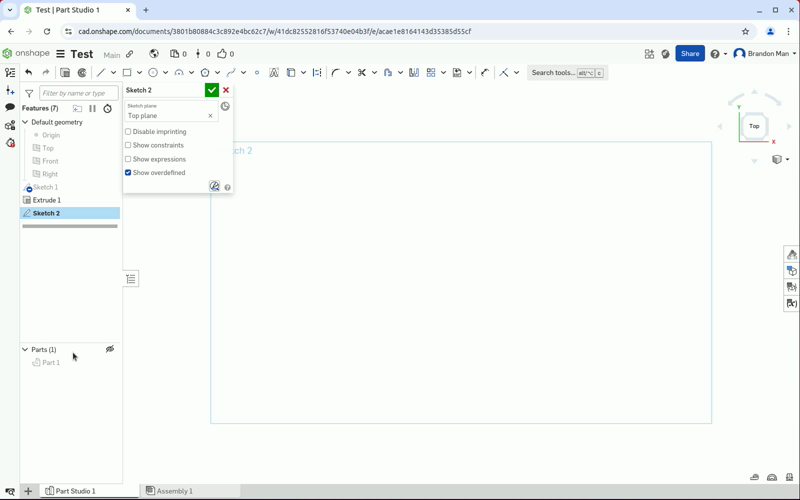
key(a)
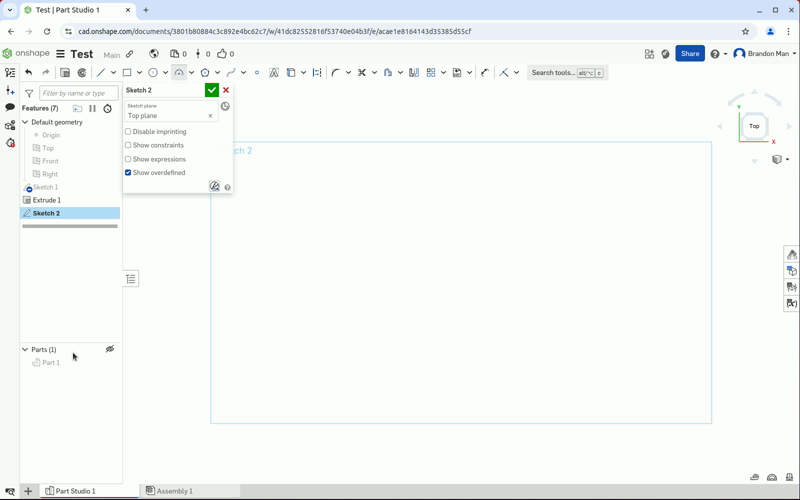
key_down(shift)
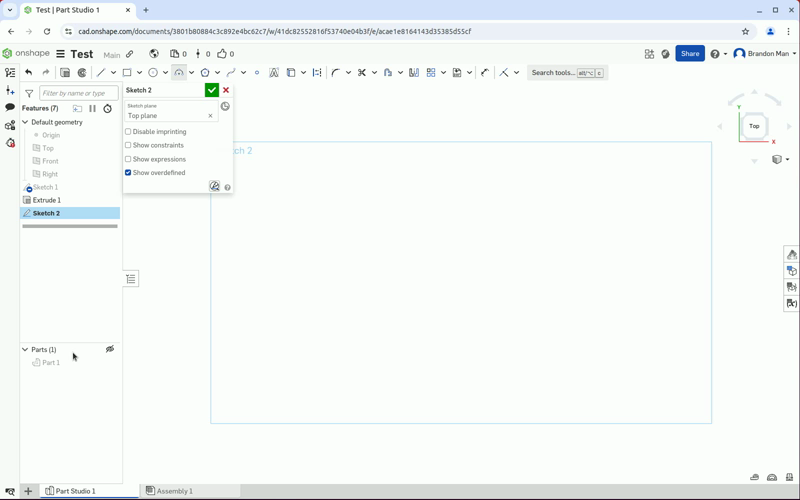
mouse_move(444, 330)
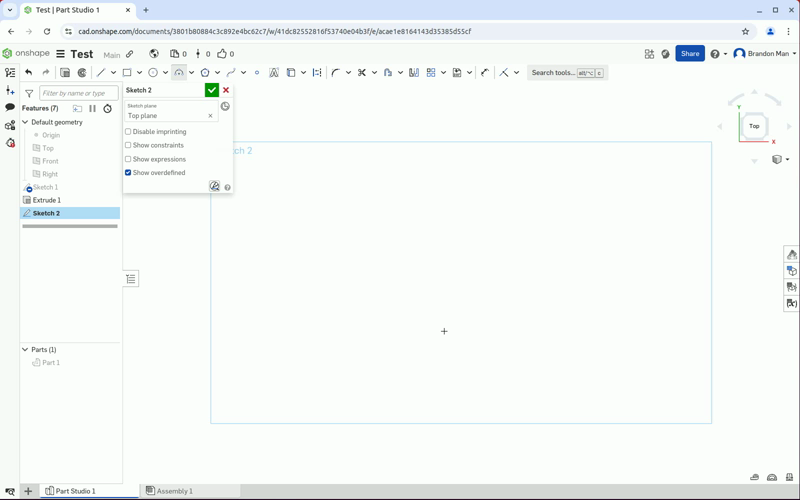
click(444, 330)
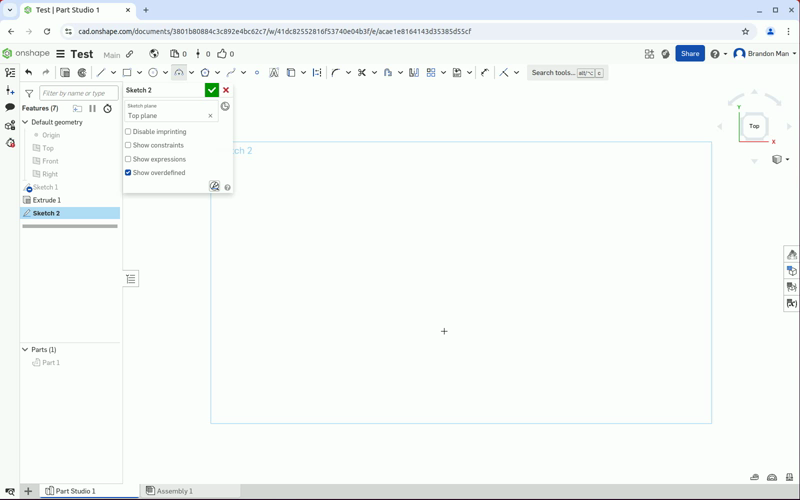
key_up(shift)
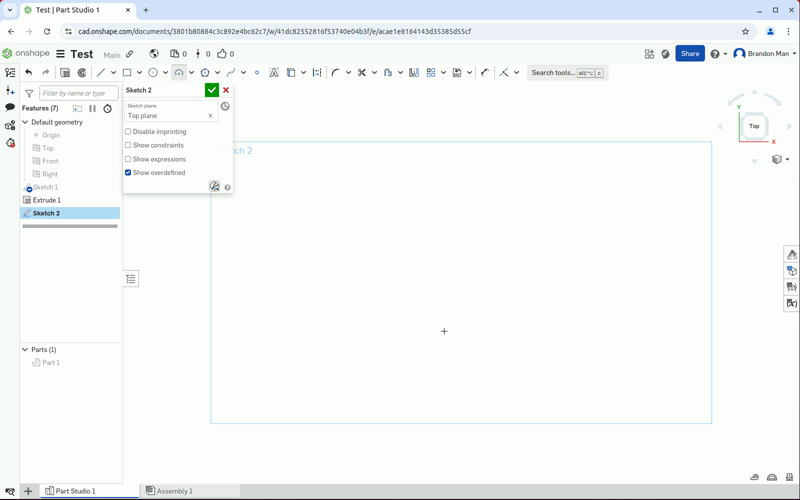
key_down(shift)
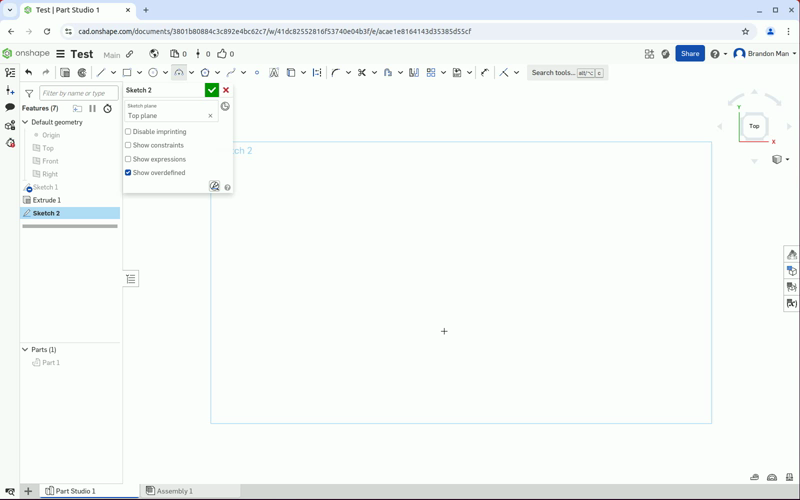
mouse_move(478, 330)
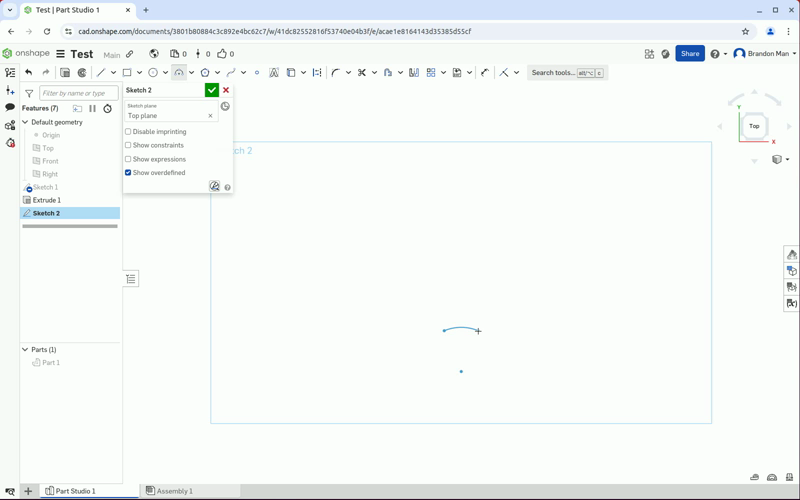
click(478, 330)
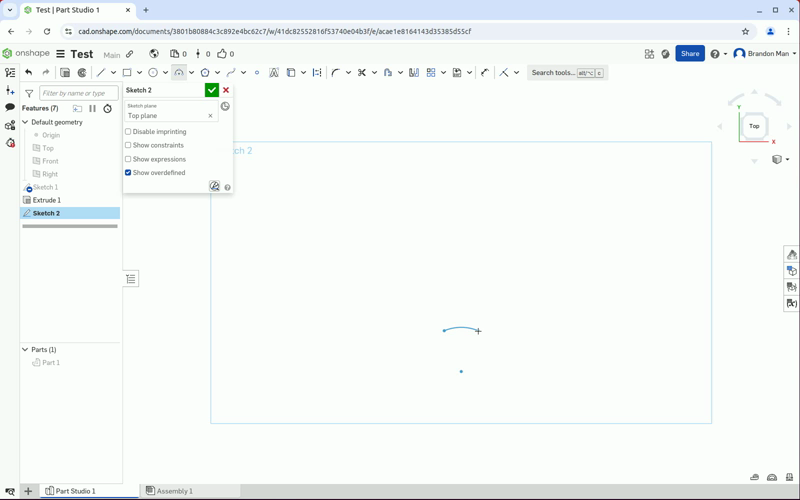
mouse_move(461, 347)
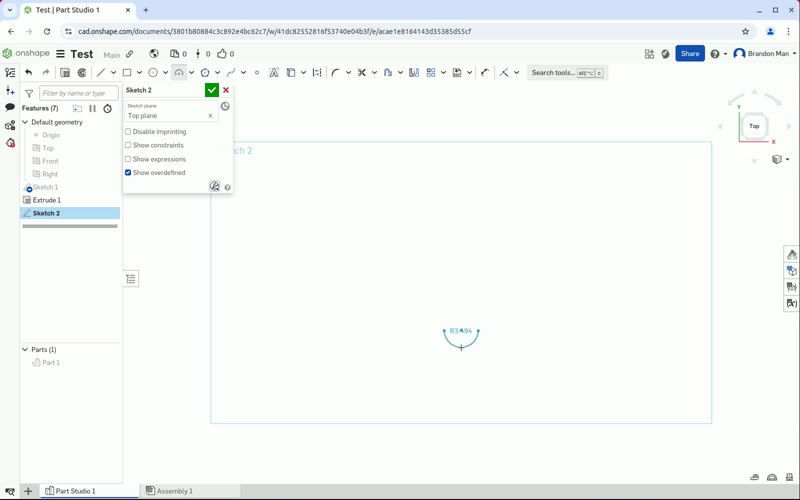
click(461, 347)
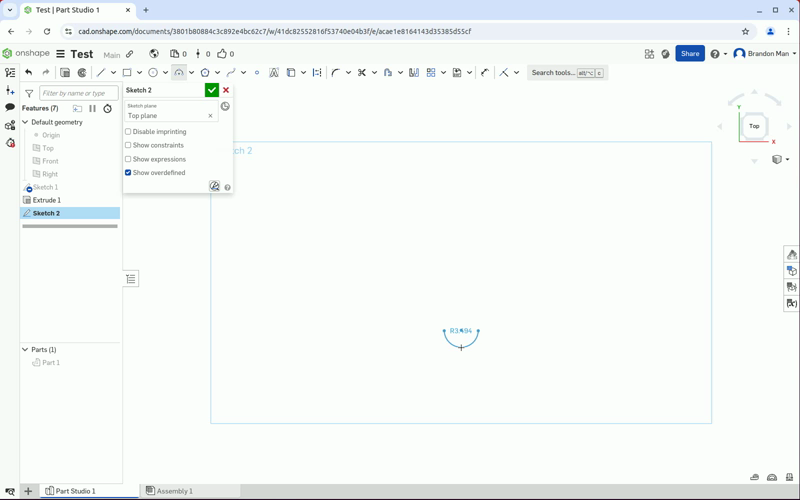
key_up(shift)
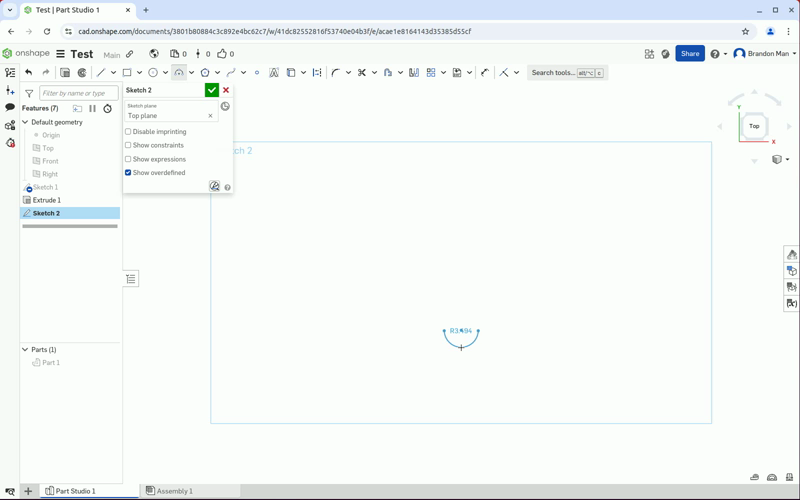
key(esc)
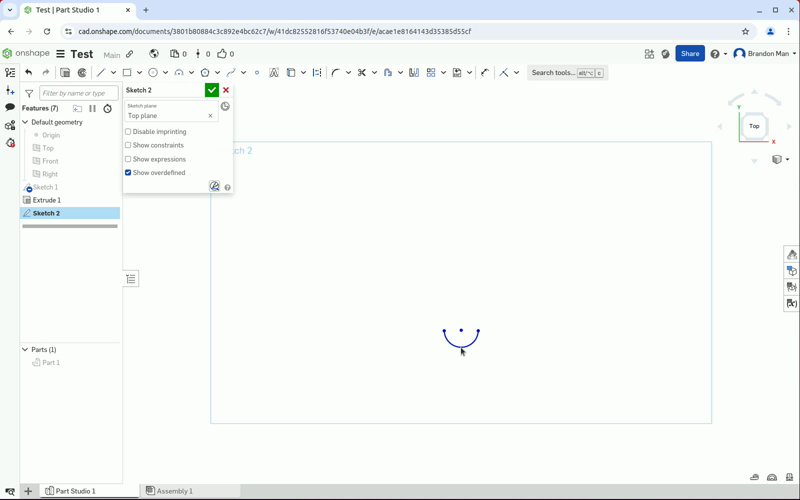
key(l)
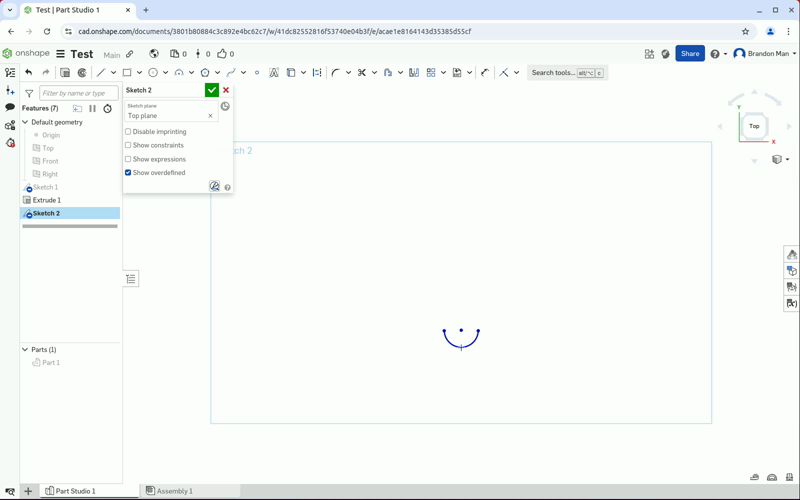
mouse_move(478, 330)
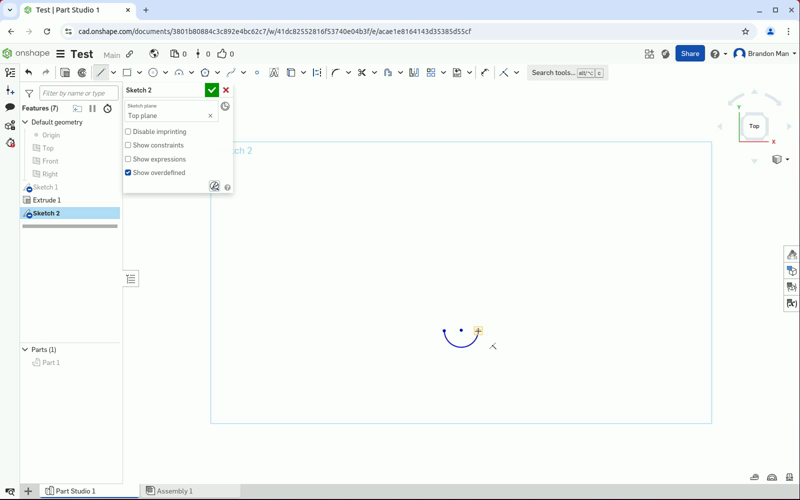
click(478, 330)
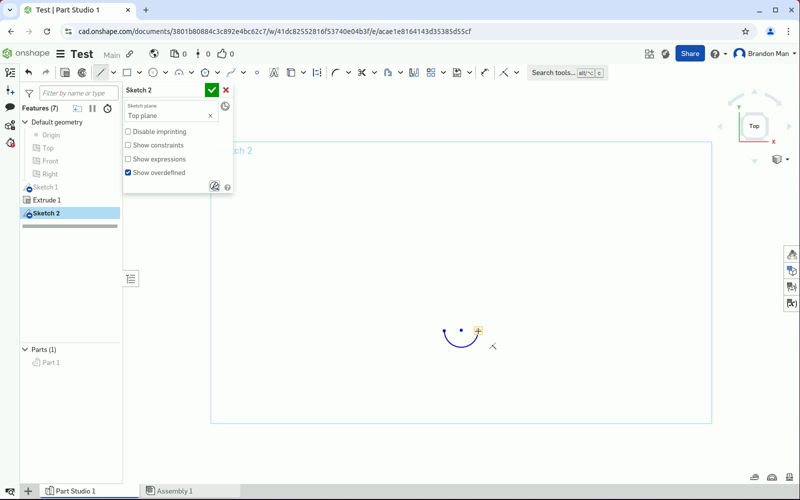
key_down(shift)
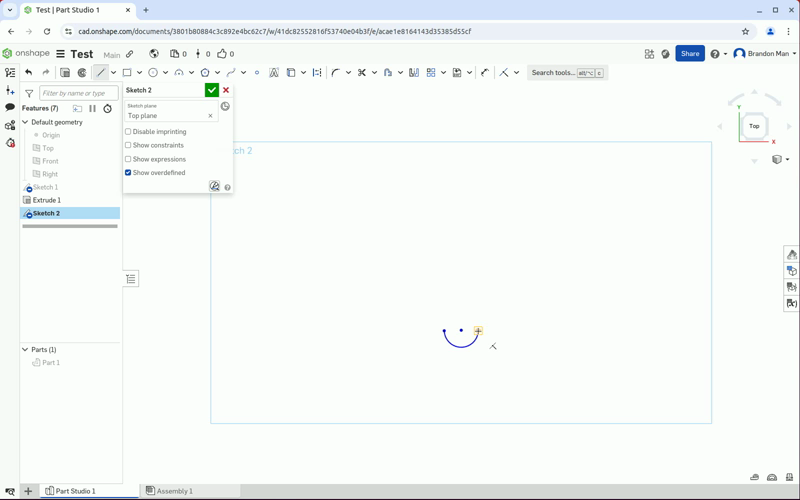
mouse_move(508, 330)
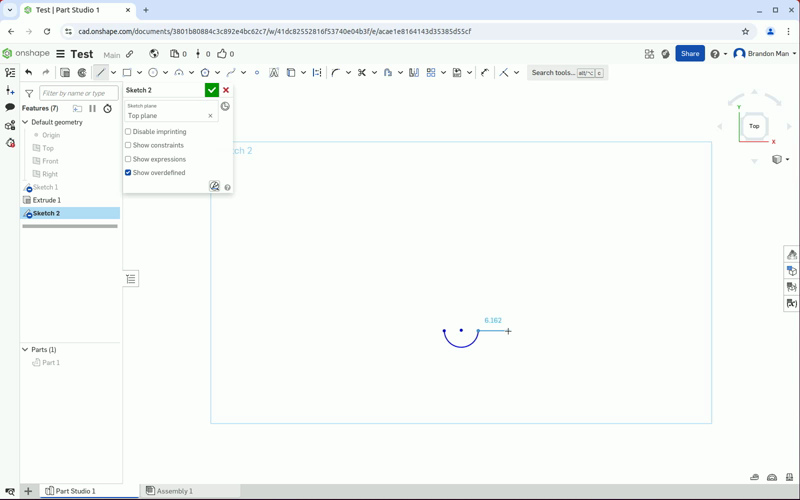
mouse_move(478, 329)
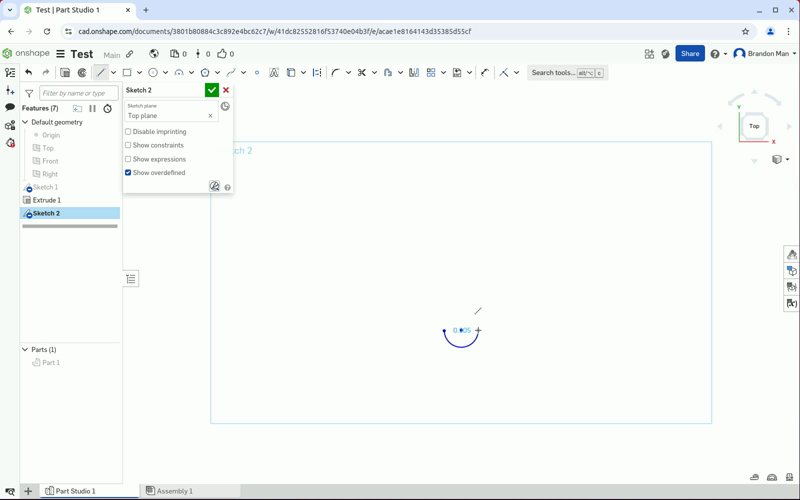
scroll(6)
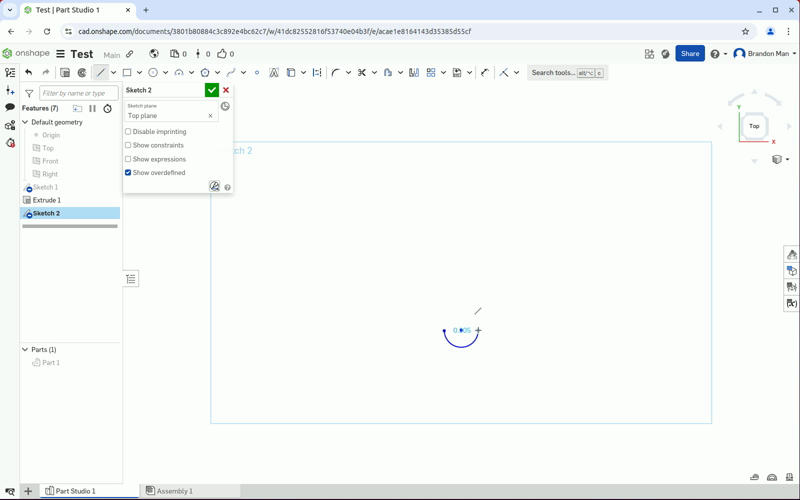
scroll(6)
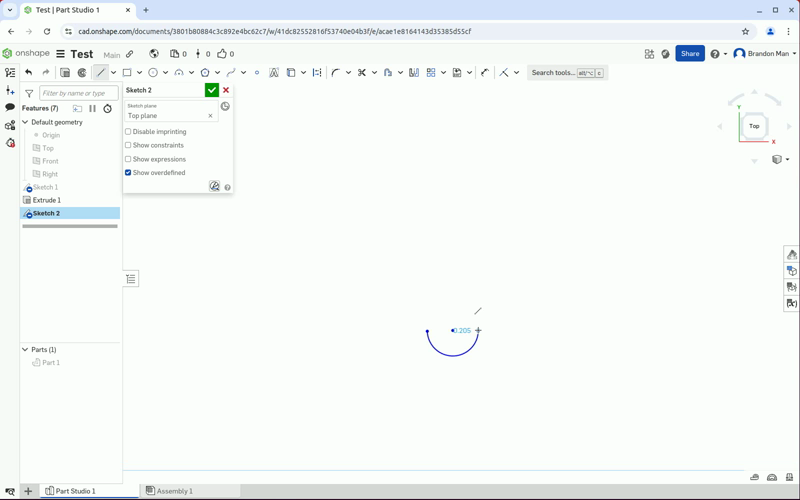
scroll(6)
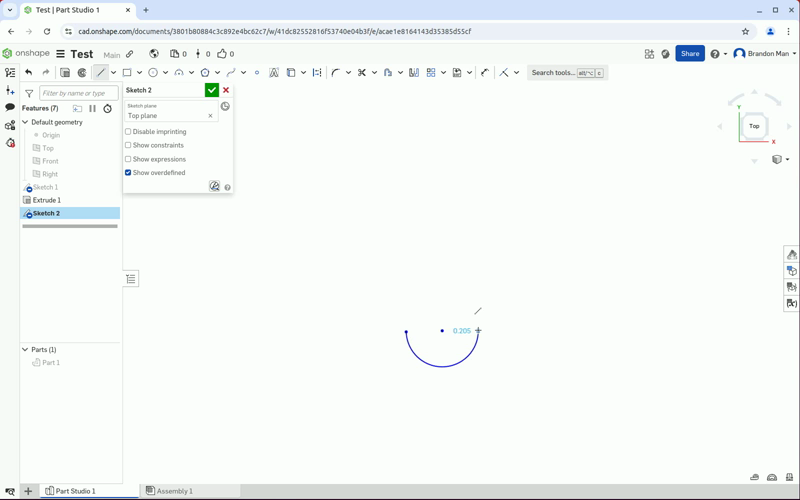
scroll(6)
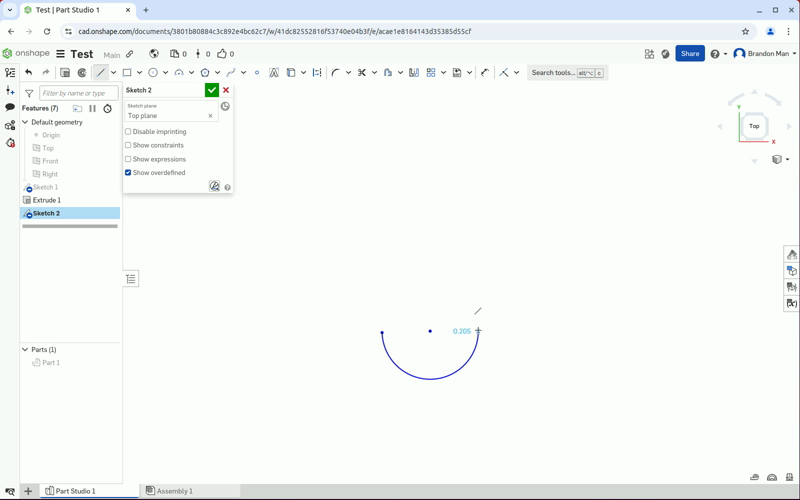
scroll(6)
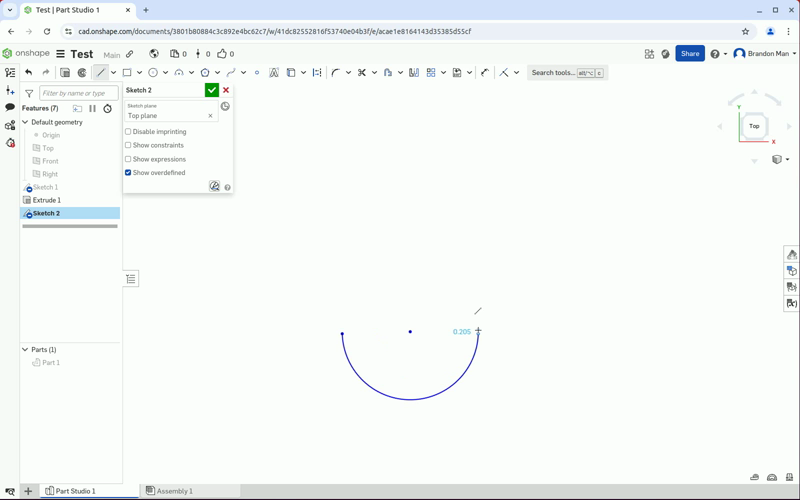
scroll(6)
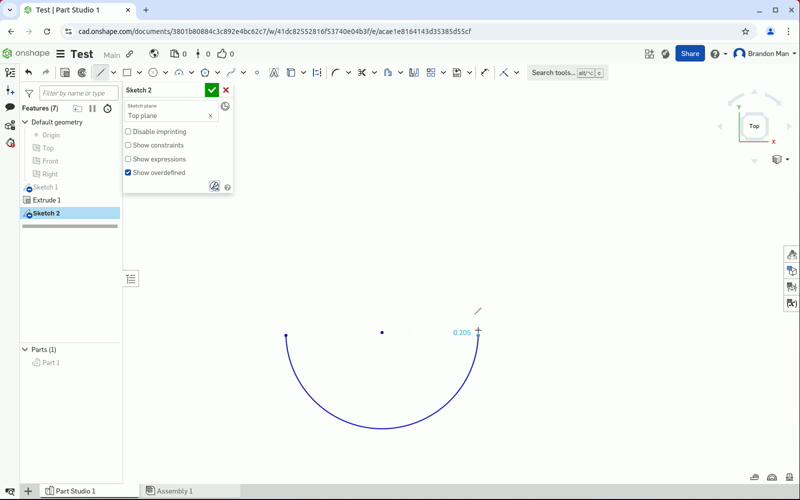
scroll(6)
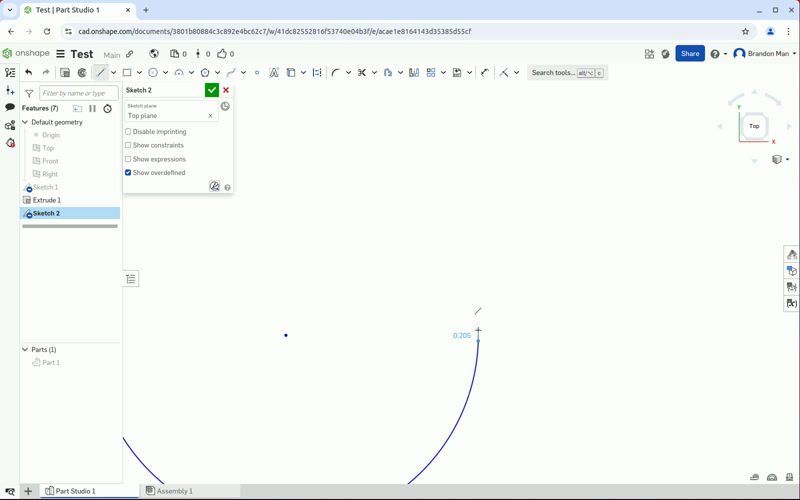
click(478, 329)
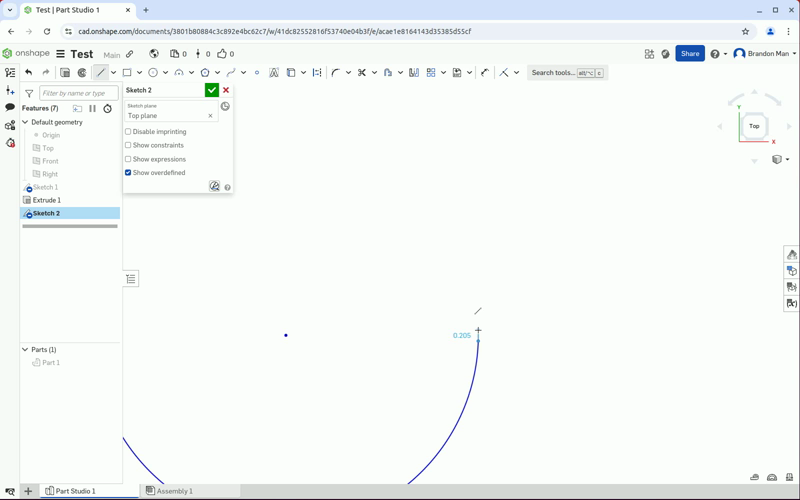
scroll(-6)
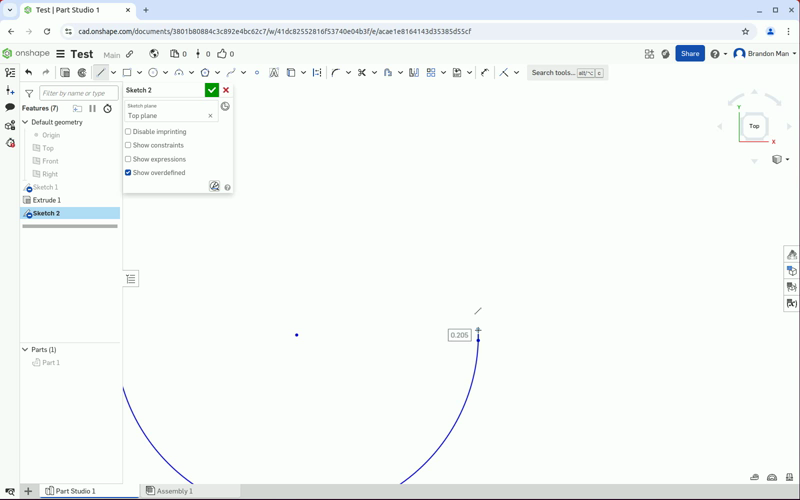
scroll(-6)
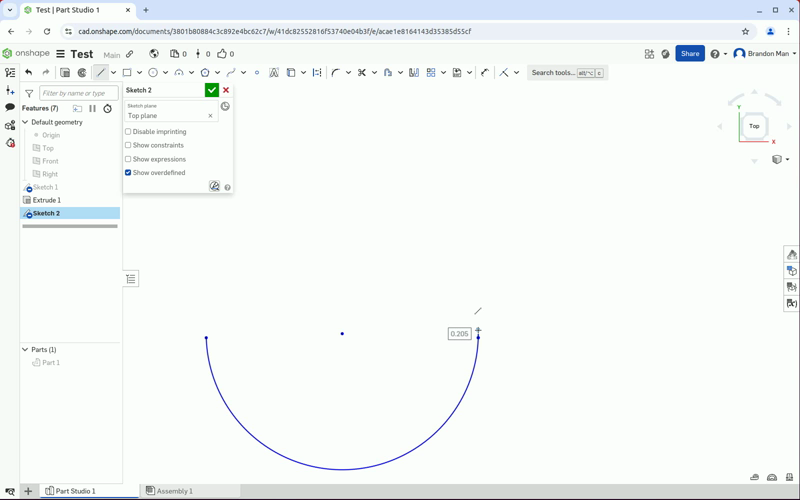
scroll(-6)
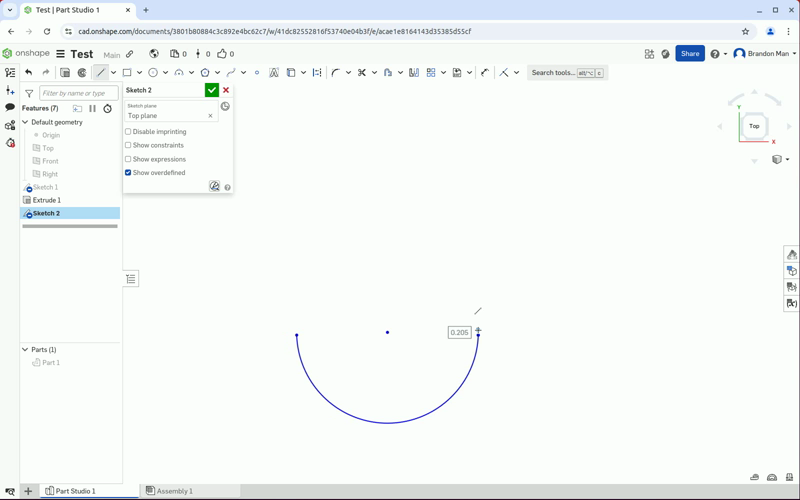
scroll(-6)
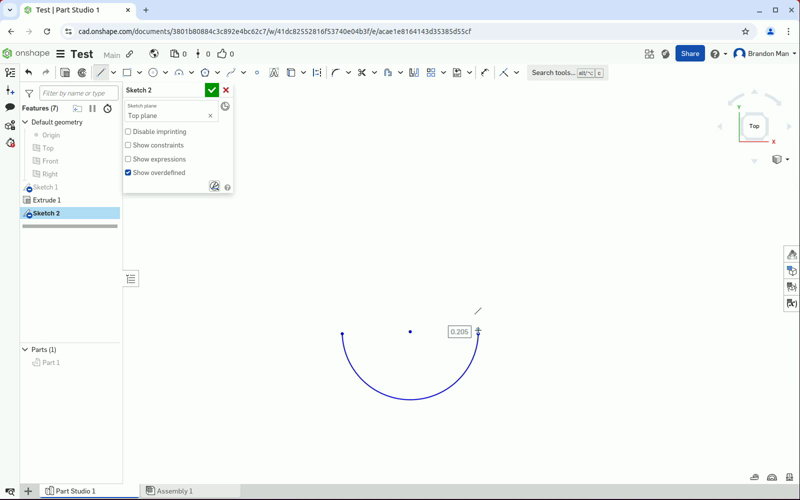
scroll(-6)
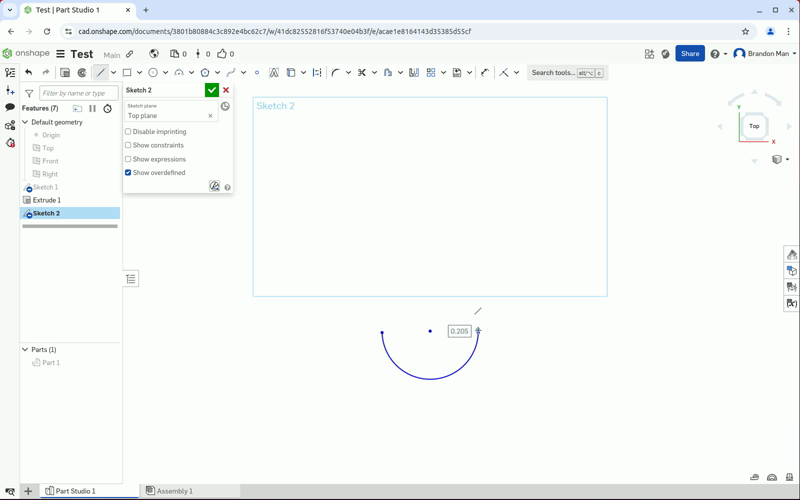
scroll(-6)
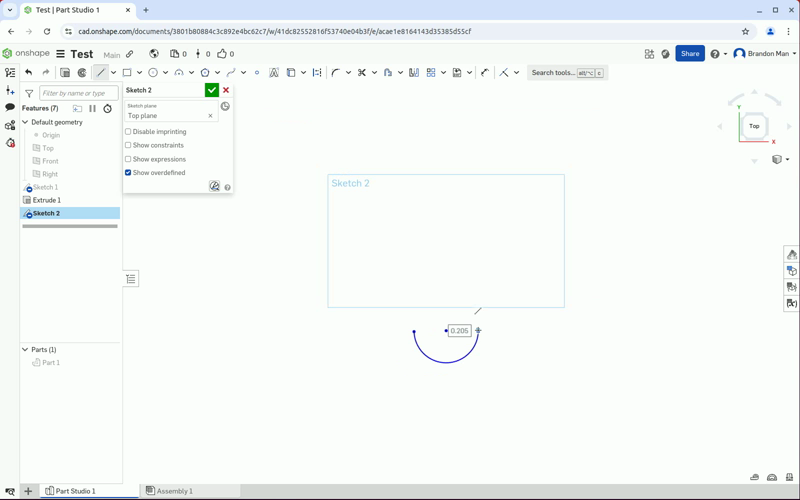
scroll(-6)
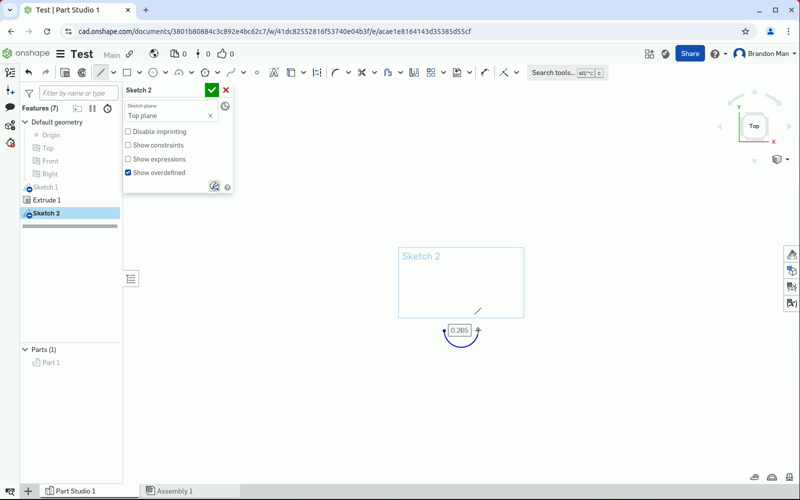
key_up(shift)
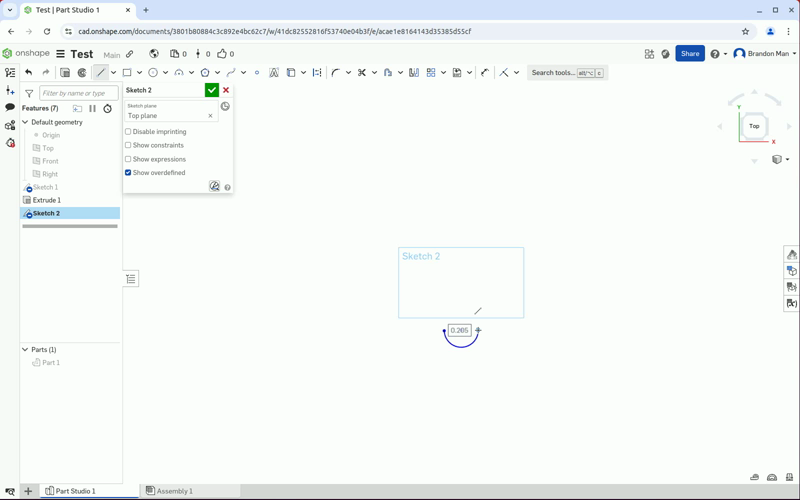
key(esc)
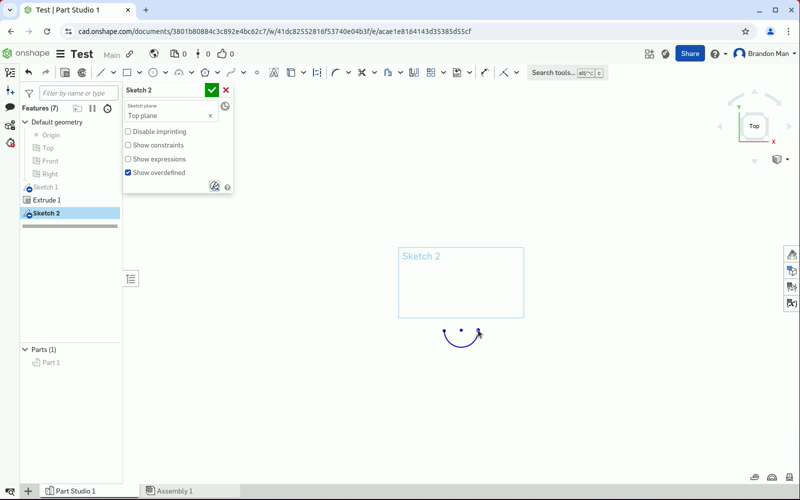
key(a)
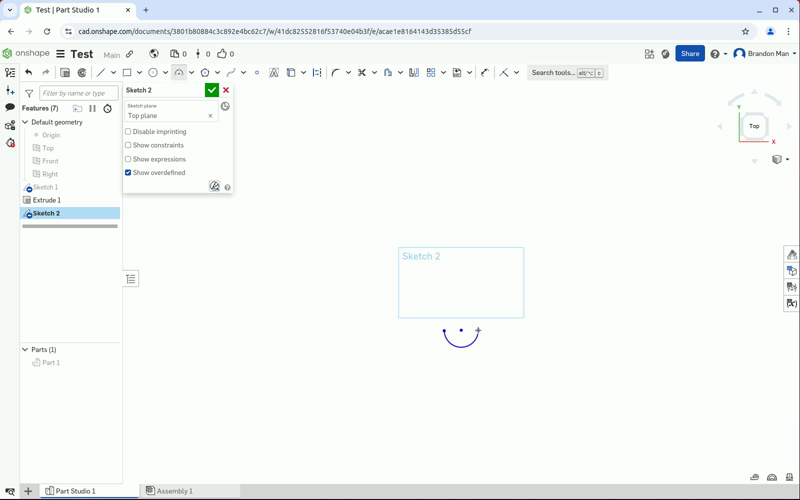
mouse_move(478, 329)
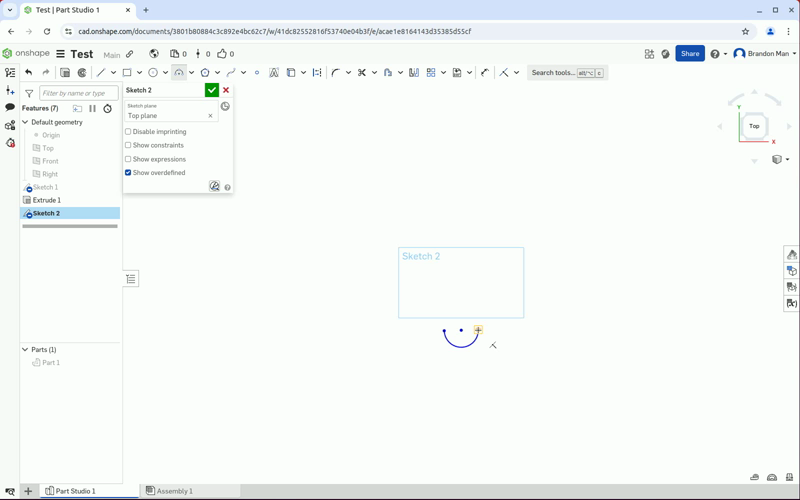
scroll(6)
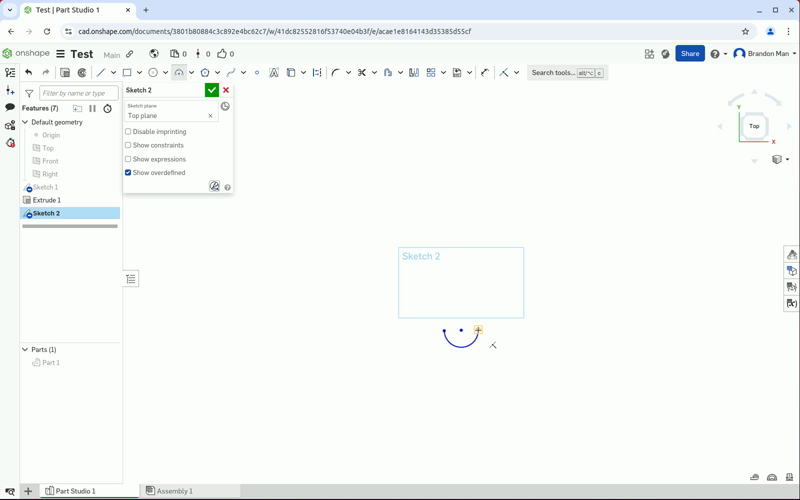
scroll(6)
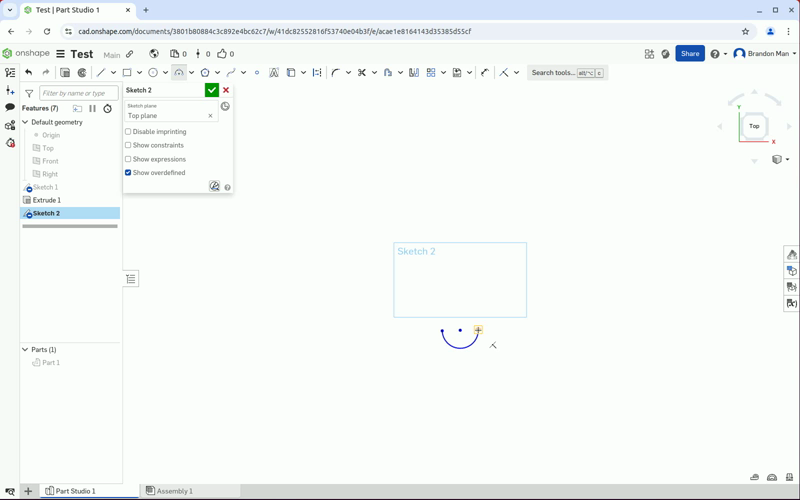
scroll(6)
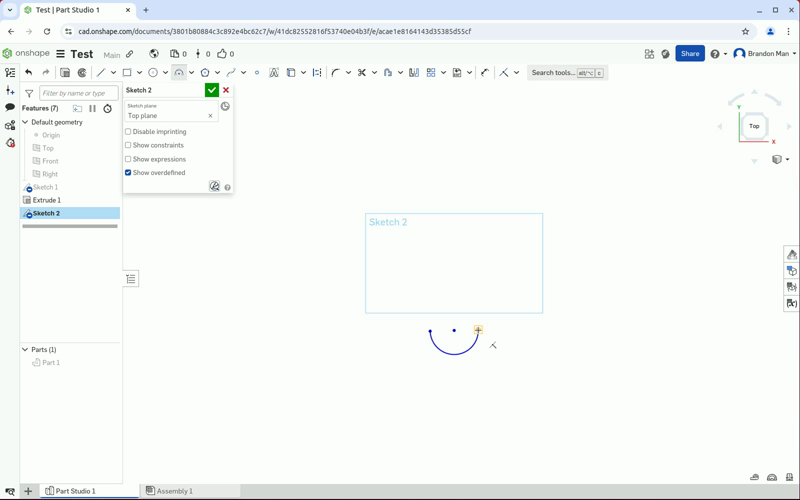
scroll(6)
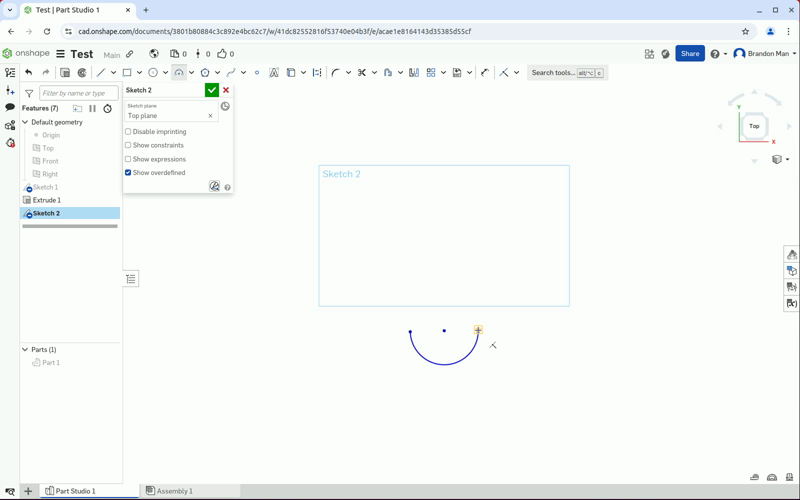
scroll(6)
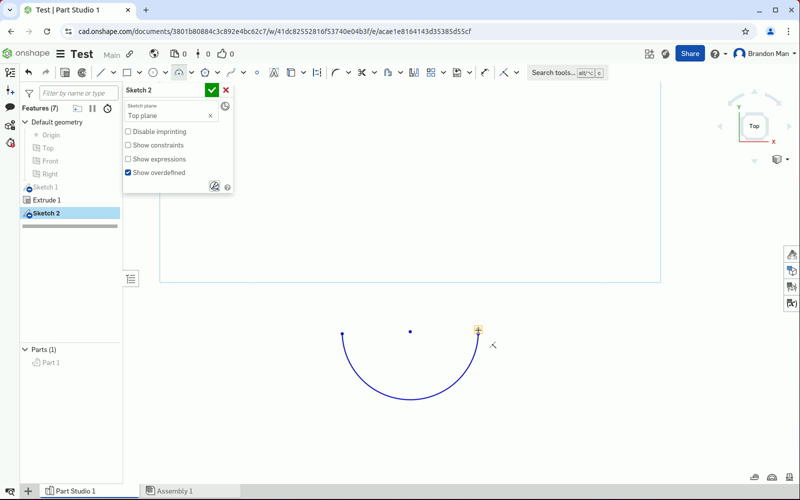
scroll(6)
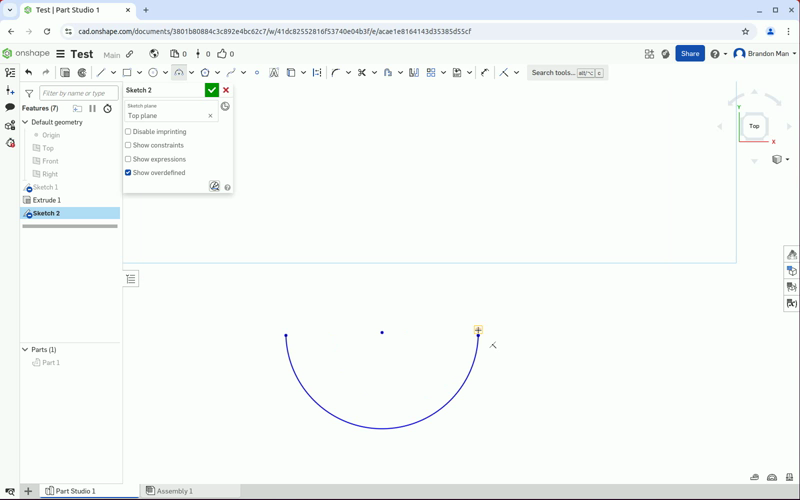
scroll(6)
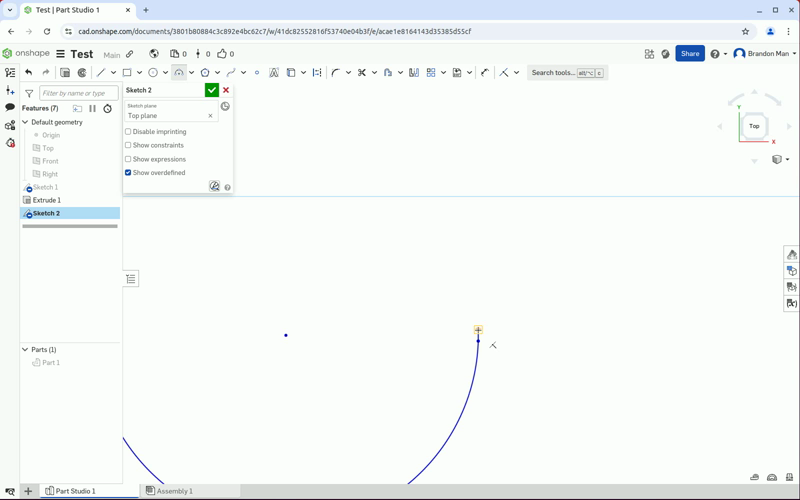
click(478, 329)
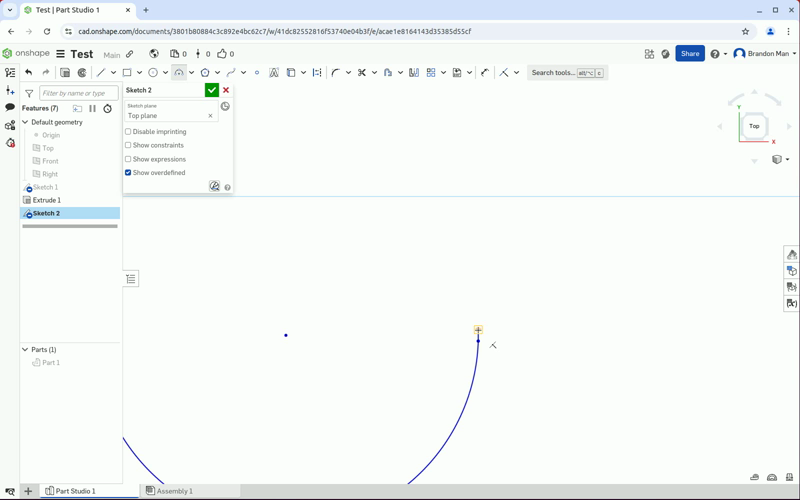
scroll(-6)
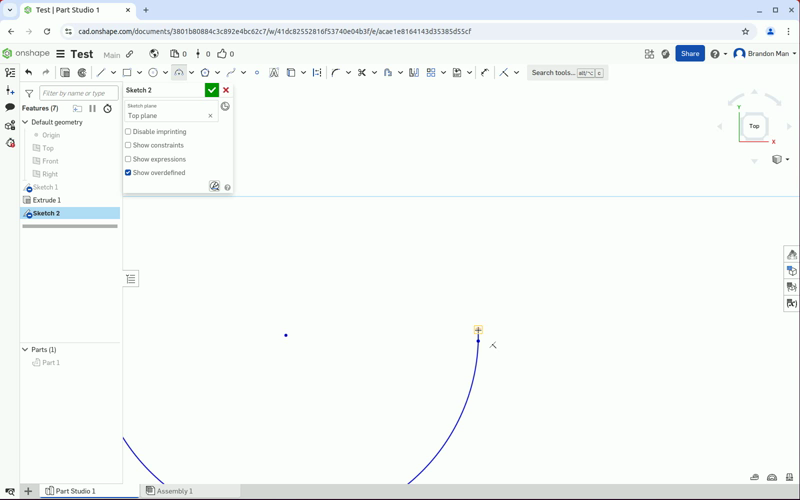
scroll(-6)
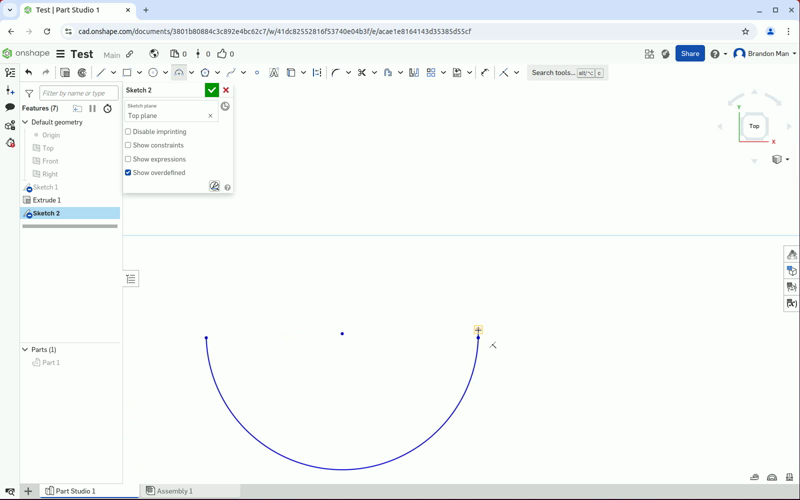
scroll(-6)
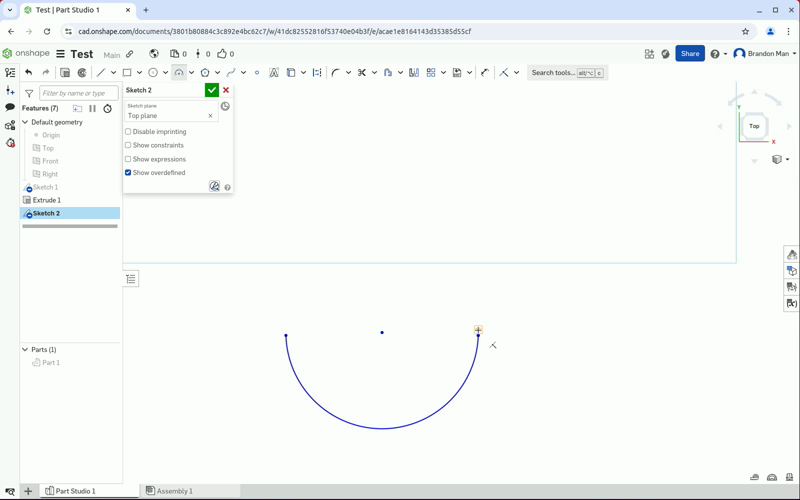
scroll(-6)
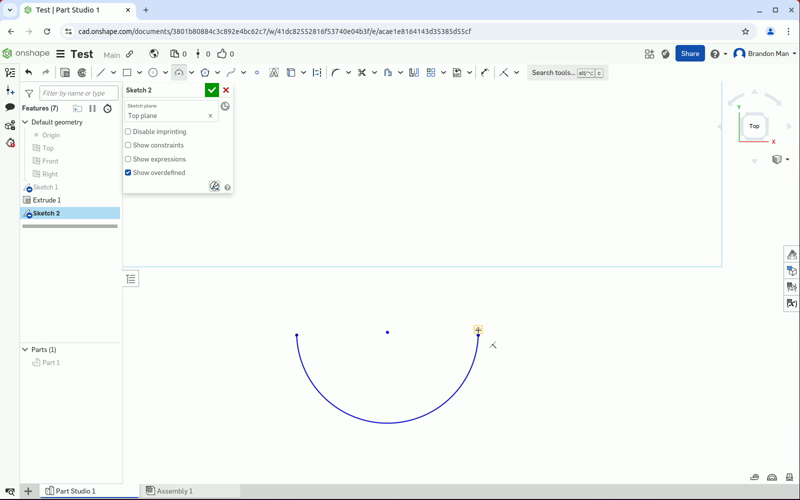
scroll(-6)
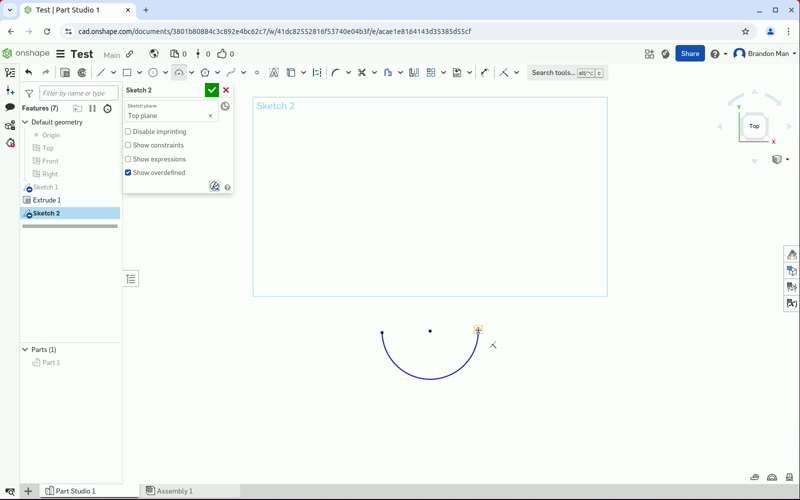
scroll(-6)
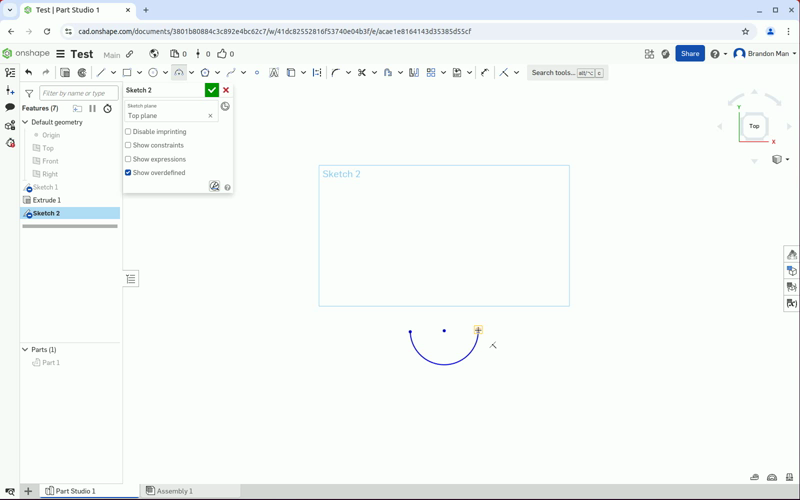
scroll(-6)
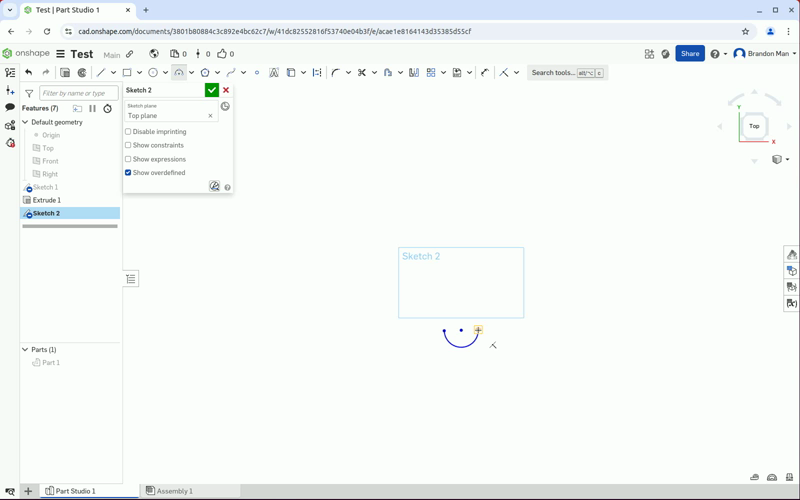
key_down(shift)
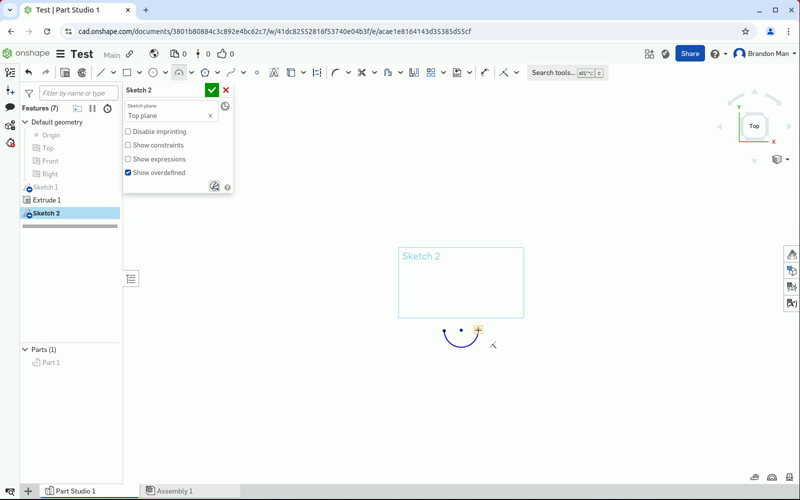
mouse_move(444, 329)
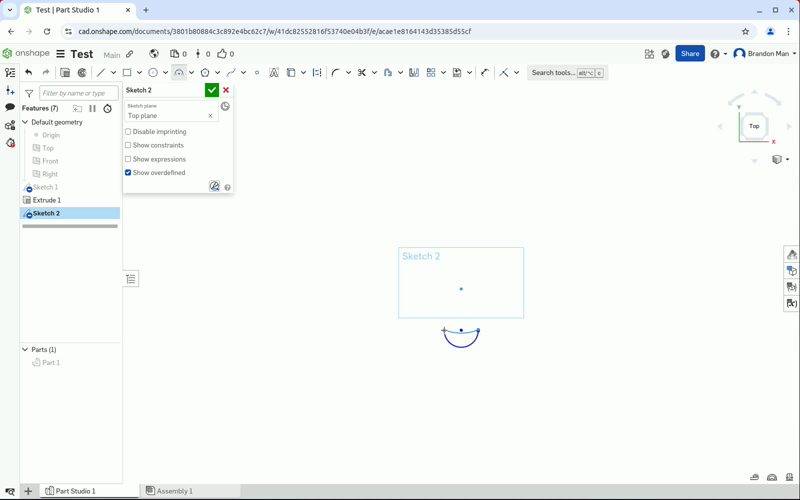
scroll(6)
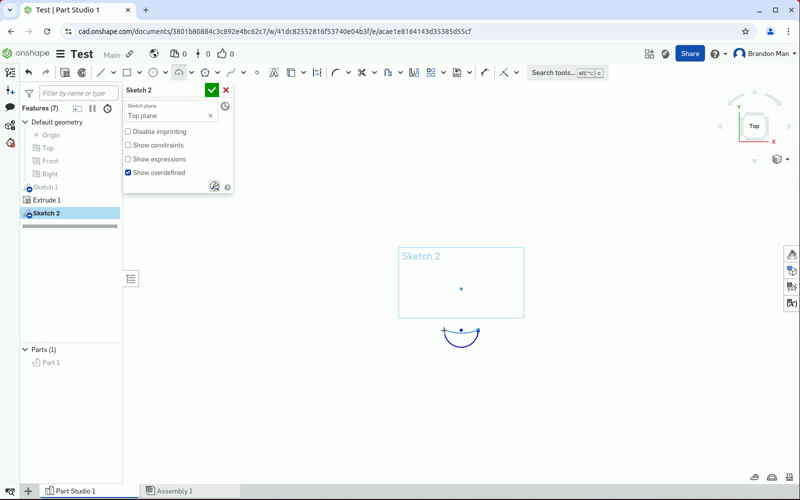
scroll(6)
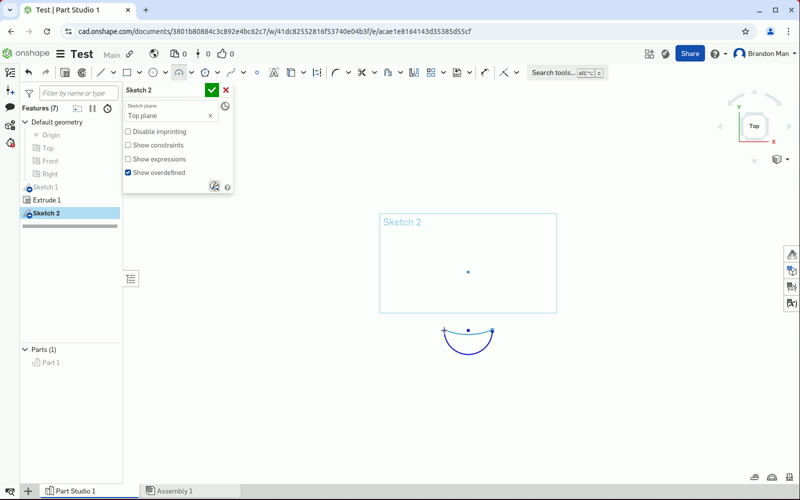
scroll(6)
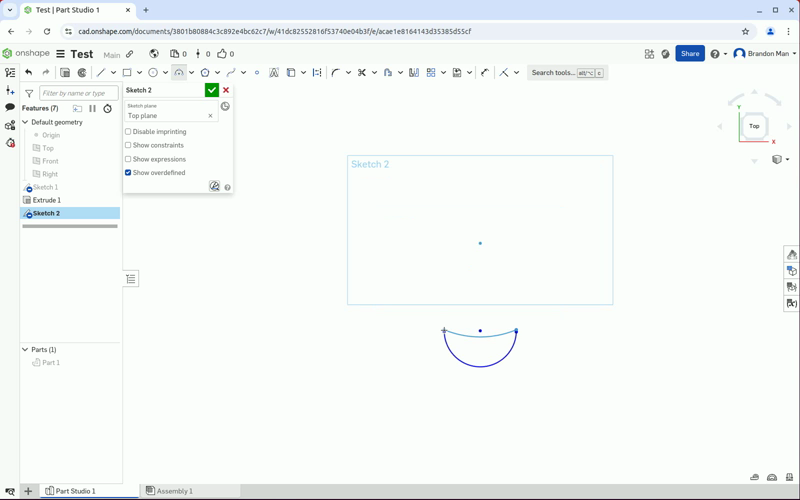
scroll(6)
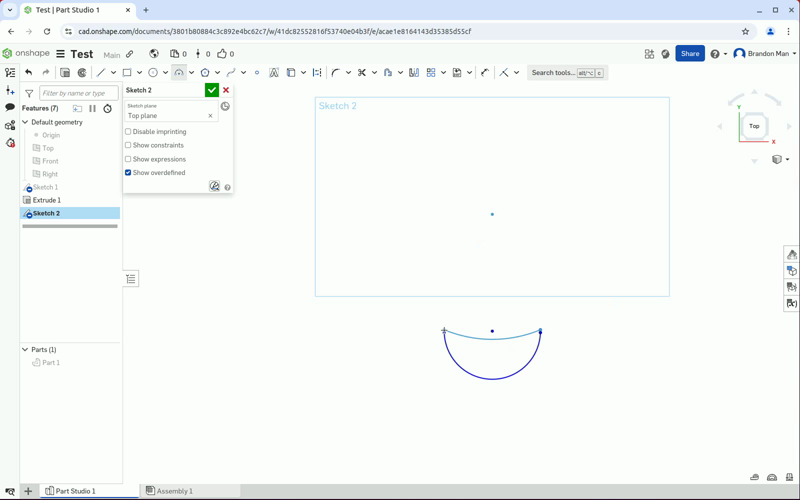
scroll(6)
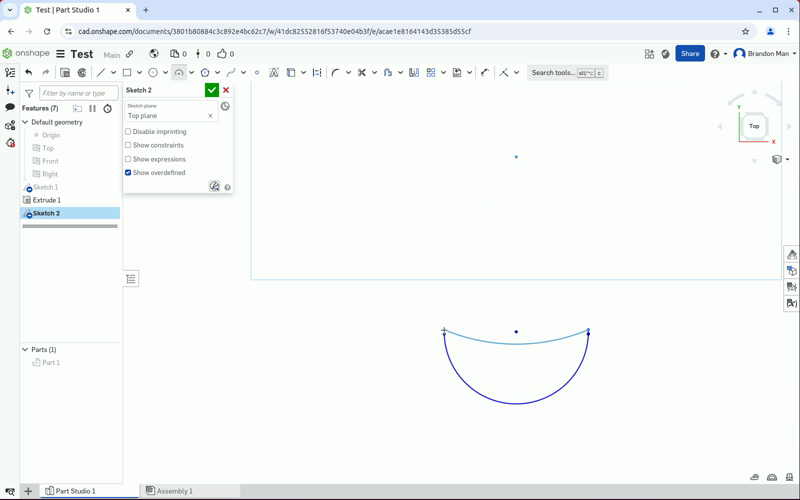
scroll(6)
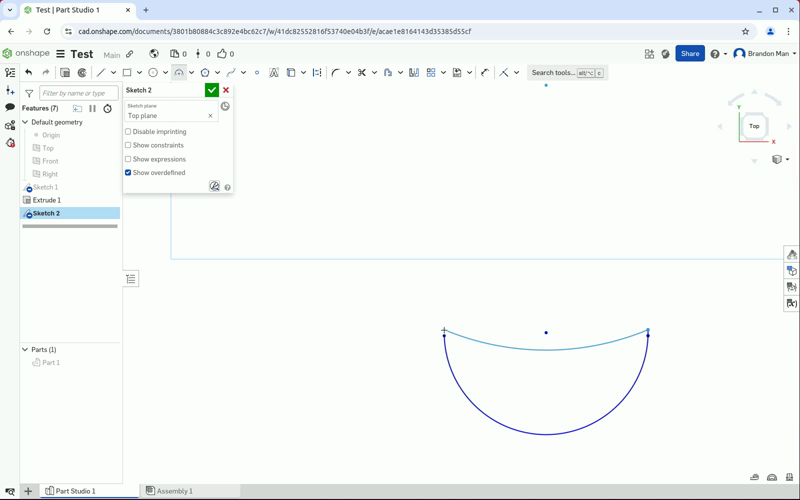
scroll(6)
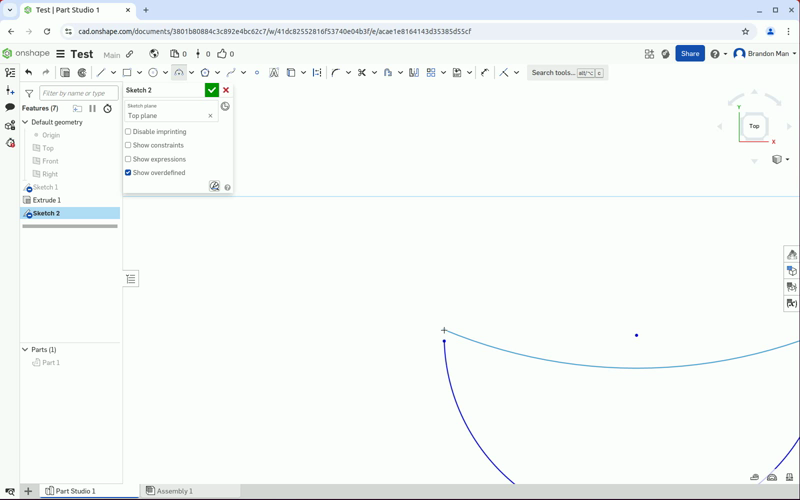
click(444, 329)
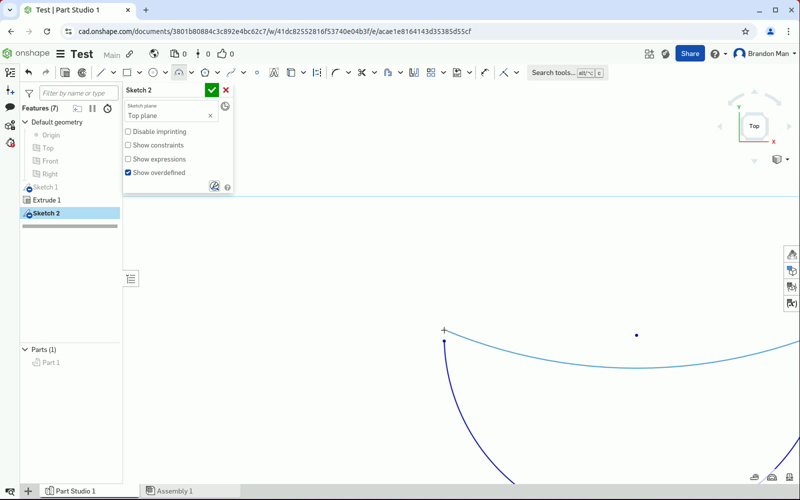
scroll(-6)
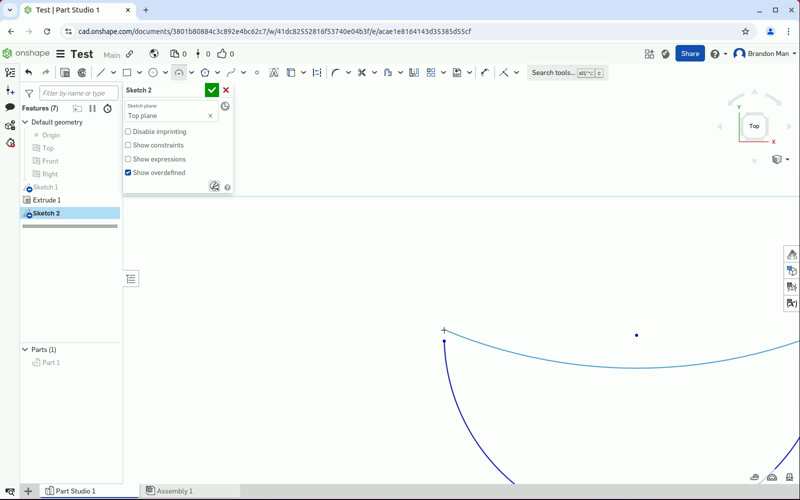
scroll(-6)
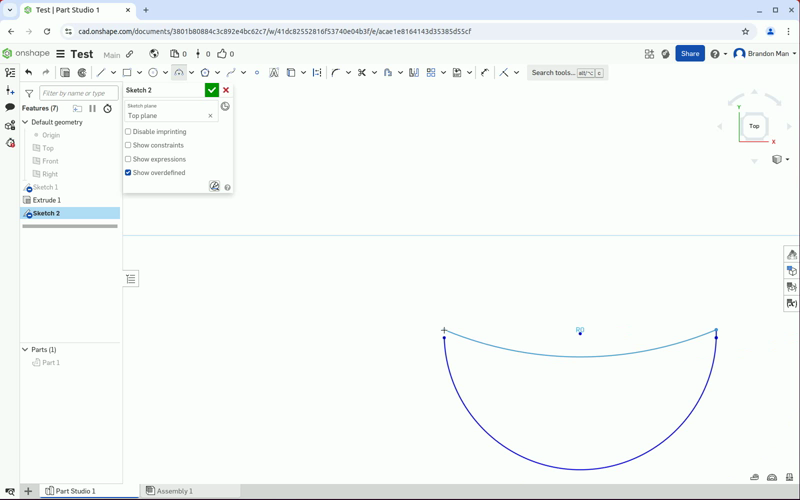
scroll(-6)
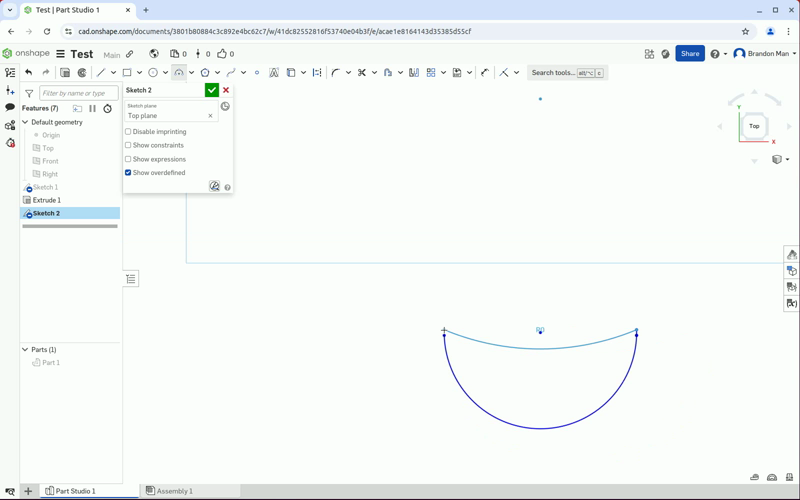
scroll(-6)
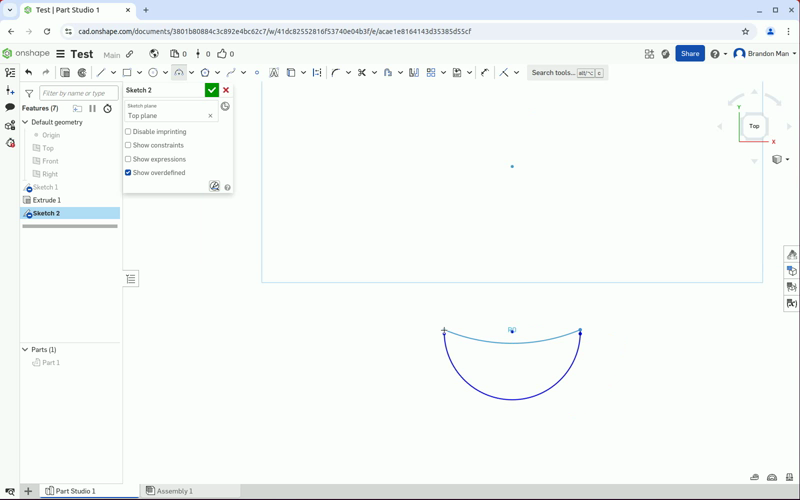
scroll(-6)
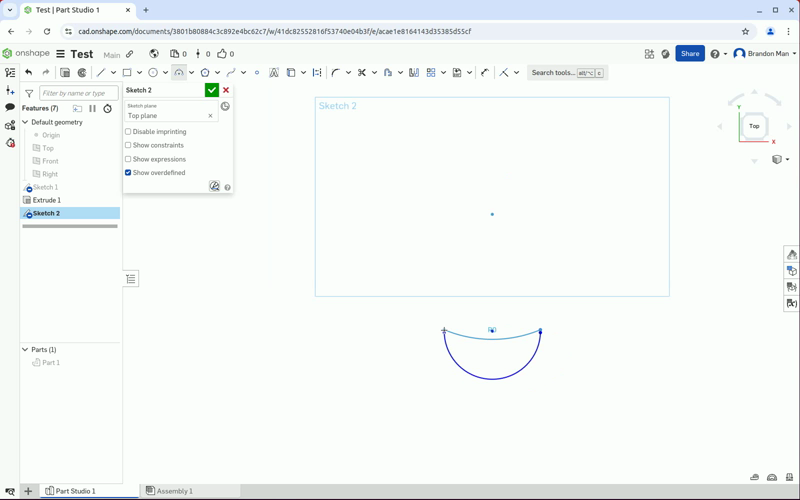
scroll(-6)
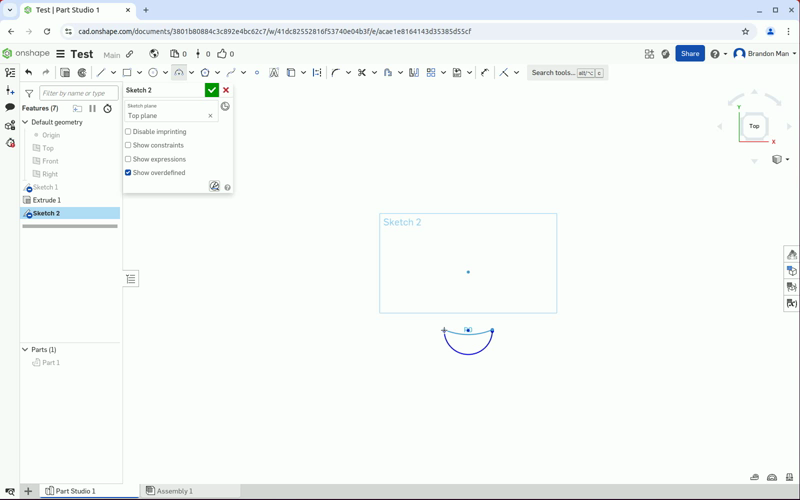
scroll(-6)
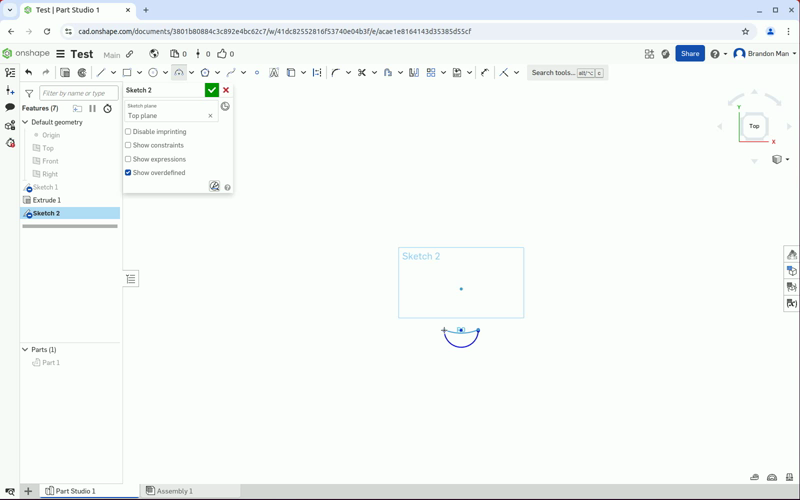
mouse_move(461, 313)
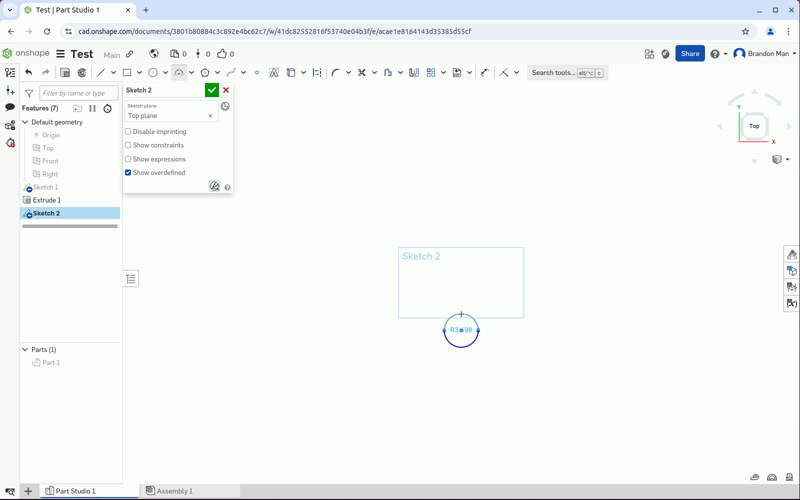
click(461, 313)
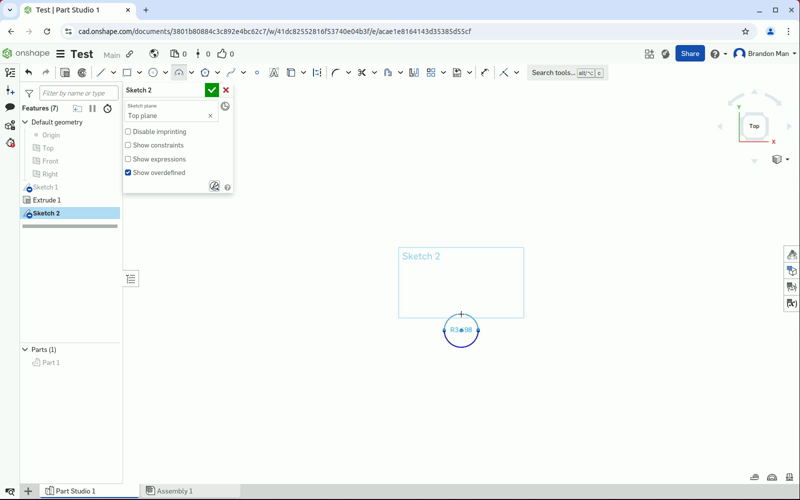
key_up(shift)
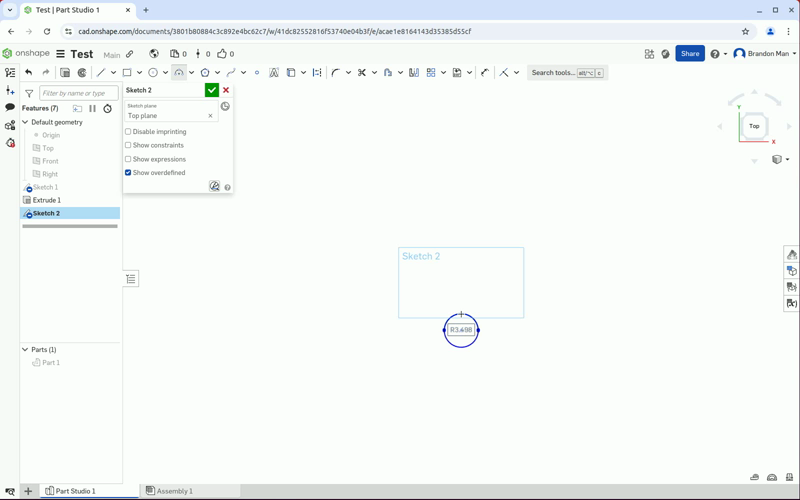
key(esc)
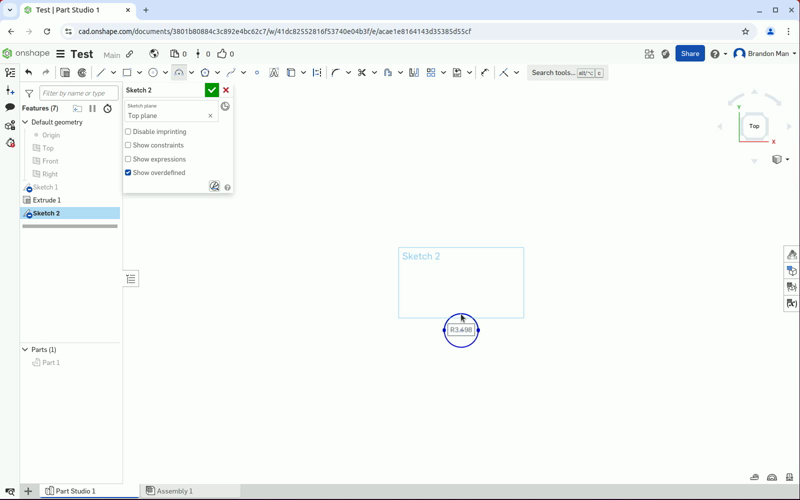
key(l)
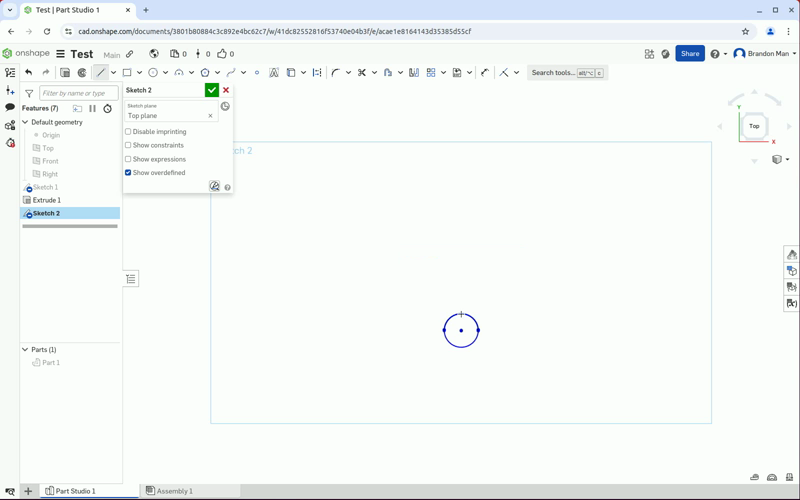
mouse_move(444, 329)
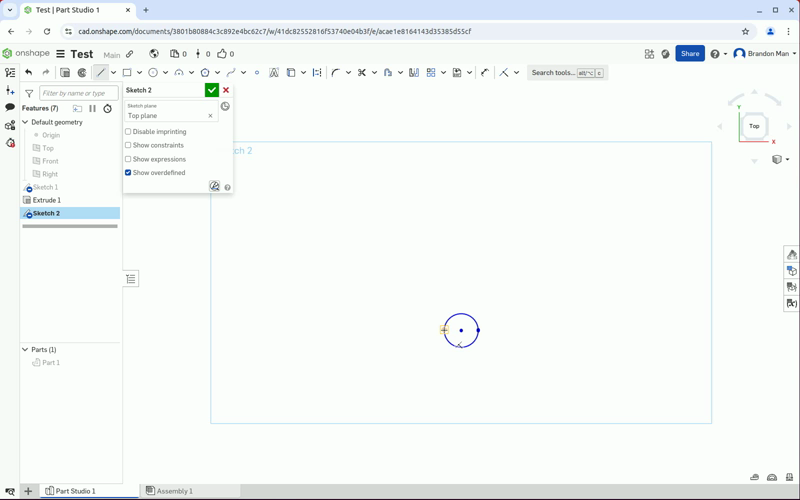
scroll(6)
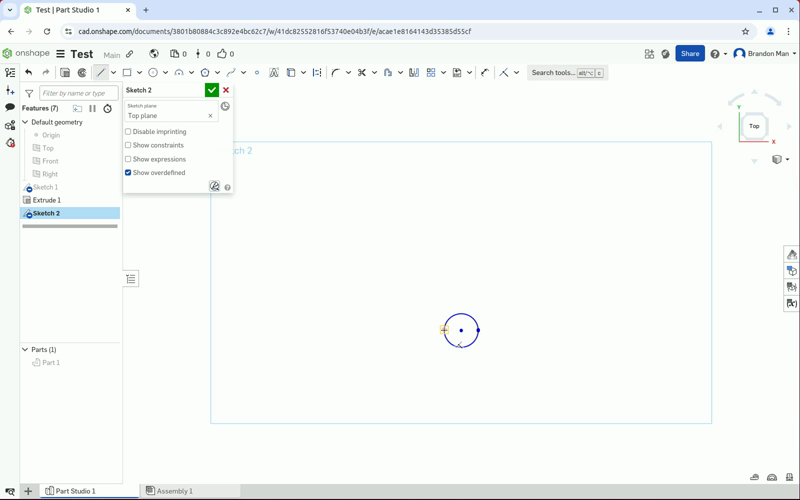
scroll(6)
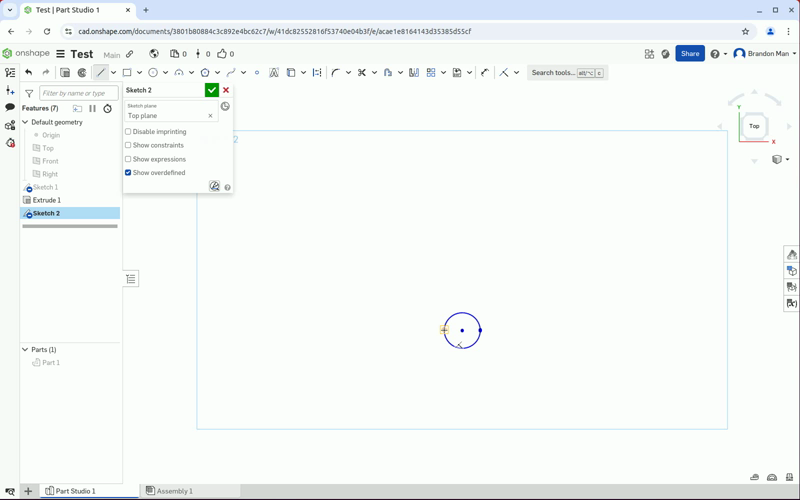
scroll(6)
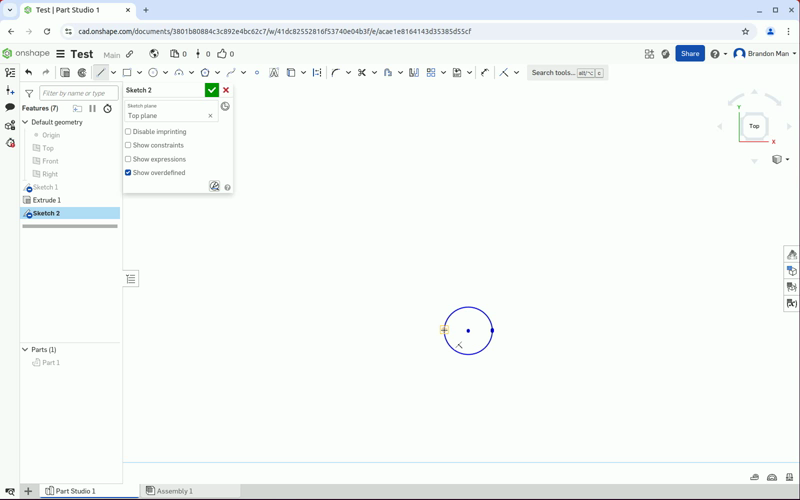
scroll(6)
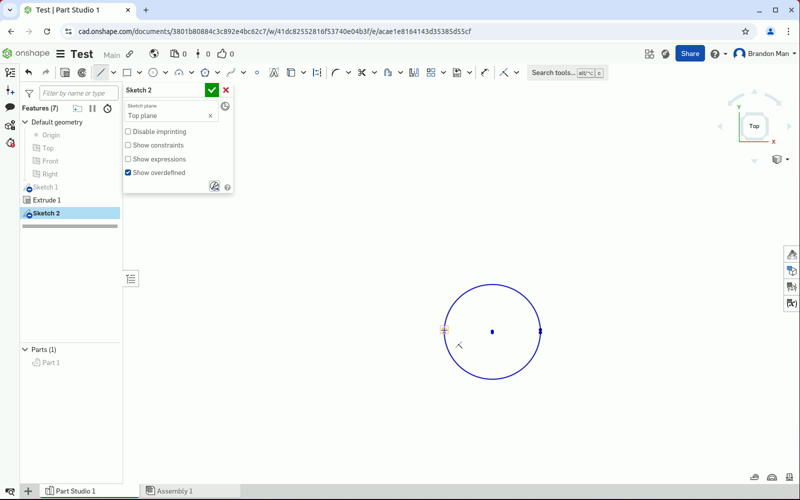
scroll(6)
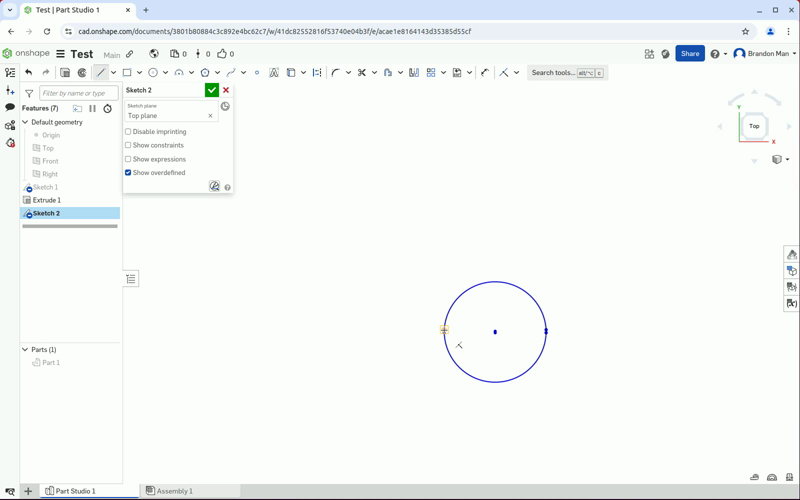
scroll(6)
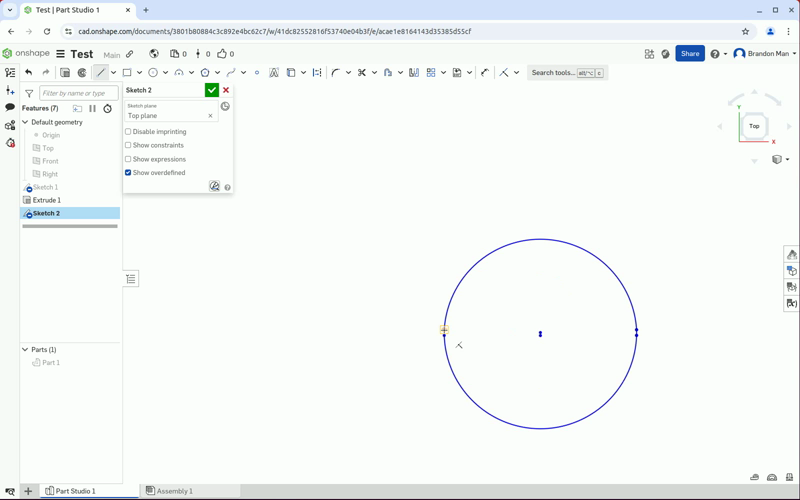
scroll(6)
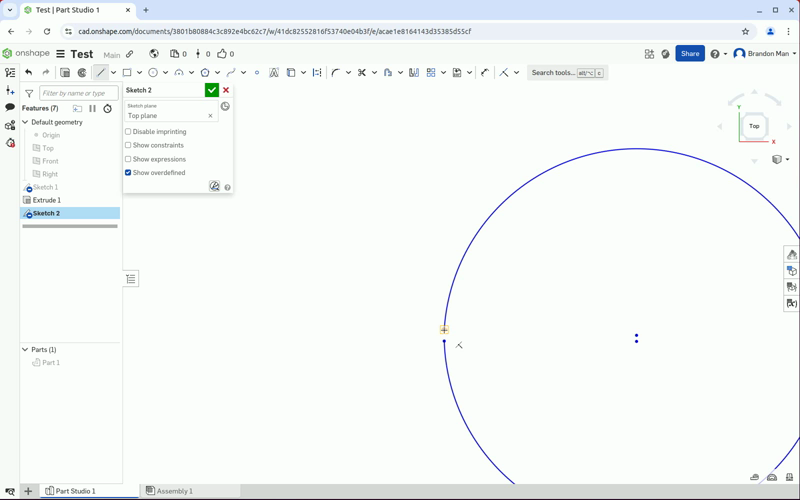
click(444, 329)
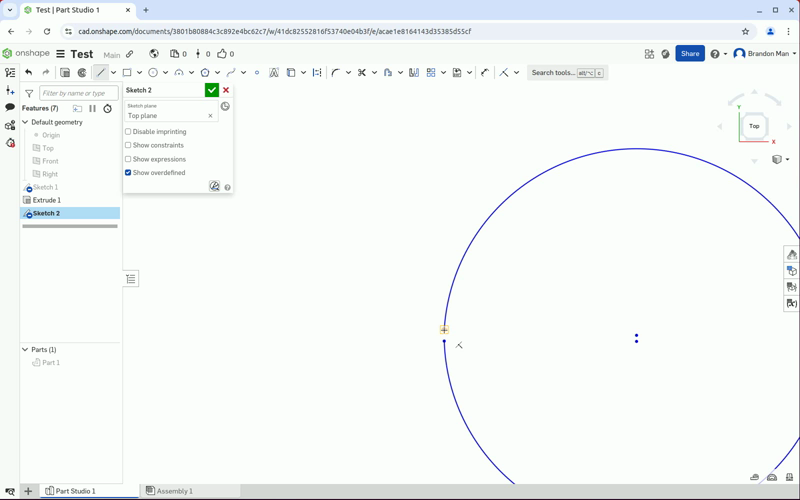
scroll(-6)
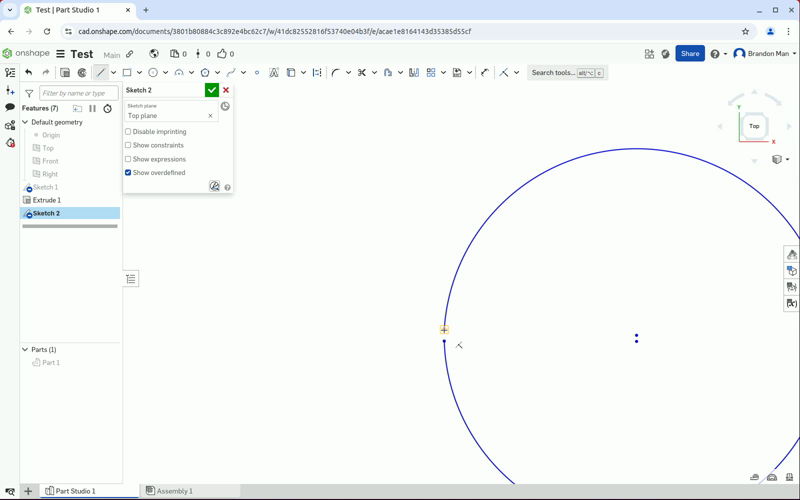
scroll(-6)
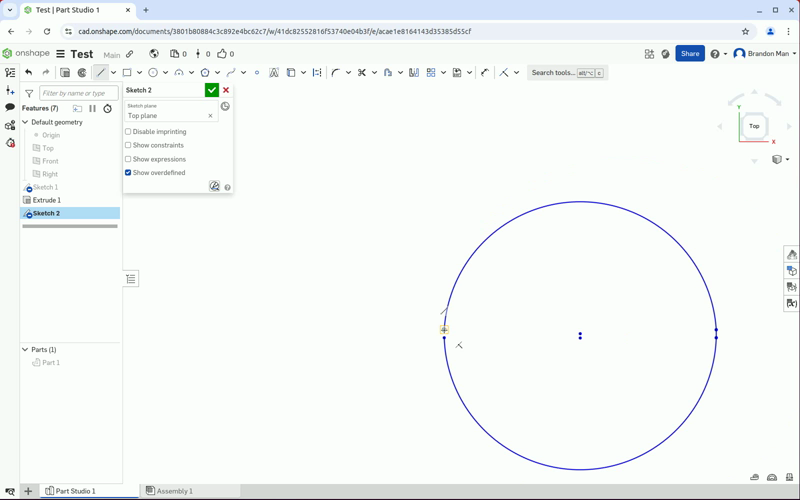
scroll(-6)
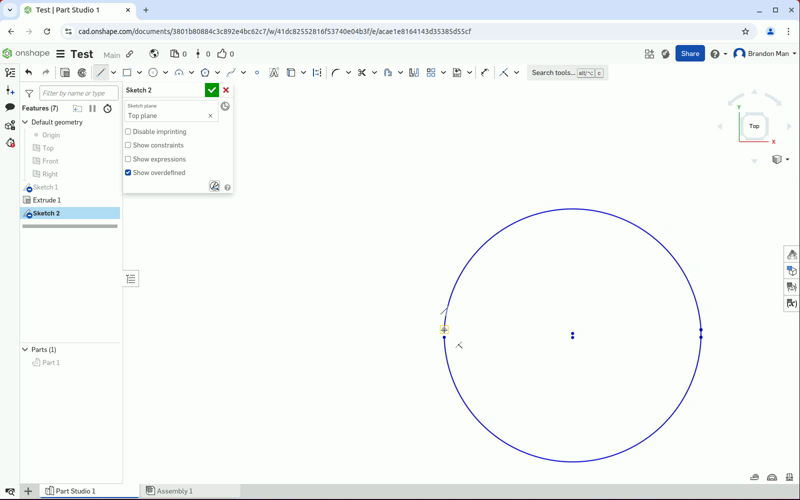
scroll(-6)
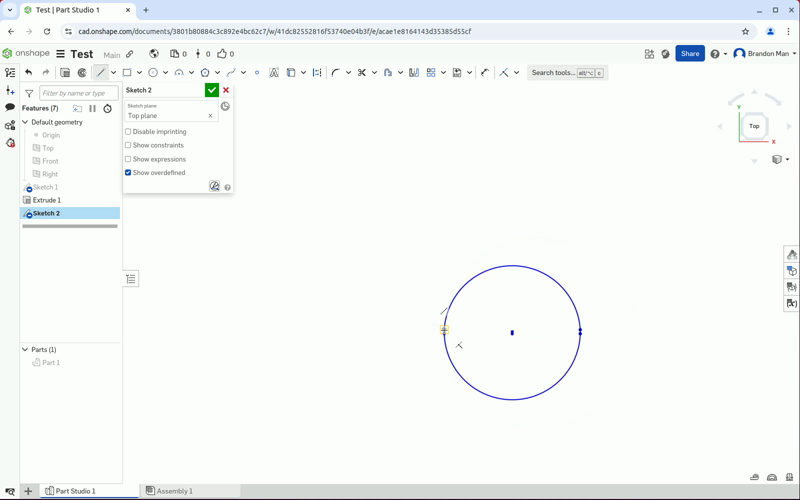
scroll(-6)
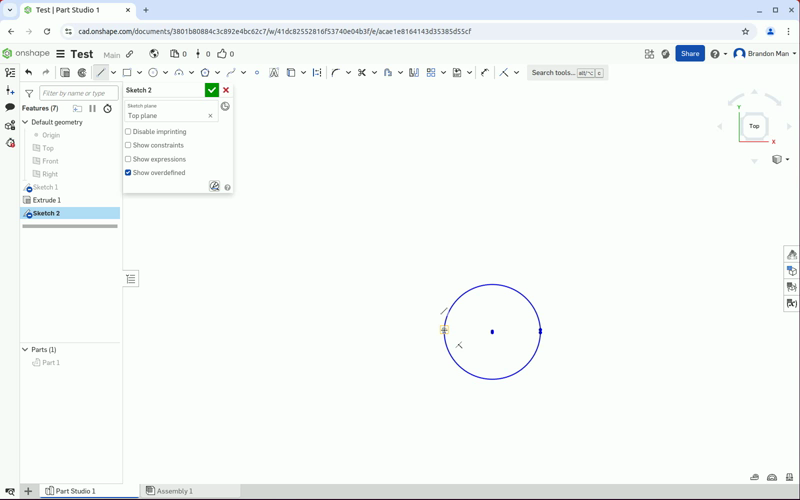
scroll(-6)
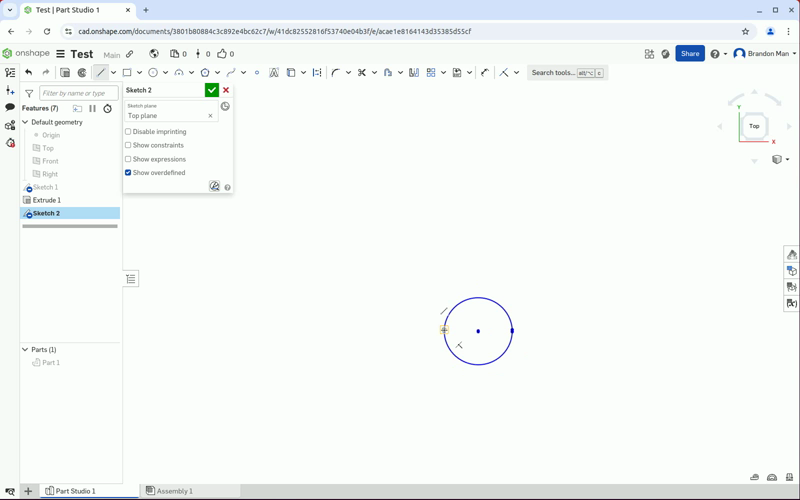
scroll(-6)
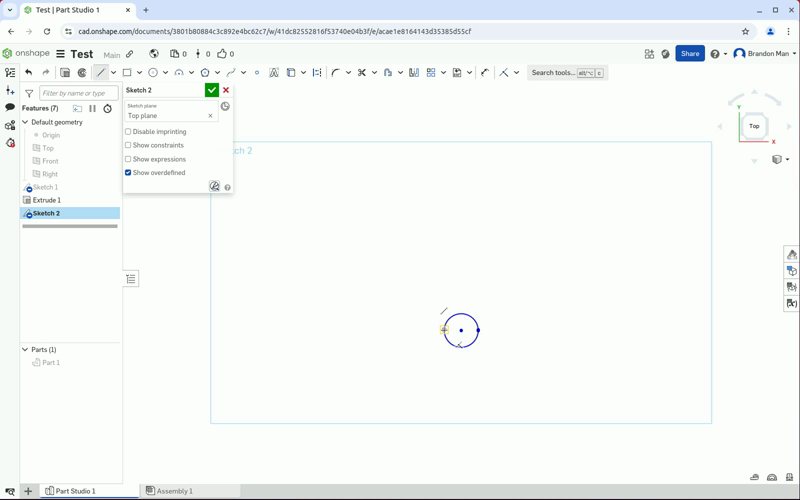
mouse_move(474, 329)
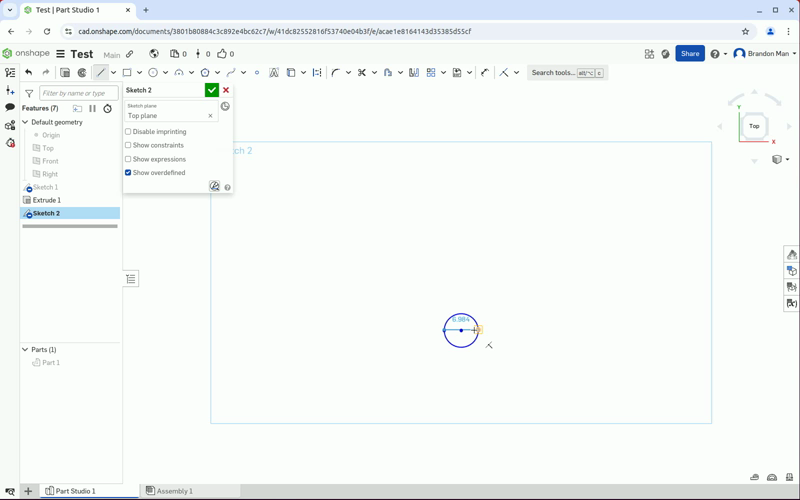
key_down(shift)
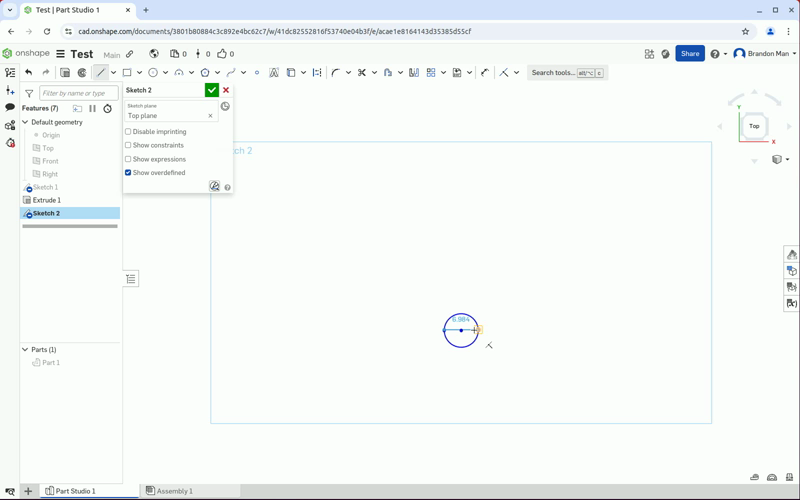
mouse_move(444, 330)
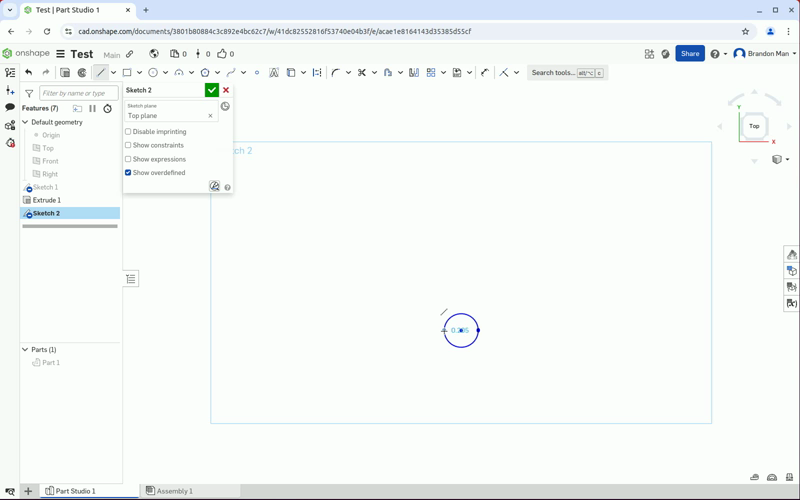
scroll(6)
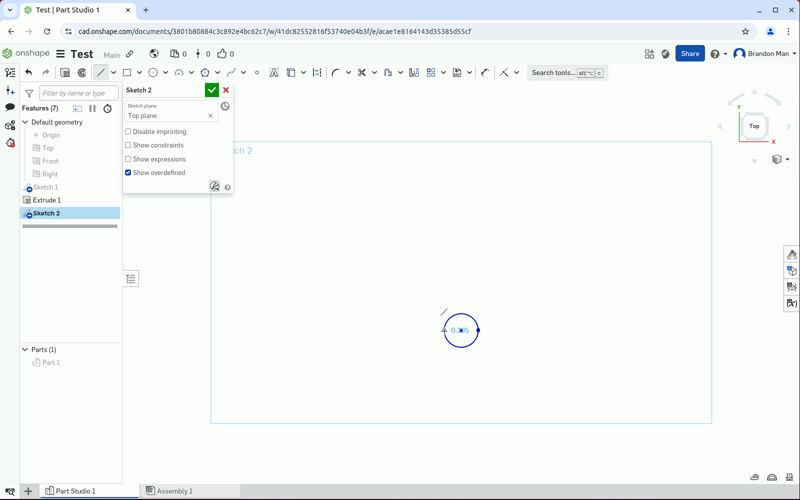
scroll(6)
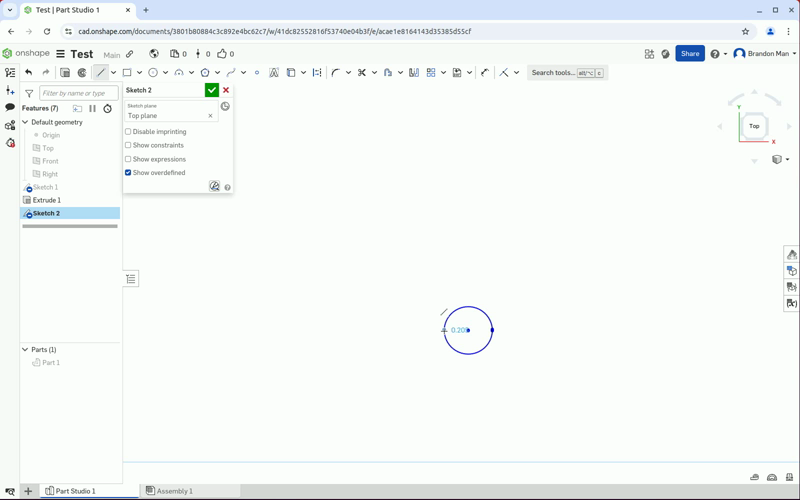
scroll(6)
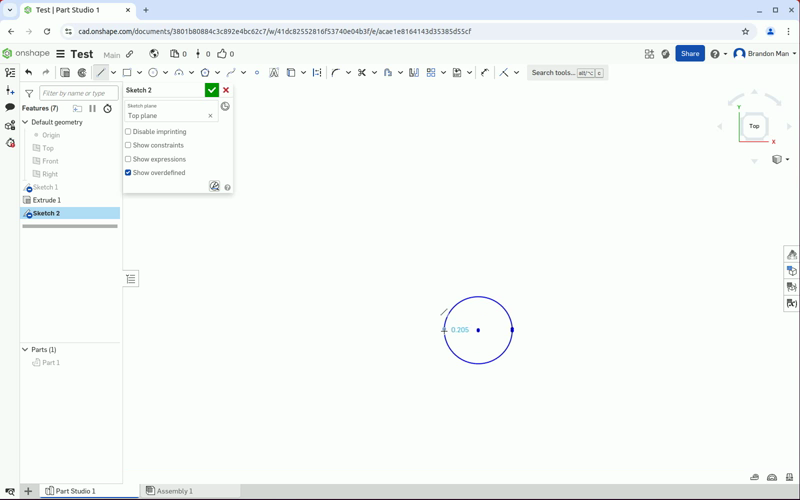
scroll(6)
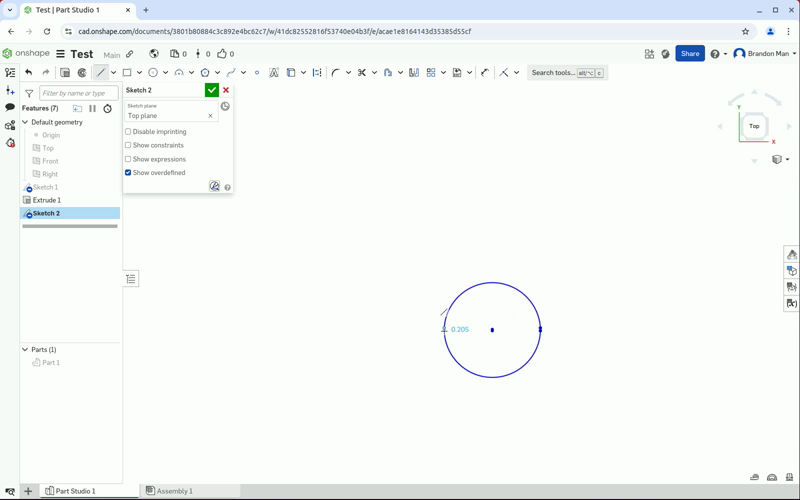
scroll(6)
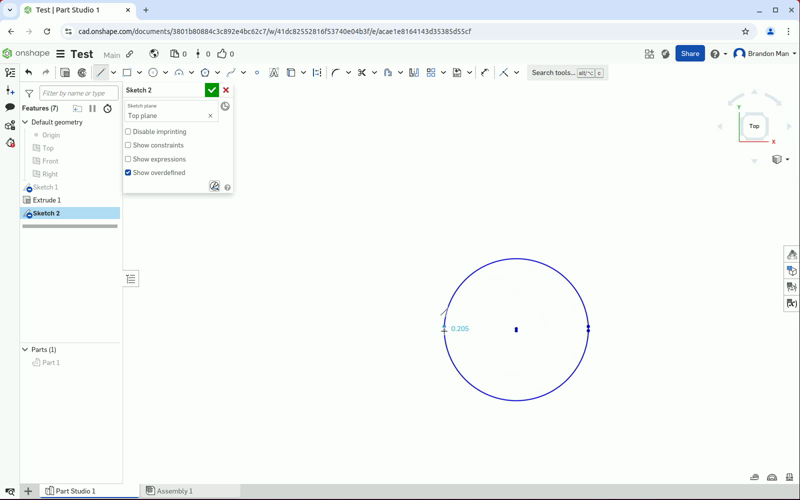
scroll(6)
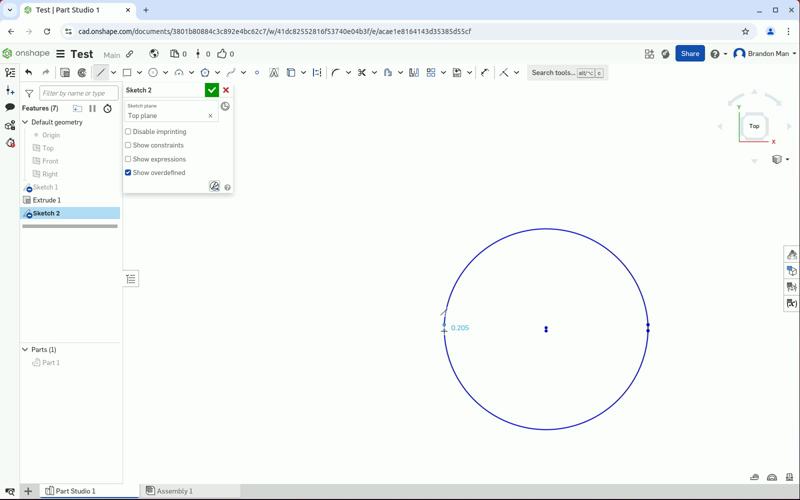
scroll(6)
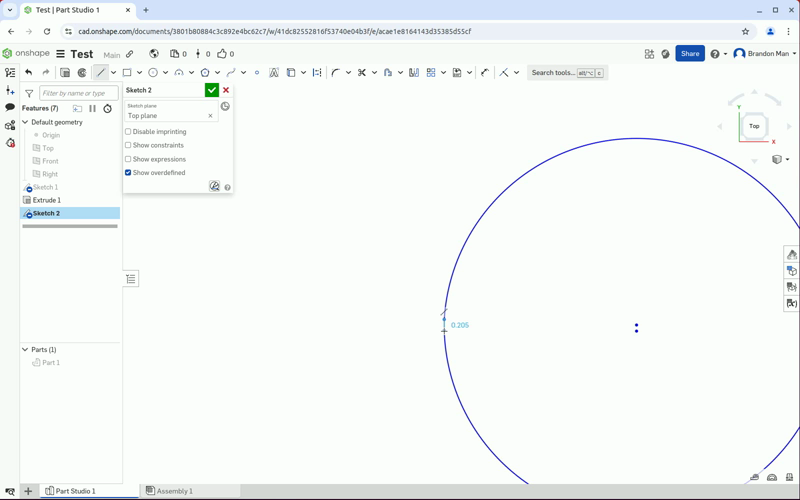
key_up(shift)
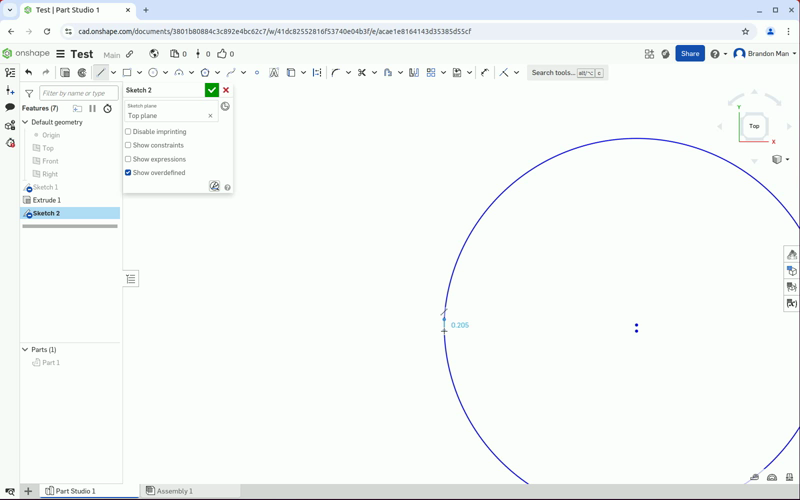
click(444, 330)
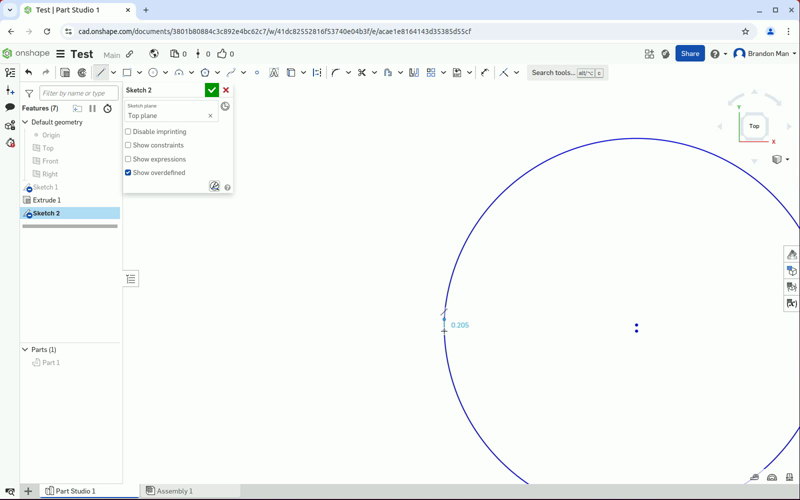
scroll(-6)
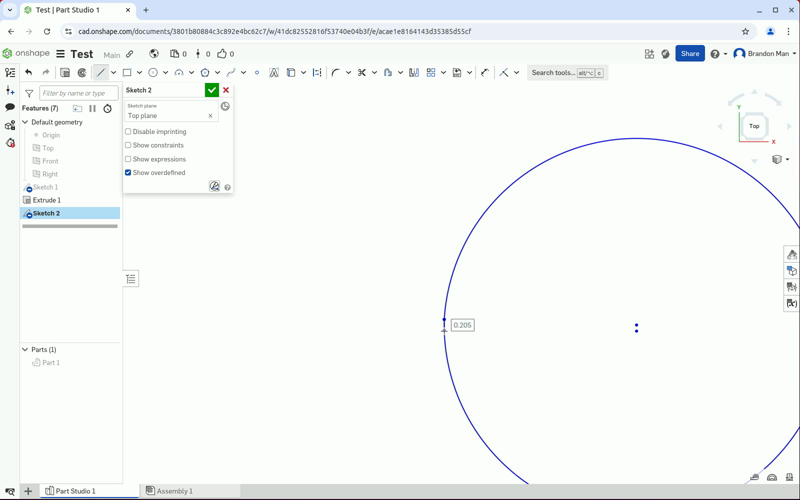
scroll(-6)
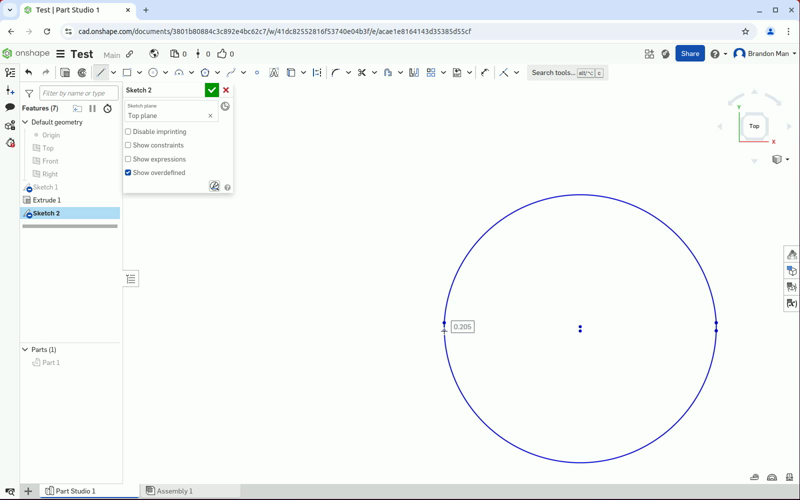
scroll(-6)
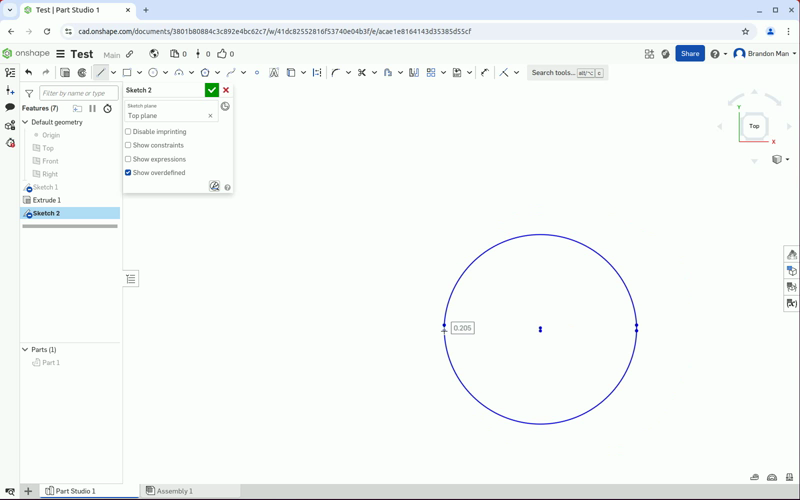
scroll(-6)
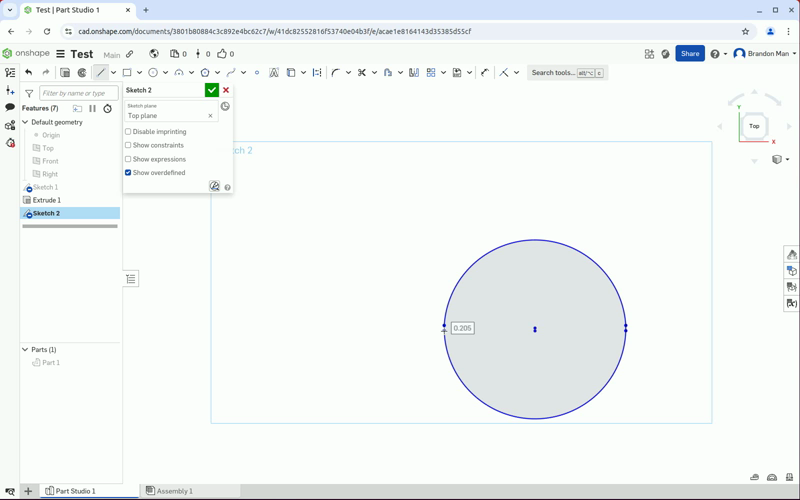
scroll(-6)
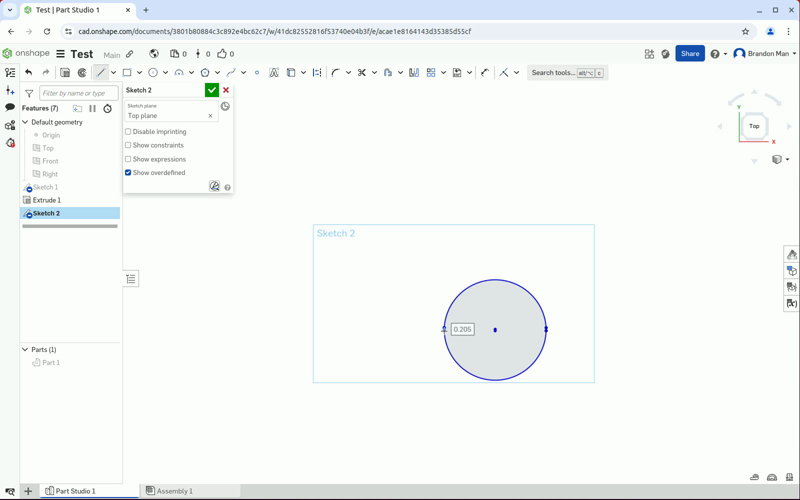
scroll(-6)
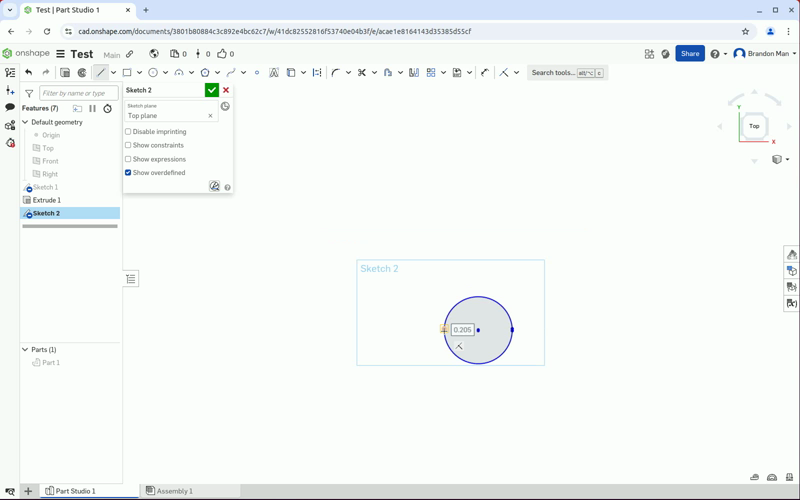
scroll(-6)
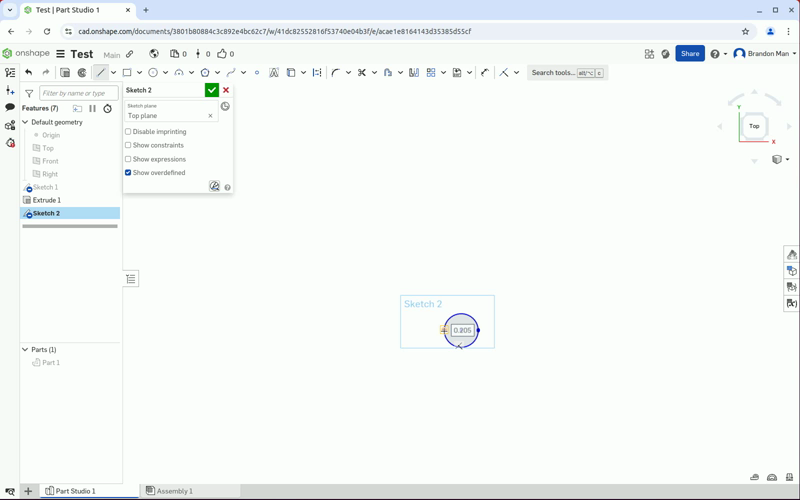
key(esc)
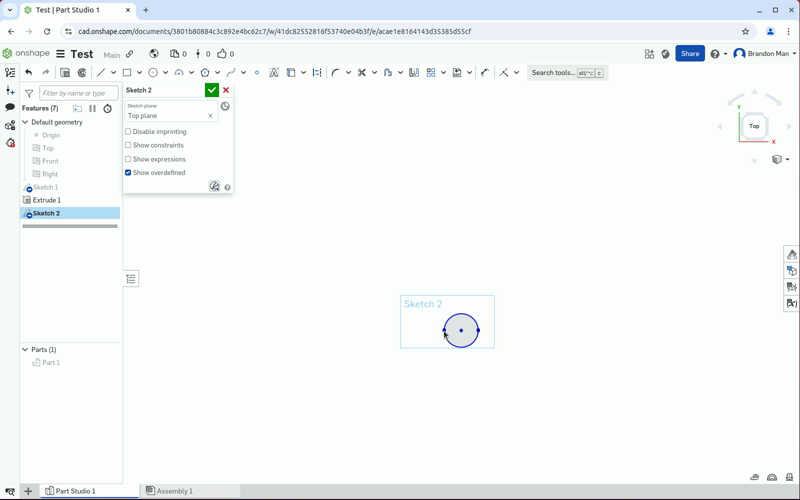
key(c)
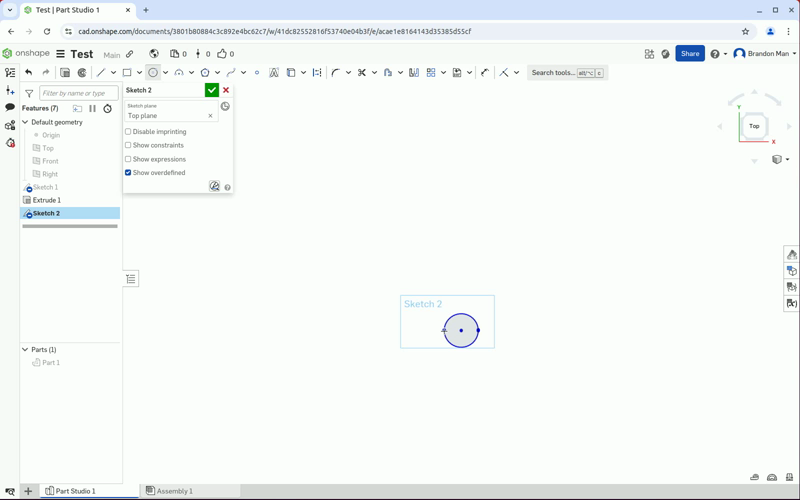
key_down(shift)
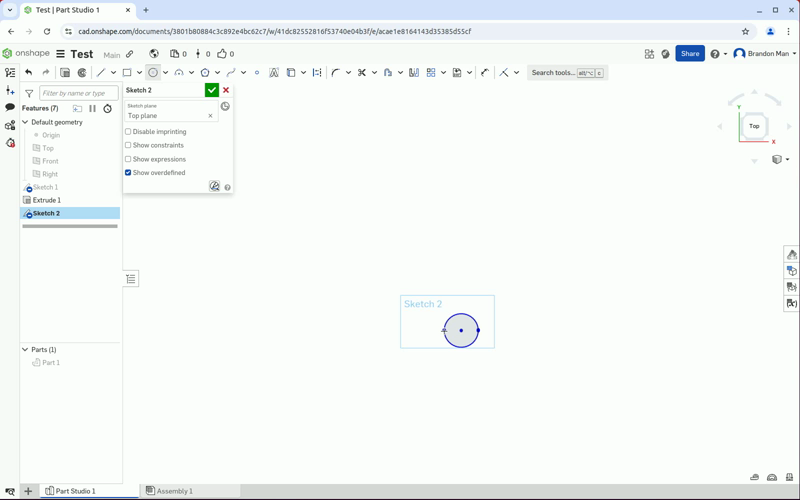
mouse_move(461, 330)
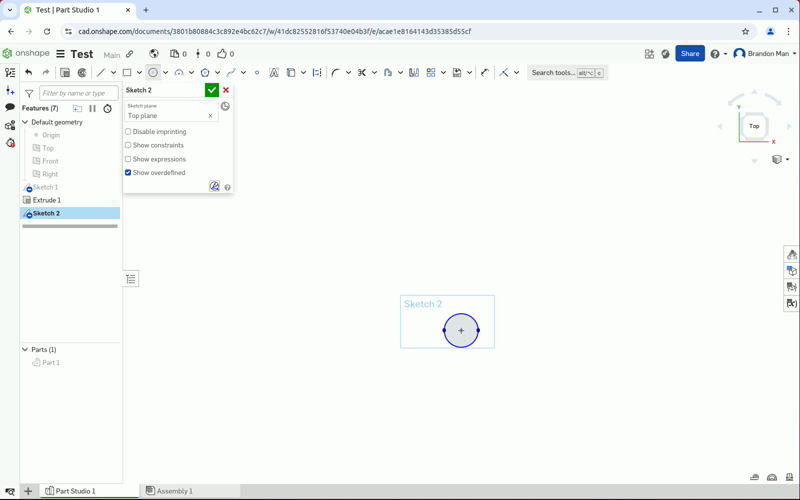
click(461, 330)
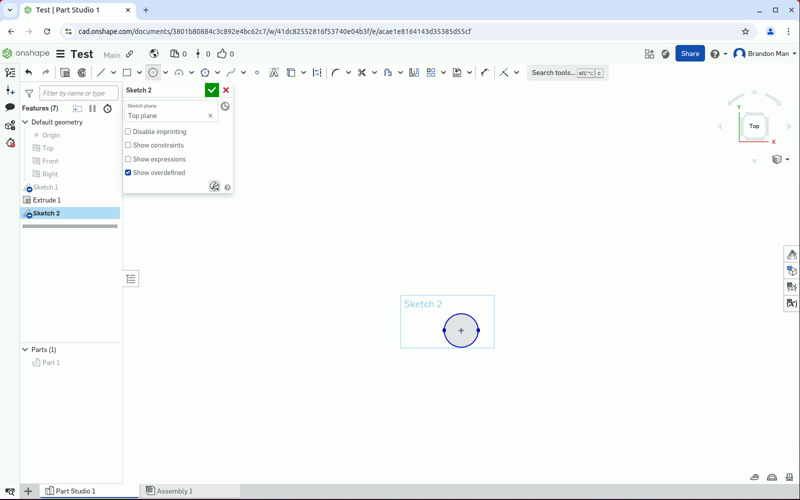
key_up(shift)
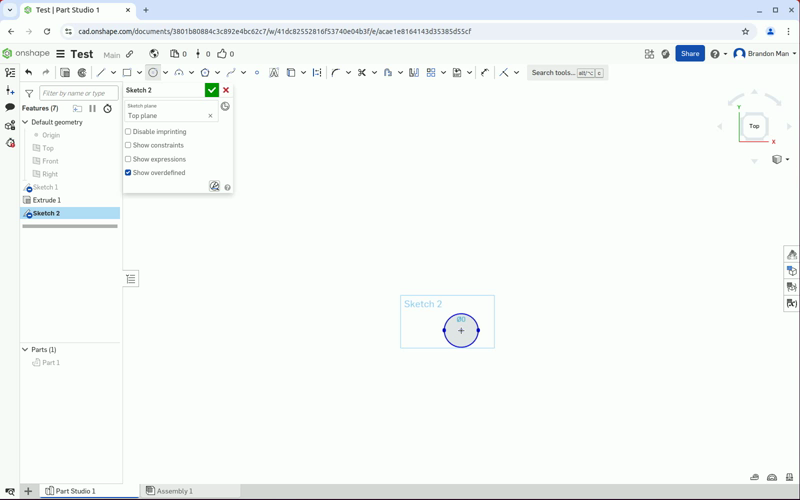
mouse_move(471, 330)
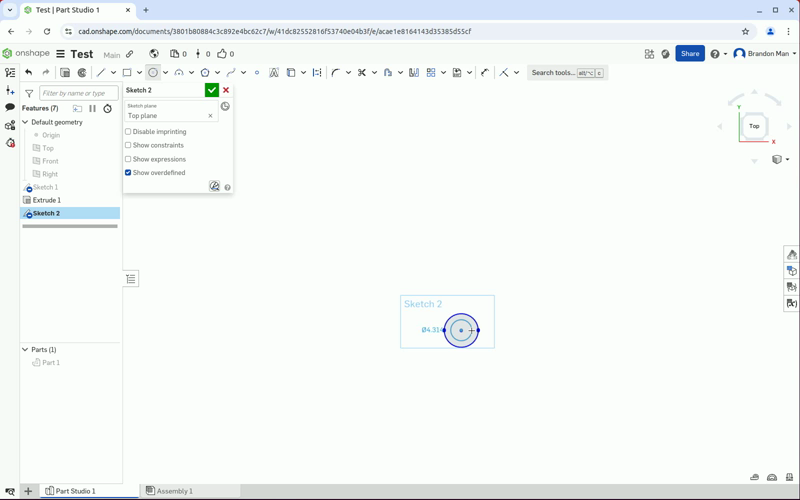
click(471, 330)
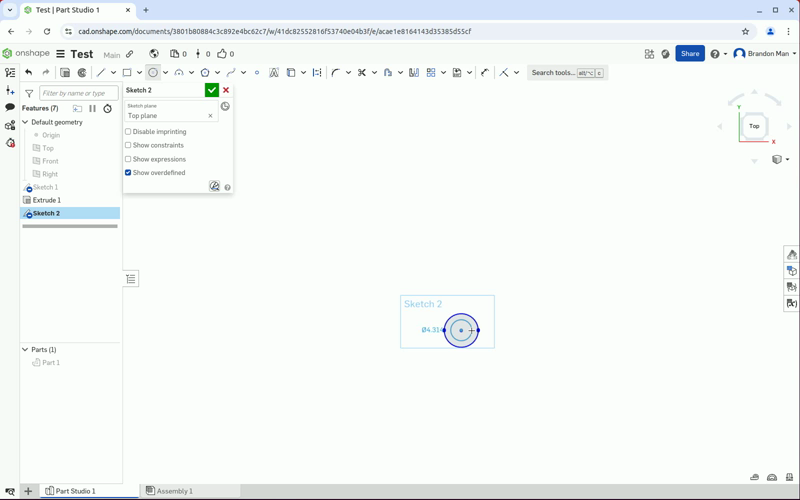
key(esc)
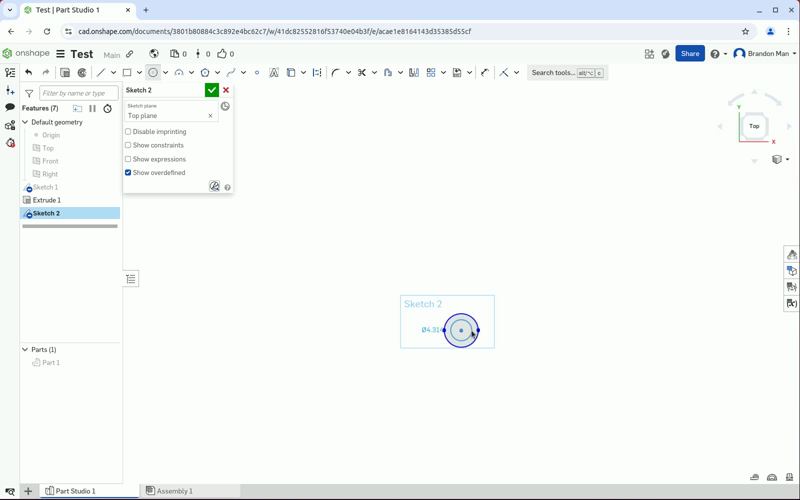
mouse_move(471, 333)
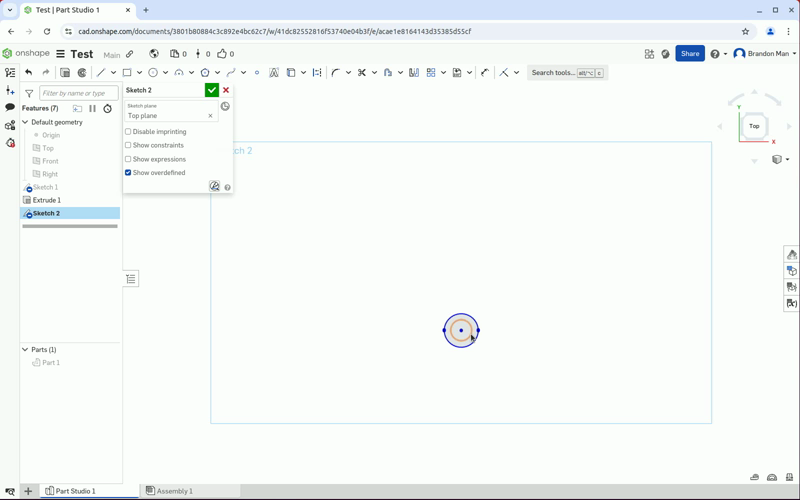
scroll(6)
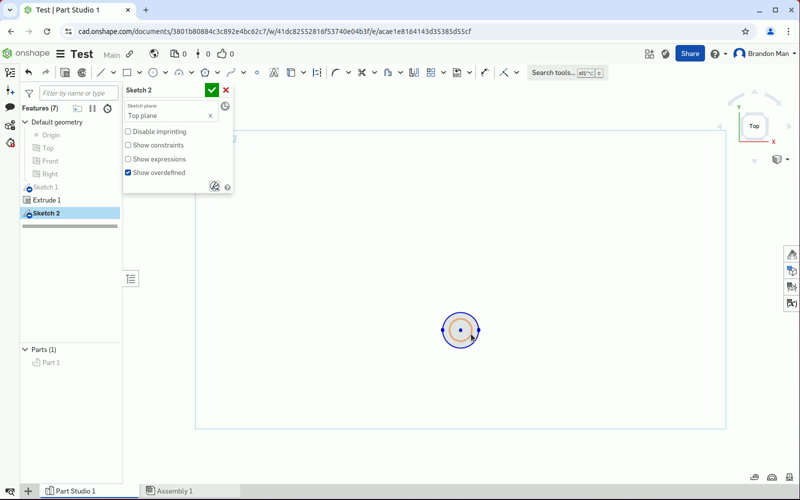
scroll(6)
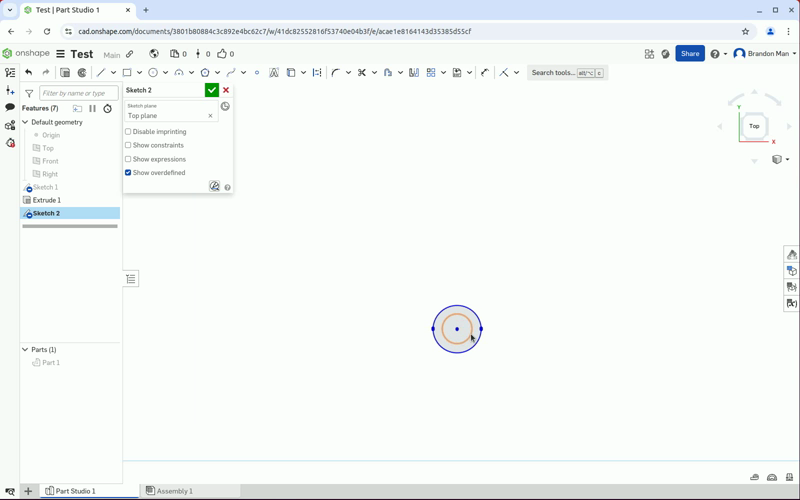
scroll(6)
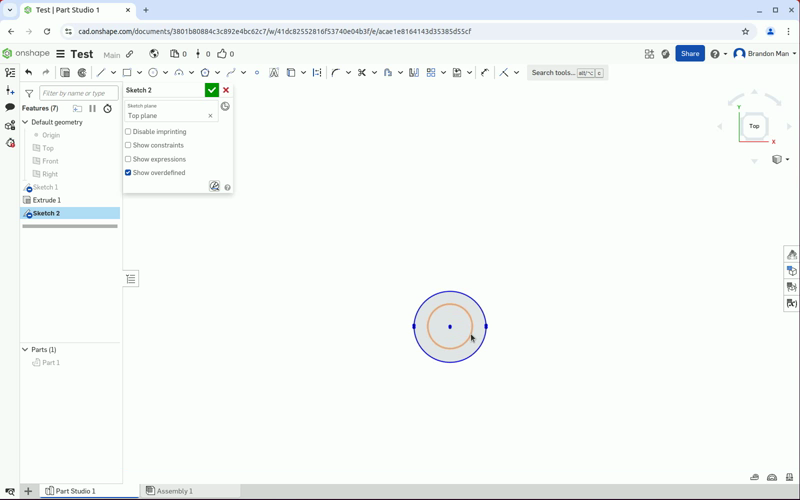
scroll(6)
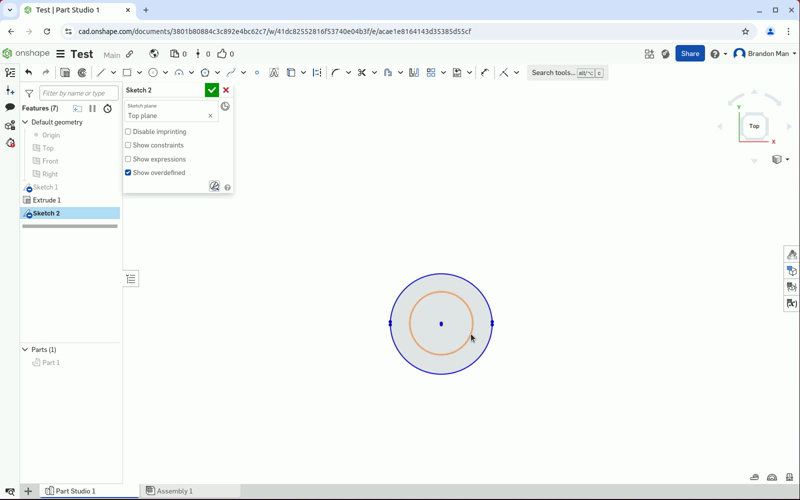
scroll(6)
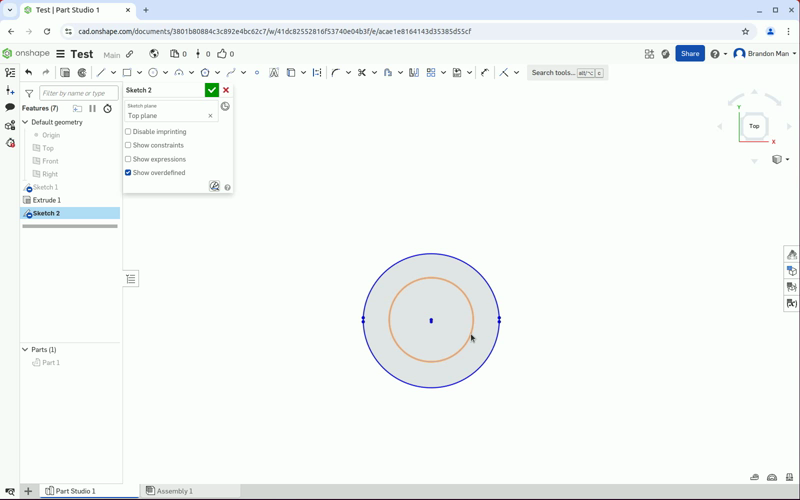
scroll(6)
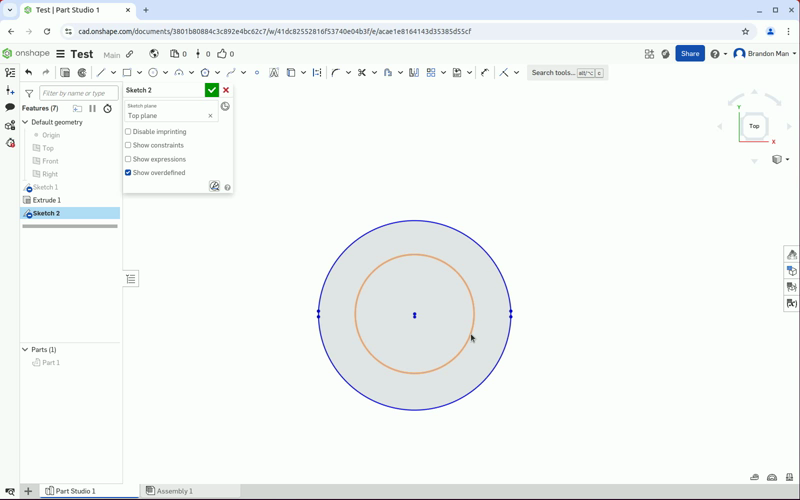
scroll(6)
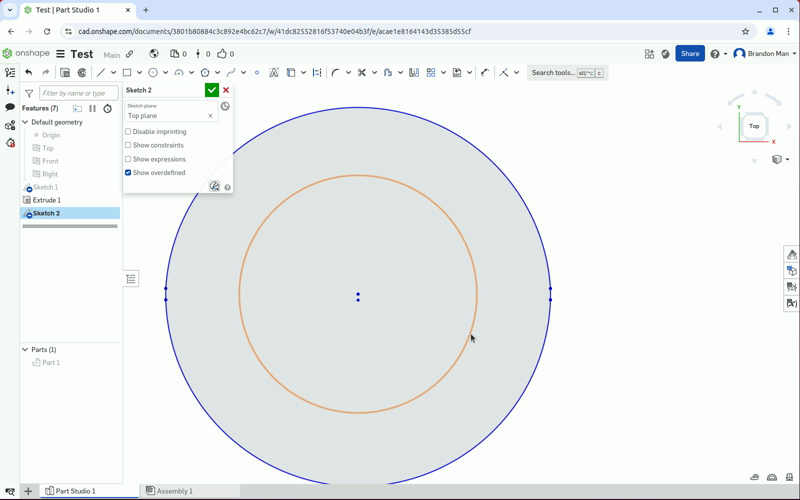
click(471, 333)
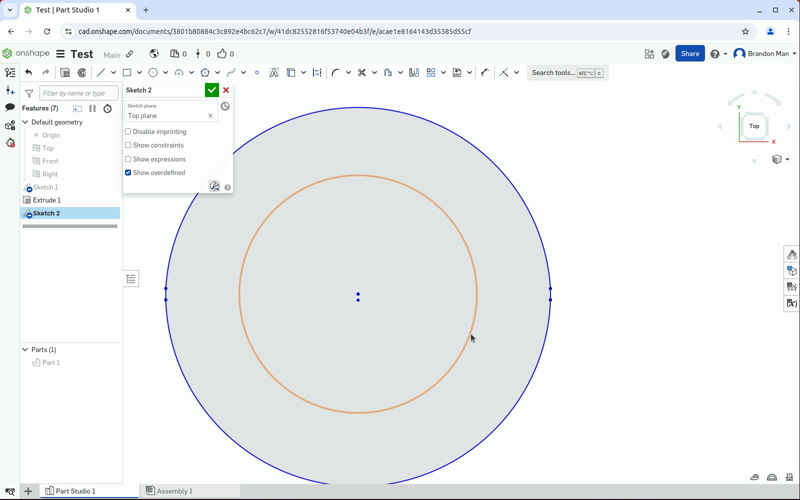
scroll(-6)
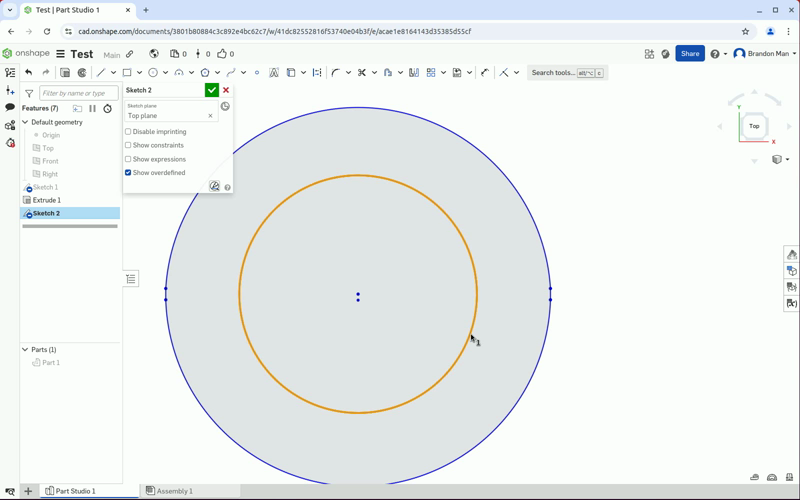
scroll(-6)
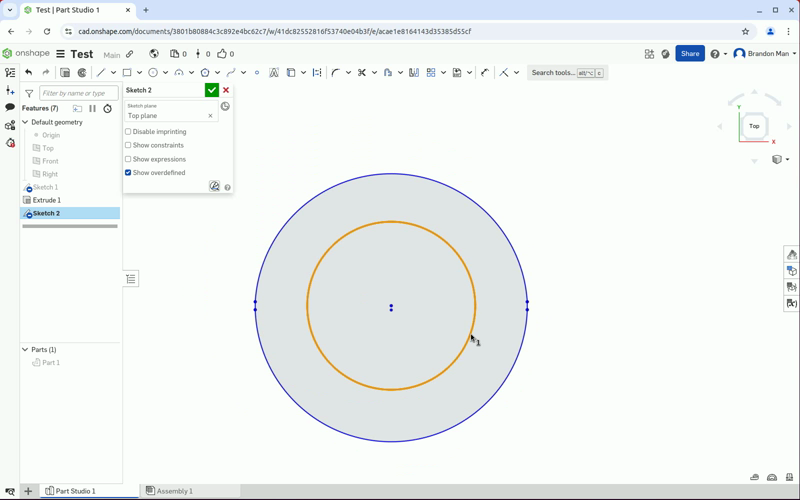
scroll(-6)
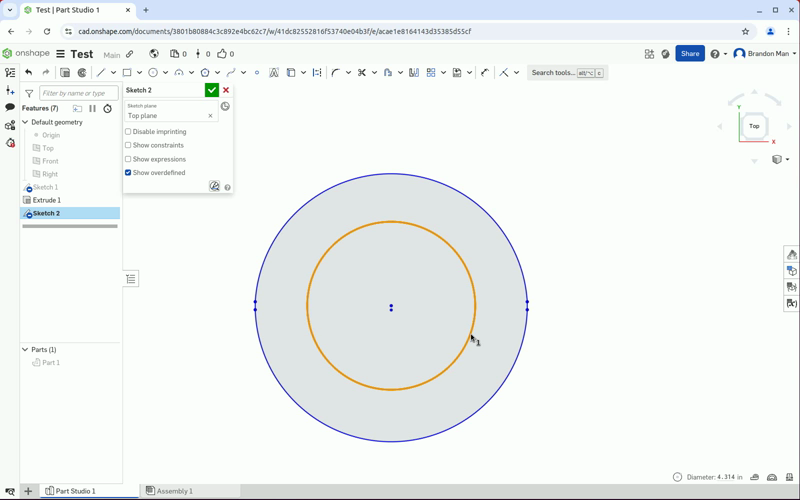
scroll(-6)
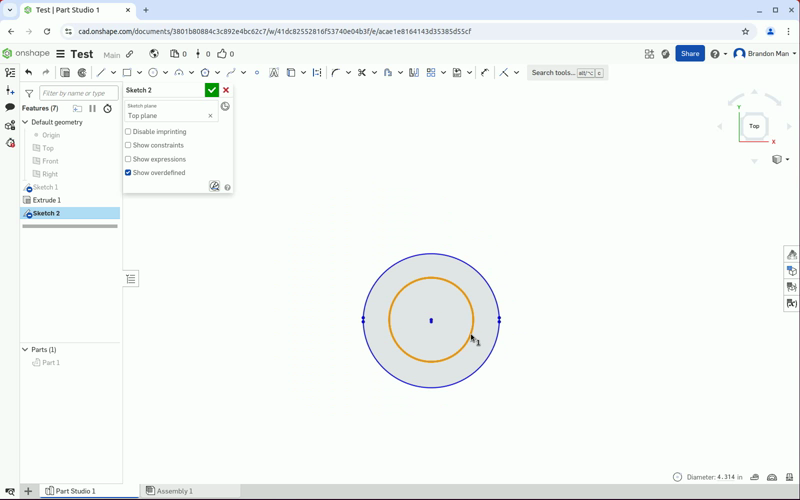
scroll(-6)
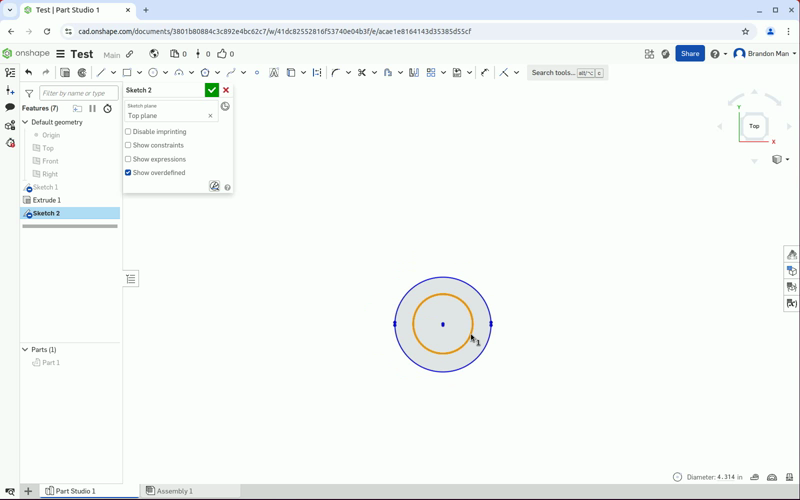
scroll(-6)
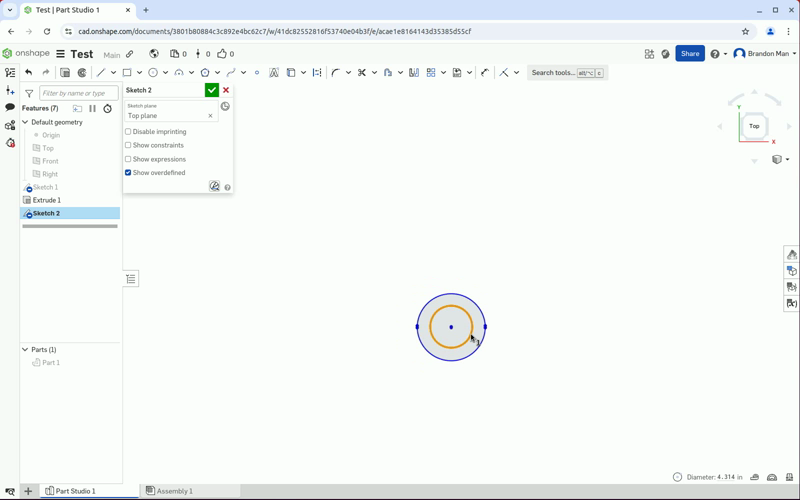
scroll(-6)
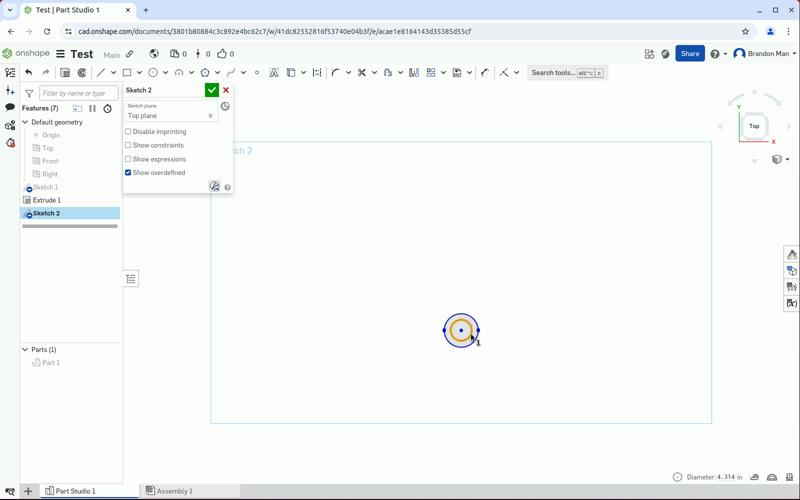
mouse_move(73, 352)
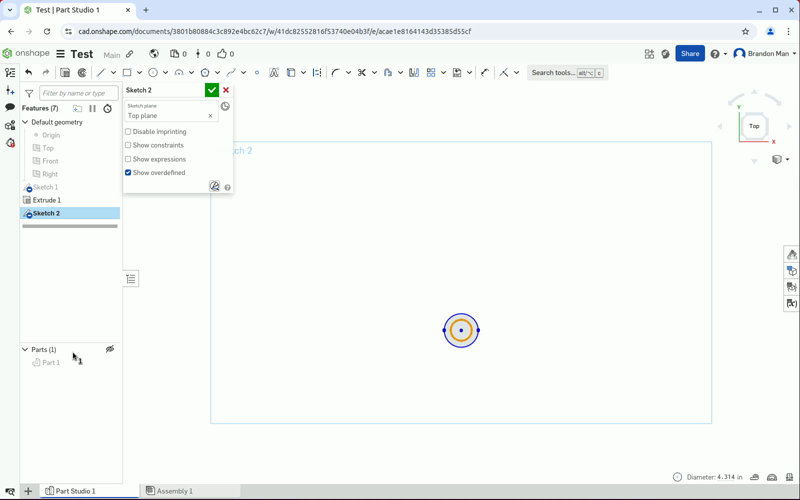
key(shift+y)
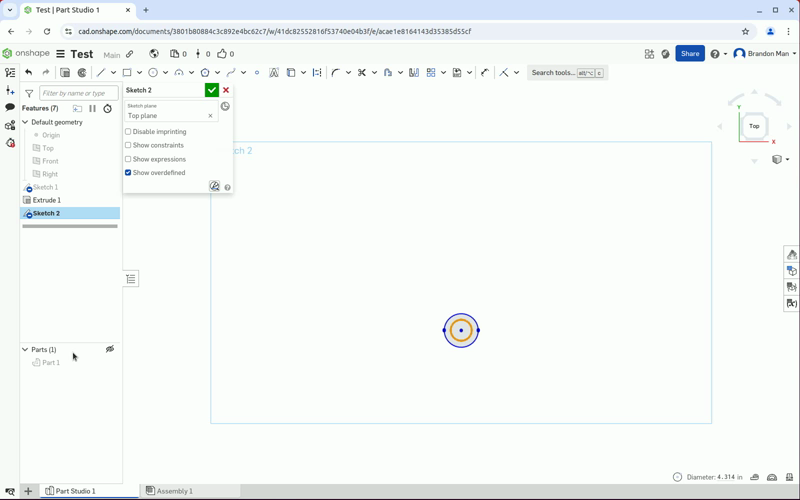
key(shift+e)
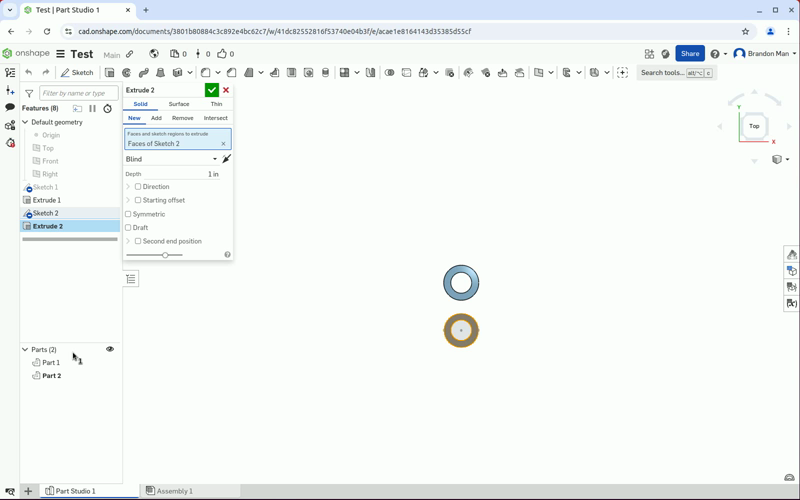
mouse_move(143, 106)
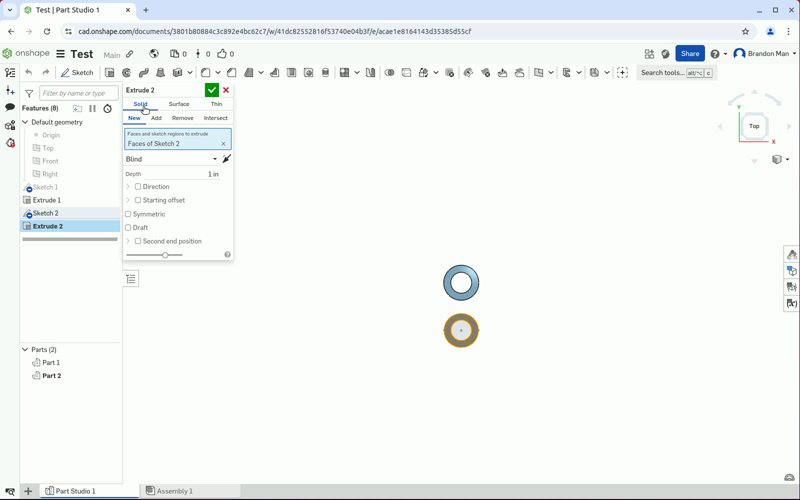
click(143, 106)
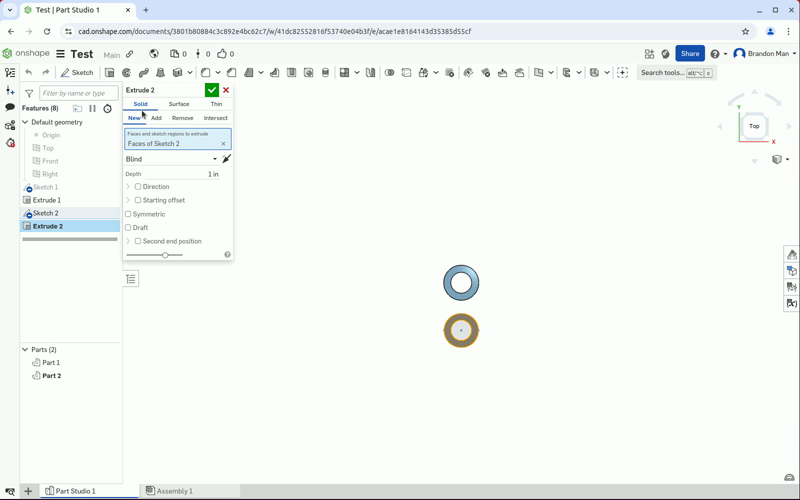
mouse_move(137, 120)
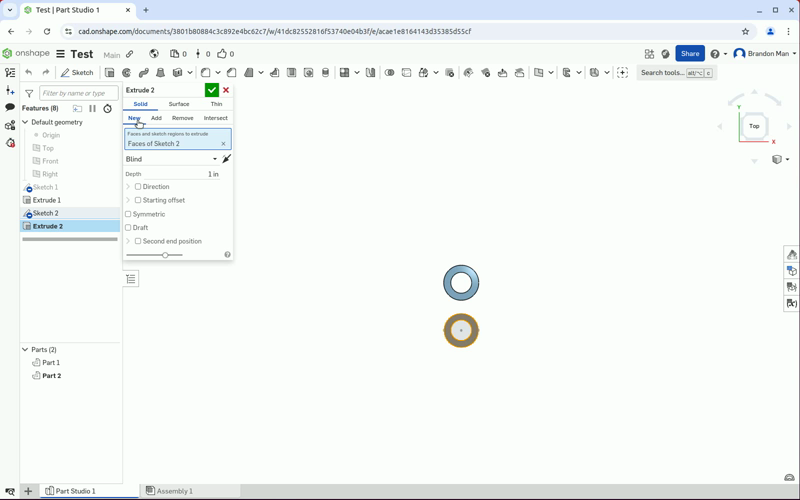
click(137, 120)
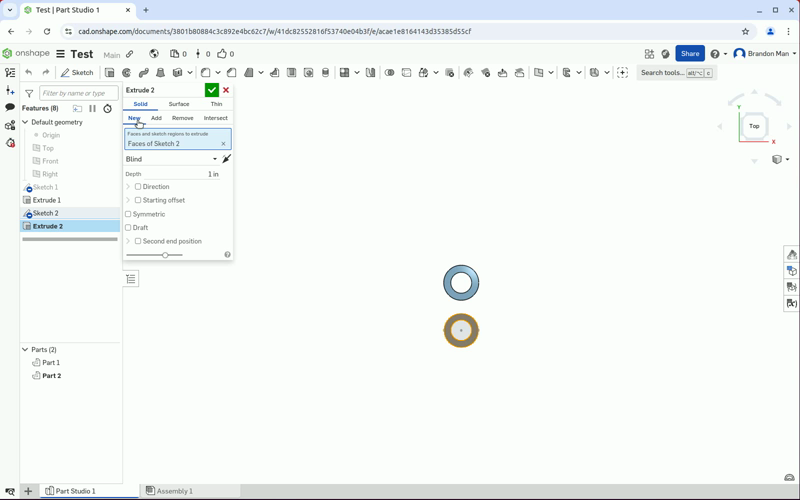
key(tab, 4)
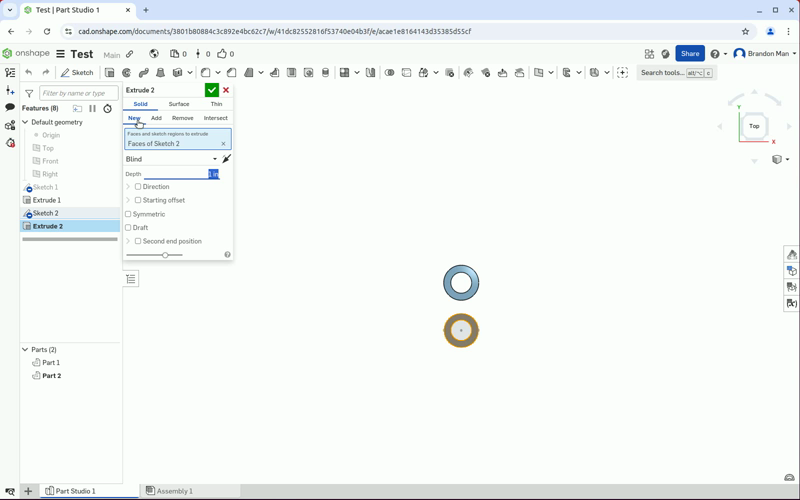
text(23.108)
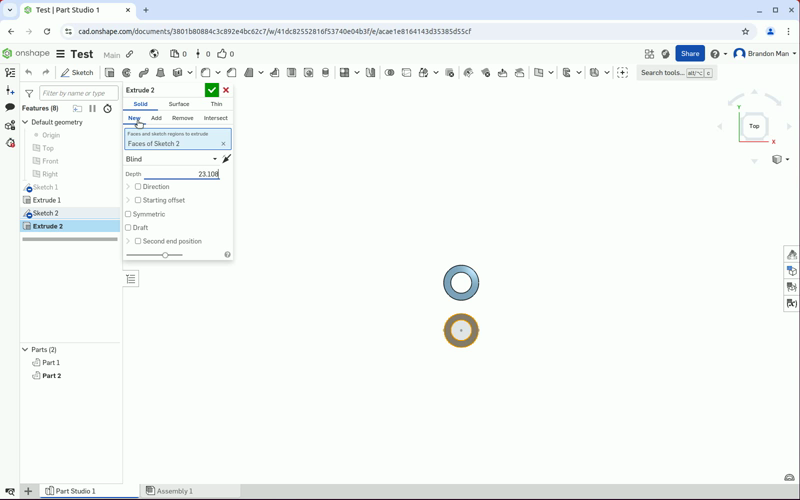
key(enter)
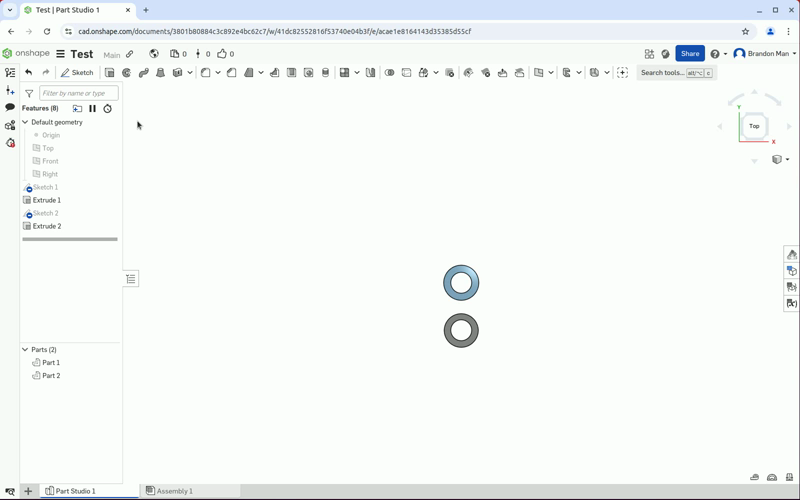
key(shift+h)
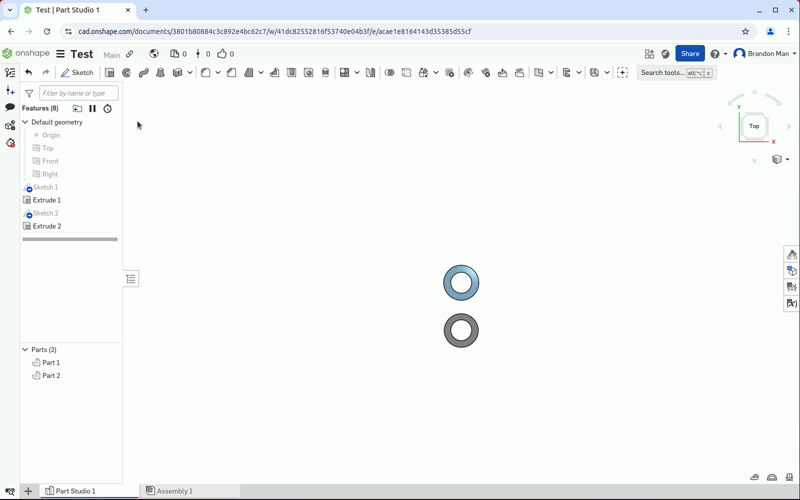
key(shift+h)
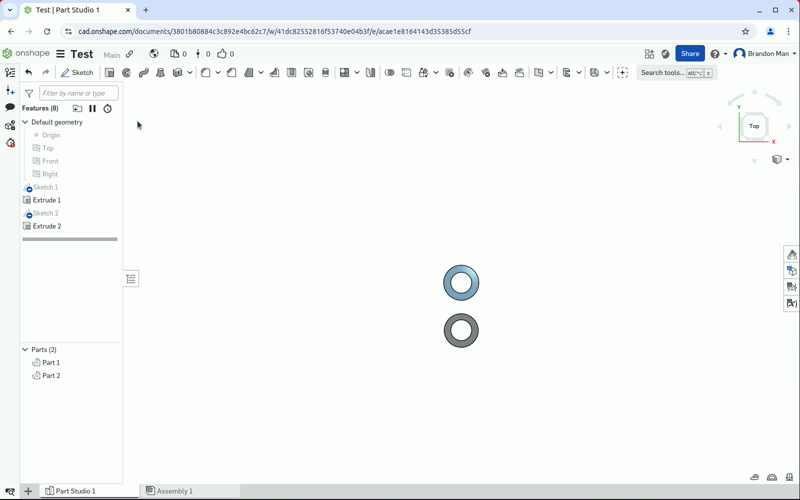
mouse_move(73, 189)
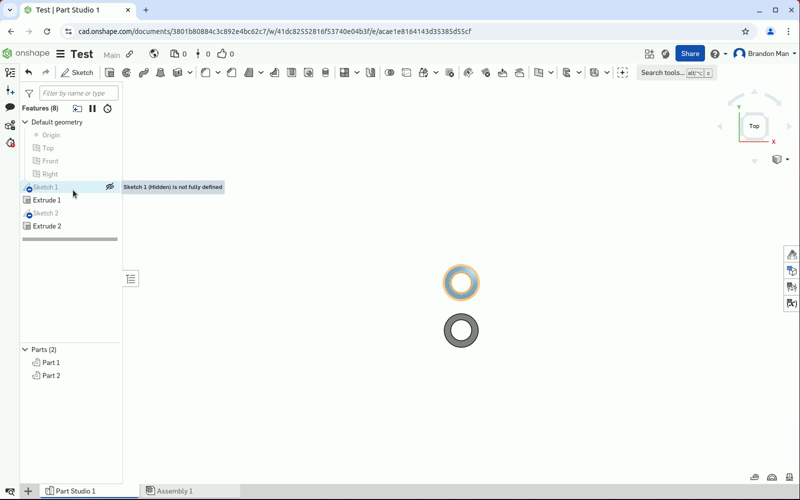
click(73, 189)
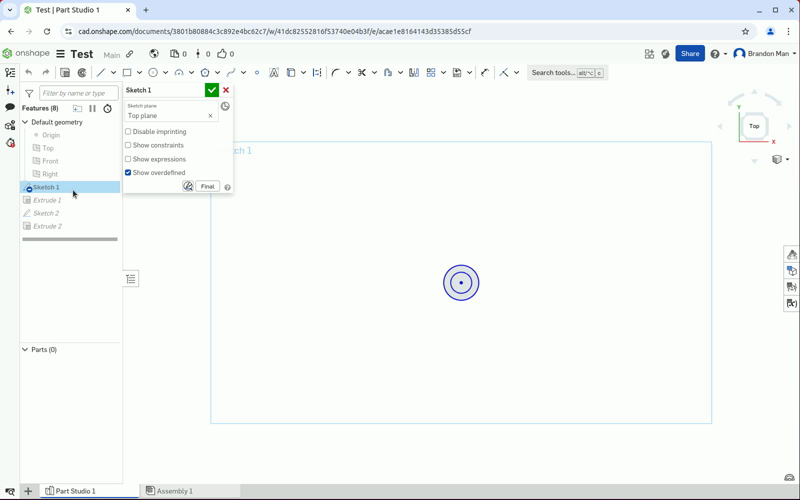
mouse_move(229, 92)
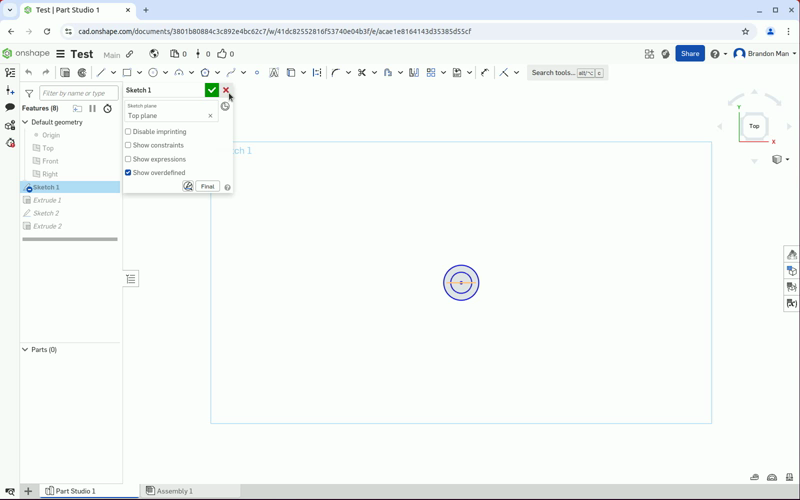
click(229, 92)
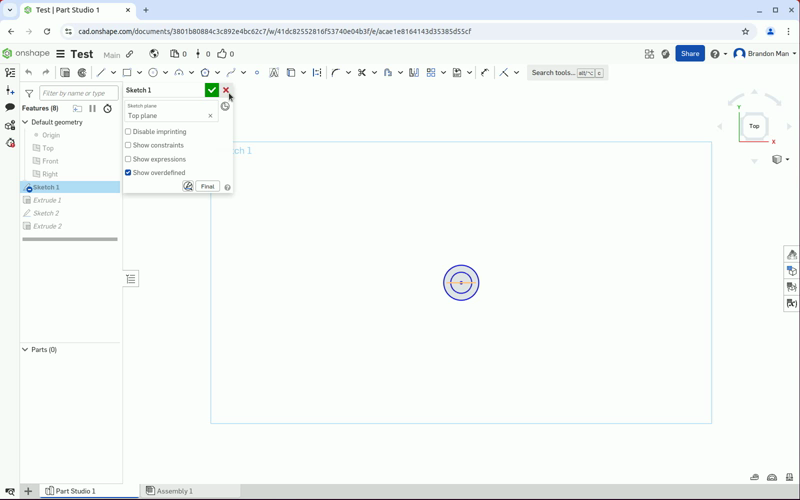
key(shift+s)
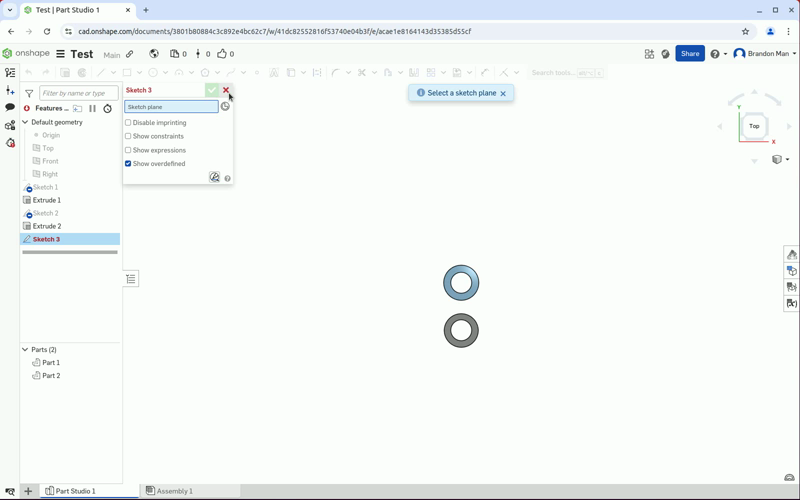
mouse_move(73, 150)
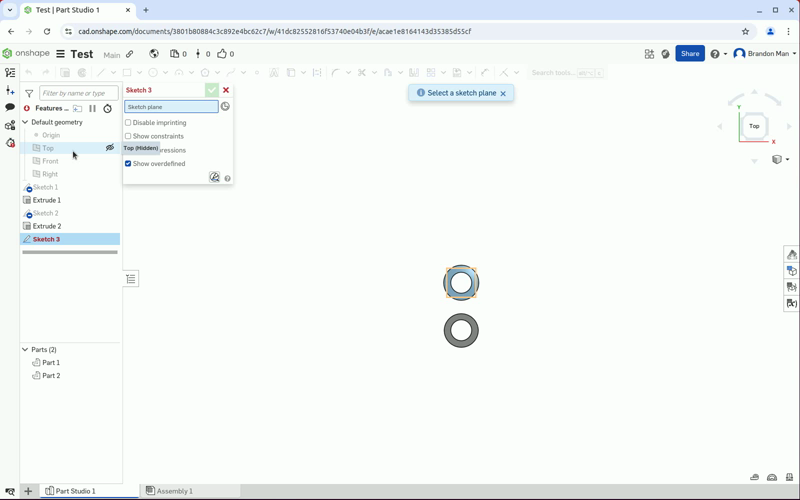
click(73, 150)
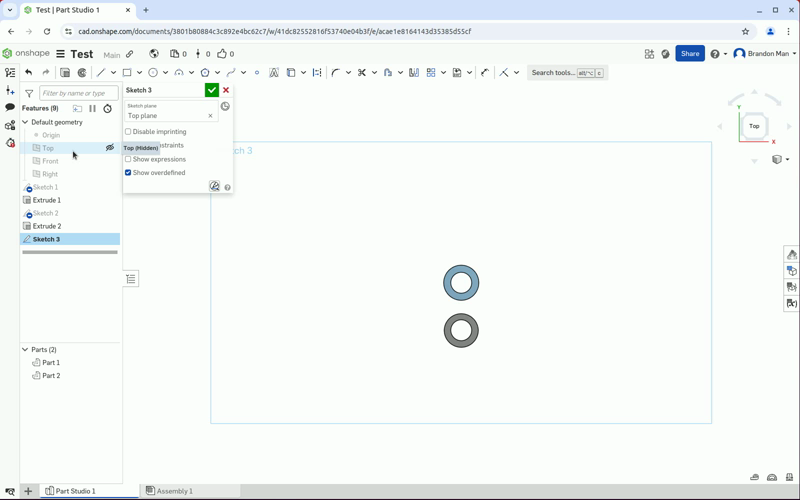
mouse_move(73, 352)
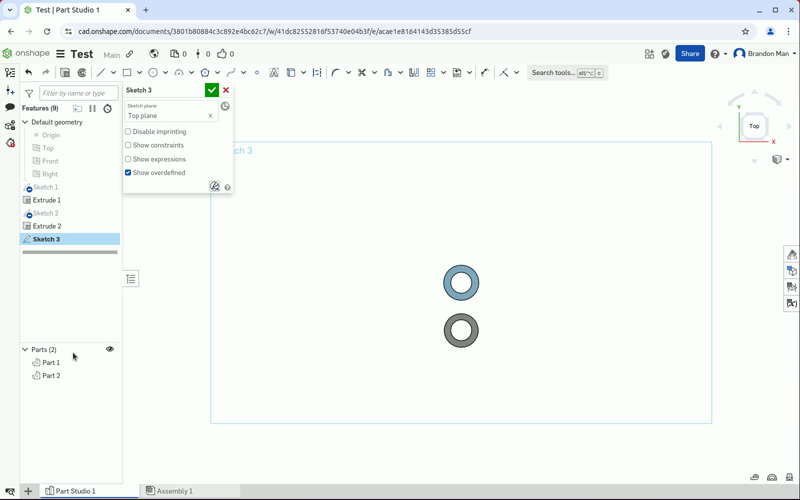
key(y)
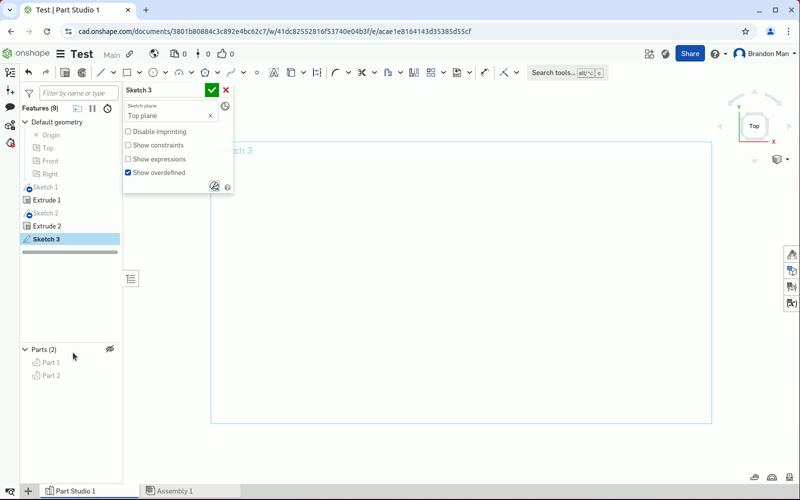
key(a)
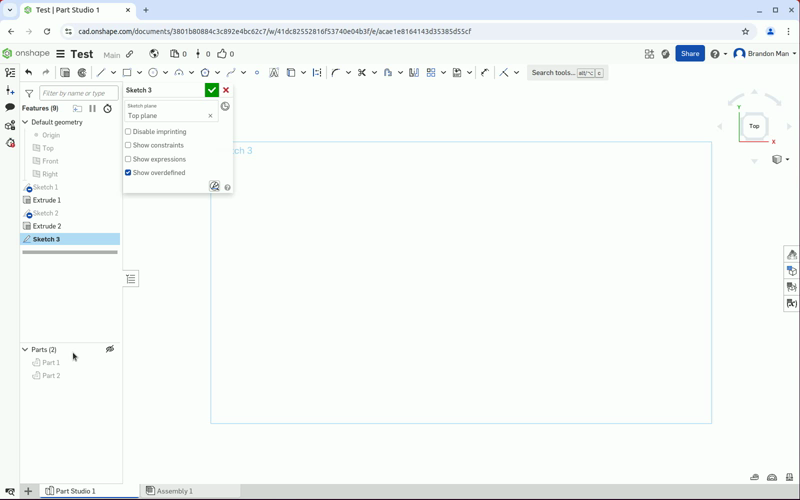
key_down(shift)
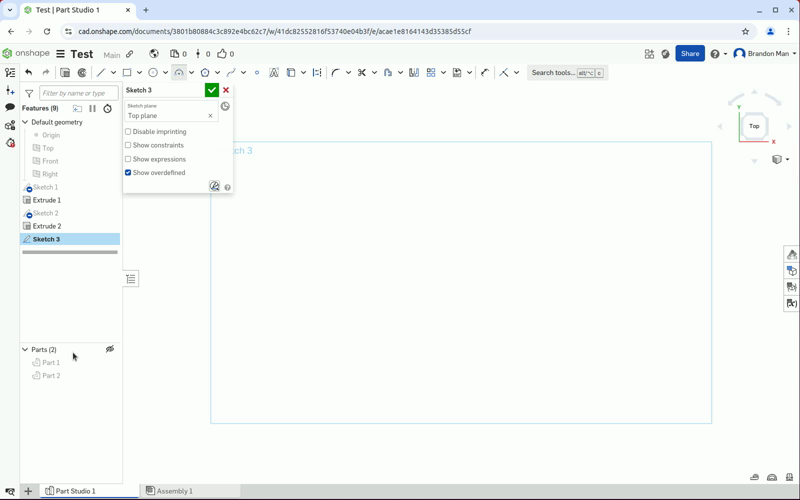
mouse_move(444, 329)
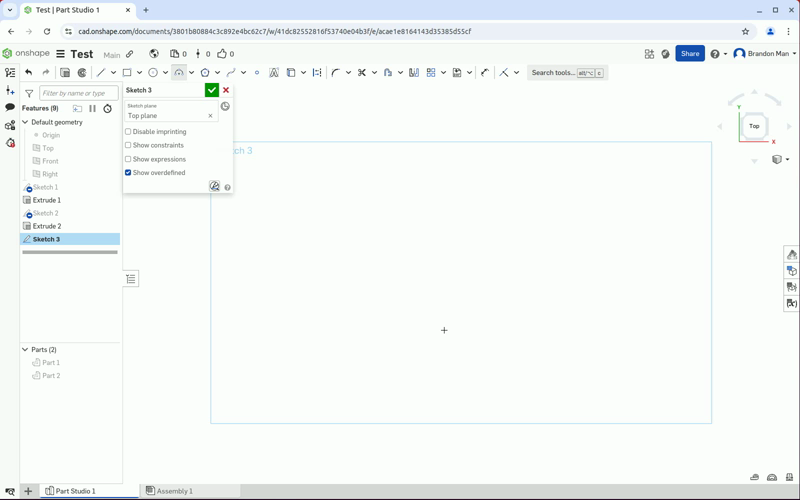
click(444, 329)
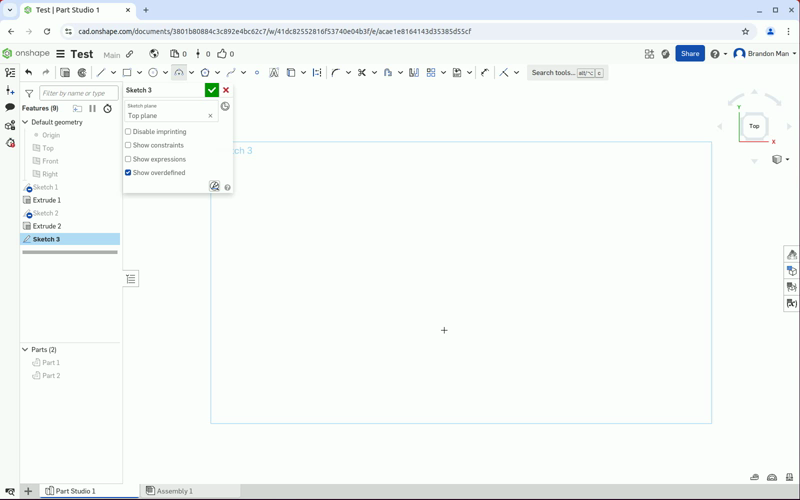
key_up(shift)
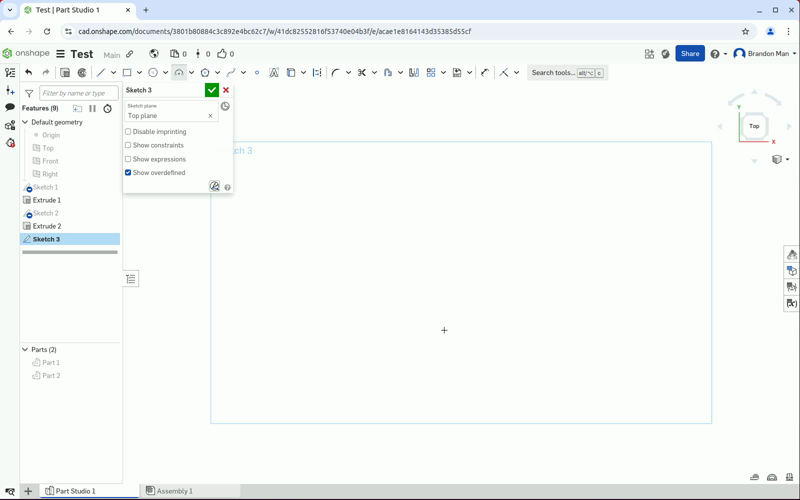
key_down(shift)
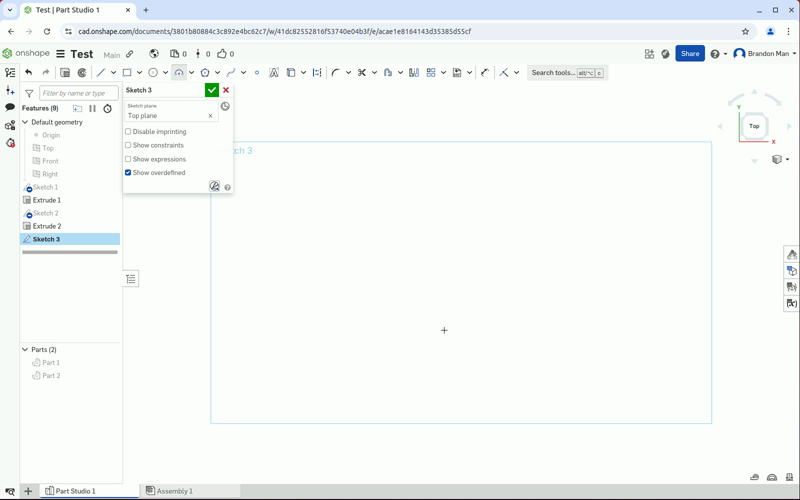
mouse_move(478, 329)
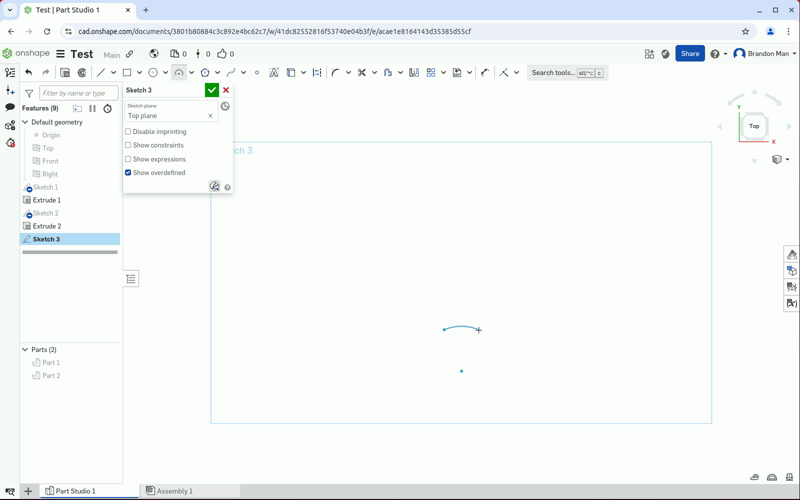
click(478, 329)
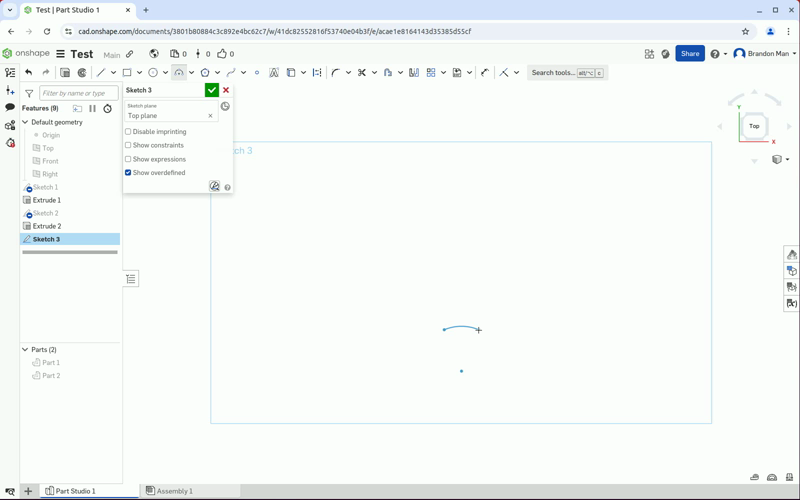
mouse_move(461, 313)
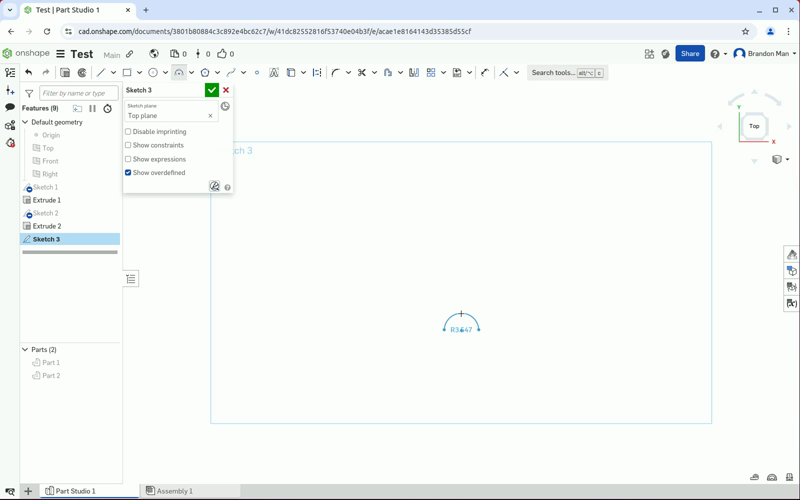
click(461, 313)
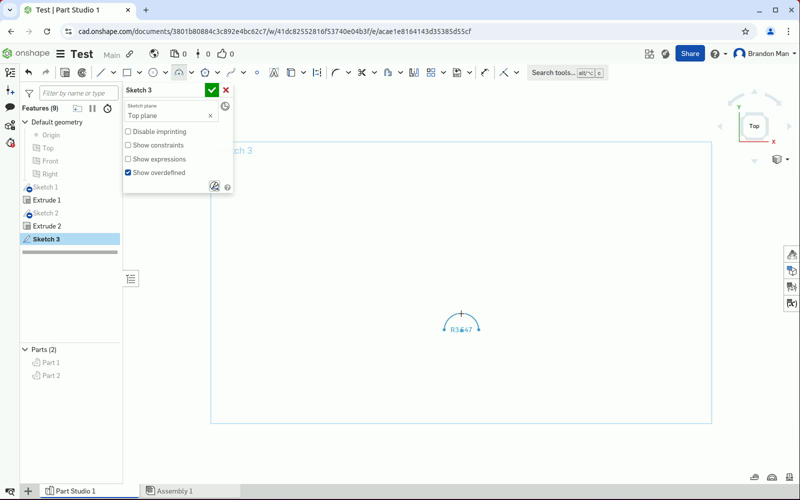
key_up(shift)
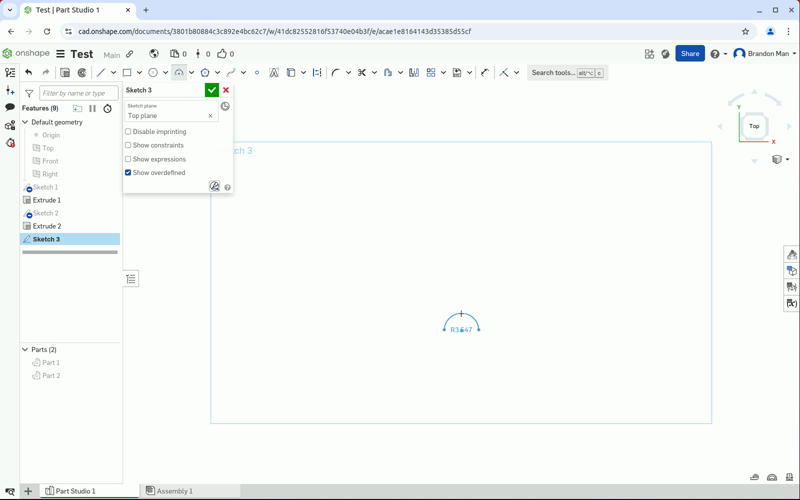
key(esc)
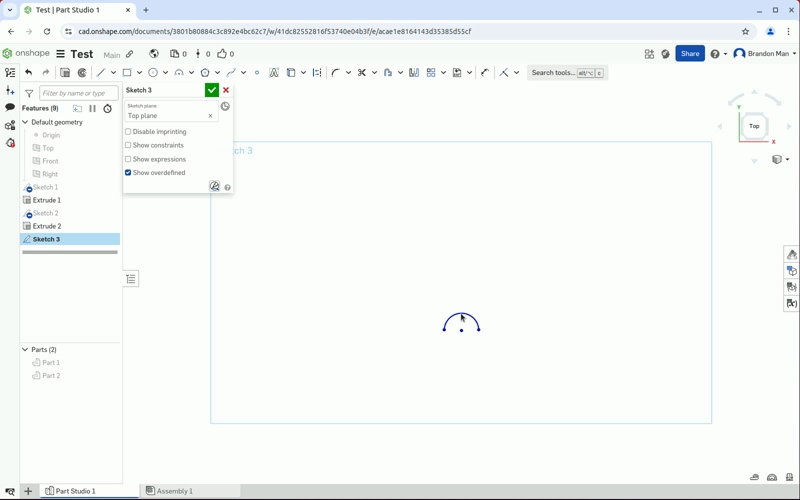
key(l)
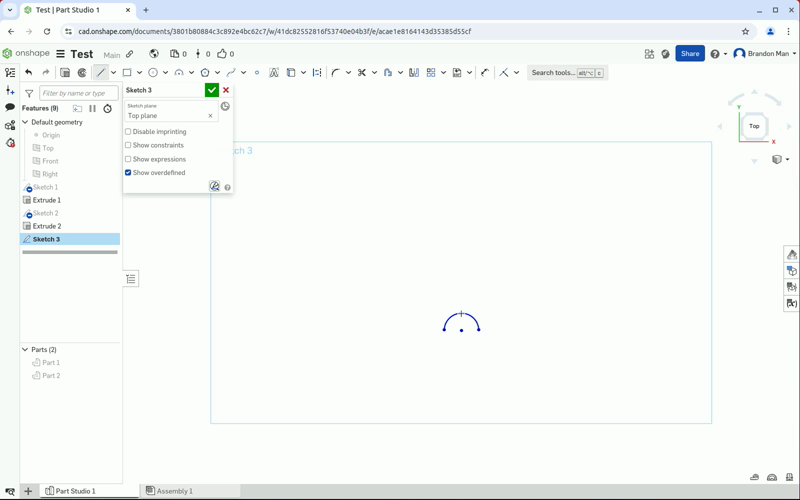
mouse_move(478, 329)
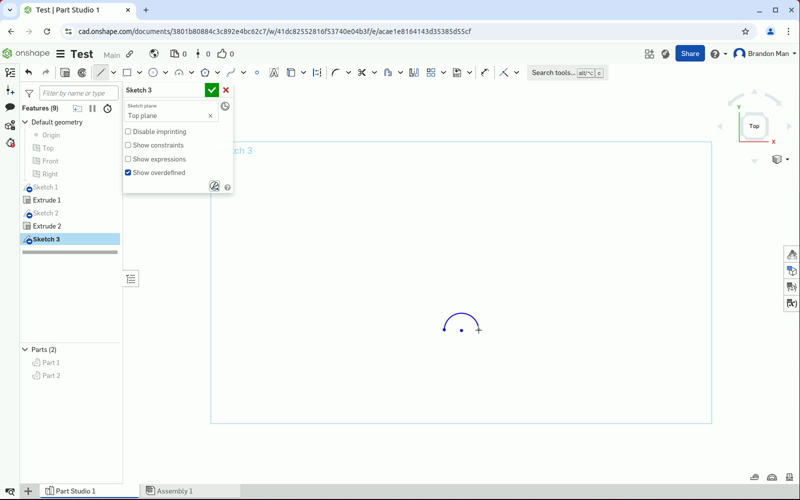
click(478, 329)
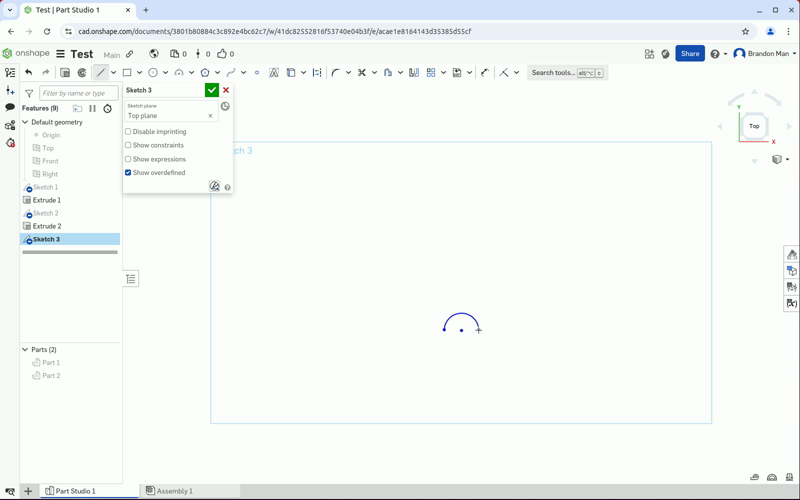
key_down(shift)
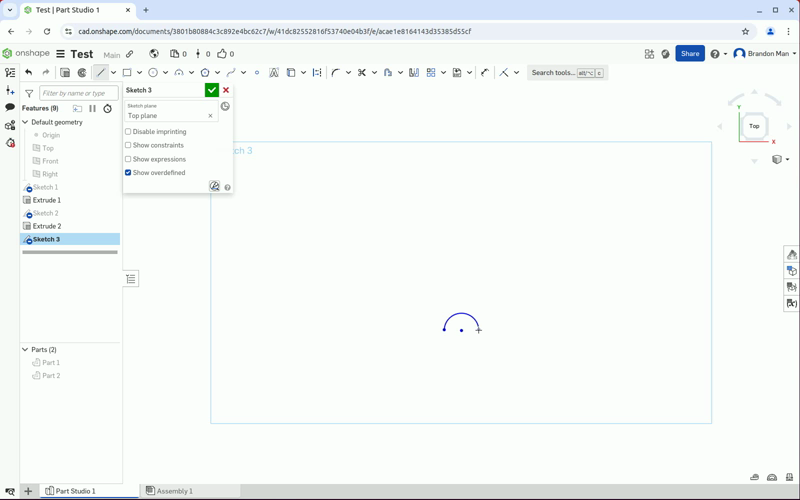
mouse_move(508, 329)
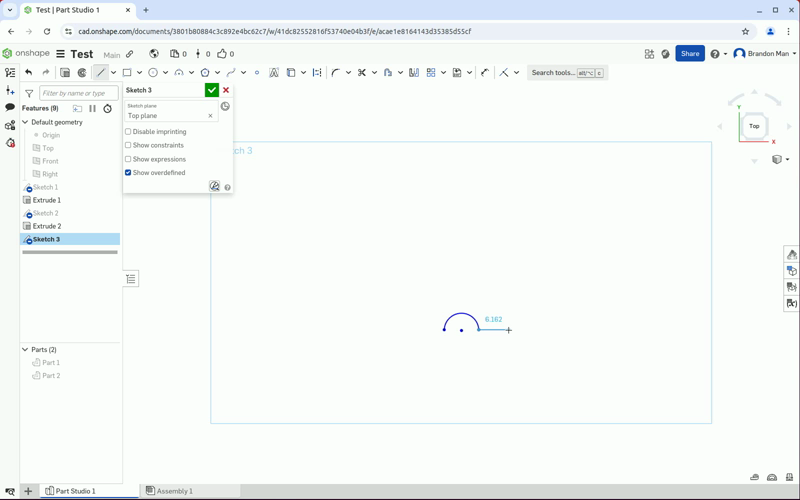
mouse_move(478, 282)
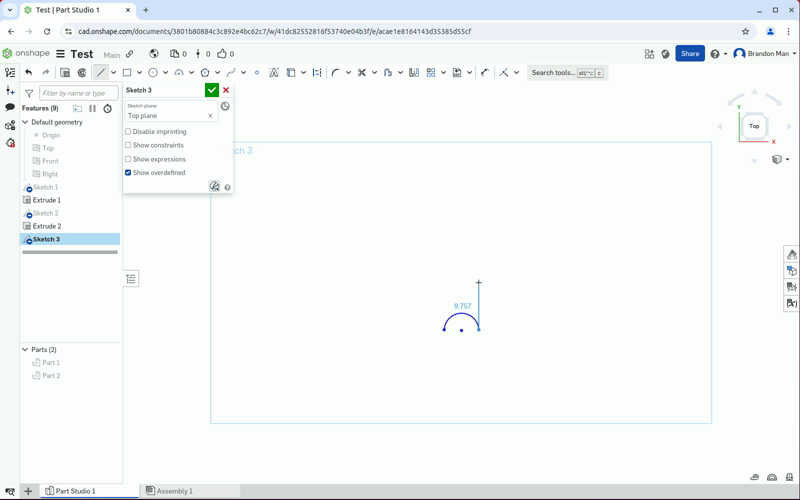
click(478, 282)
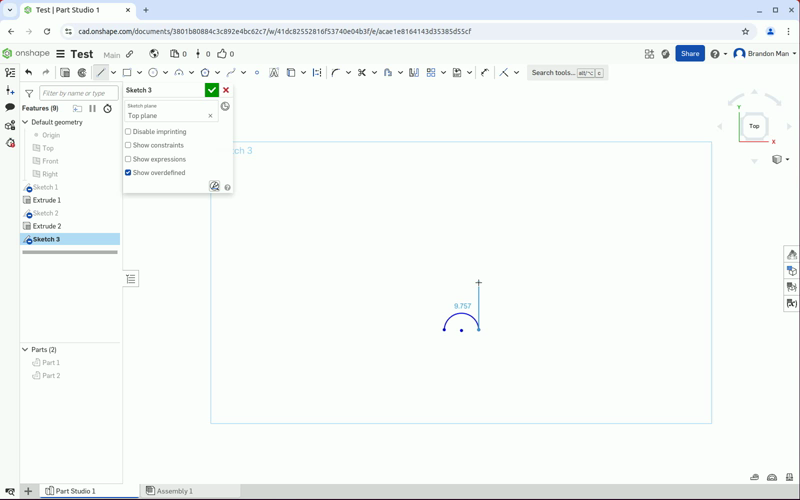
key_up(shift)
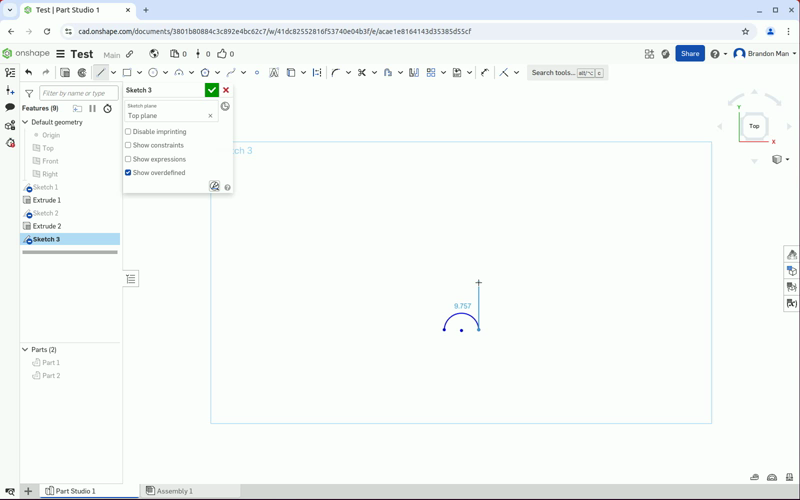
key(esc)
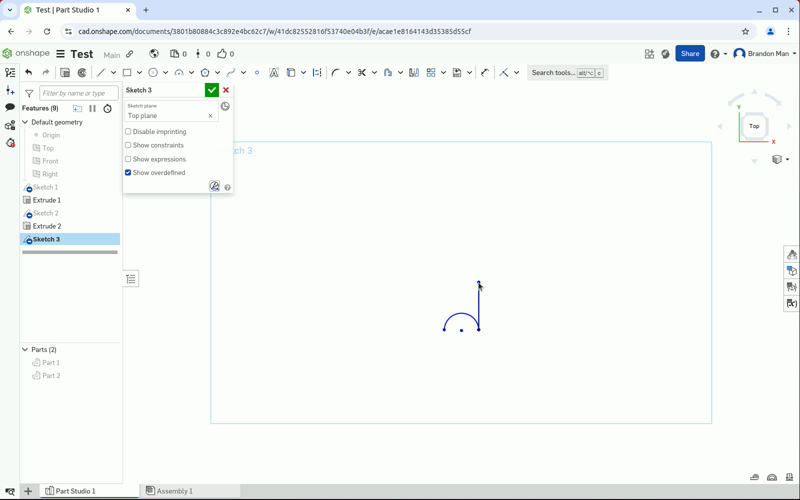
key(a)
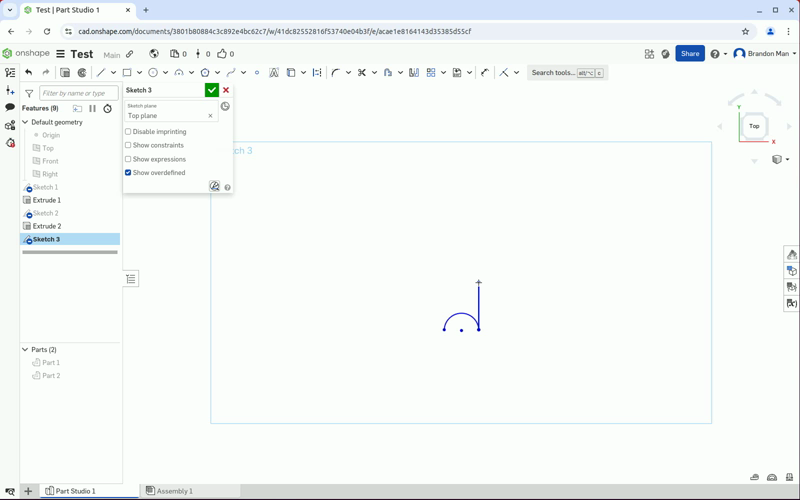
mouse_move(478, 282)
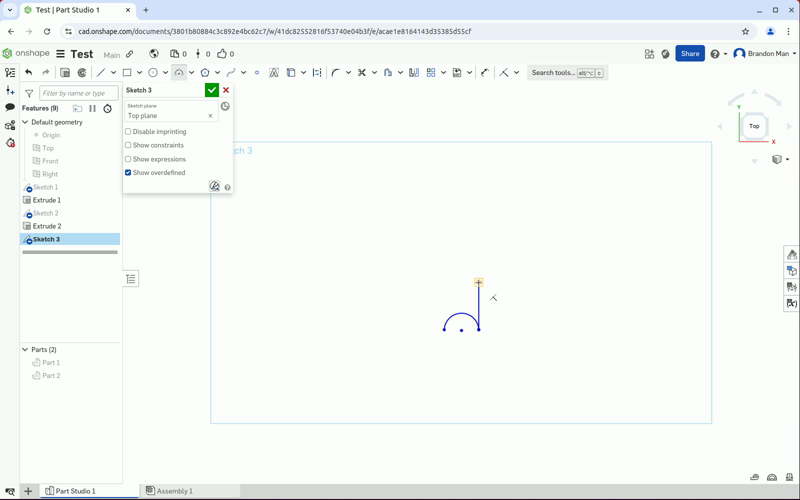
click(478, 282)
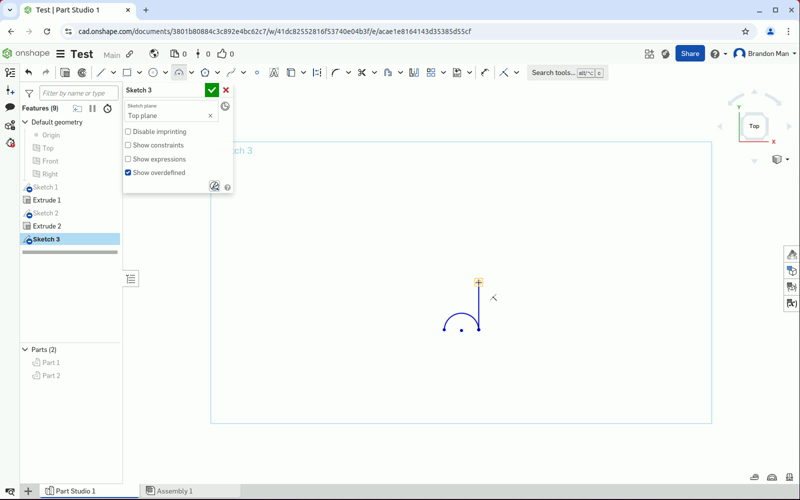
key_down(shift)
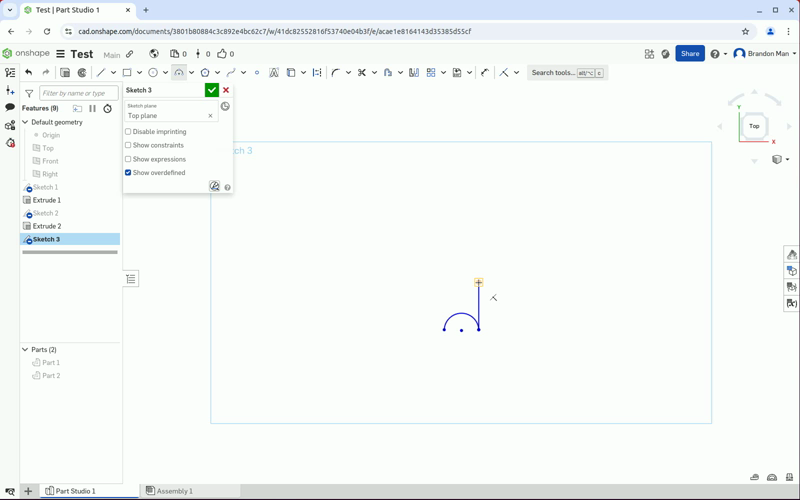
mouse_move(444, 282)
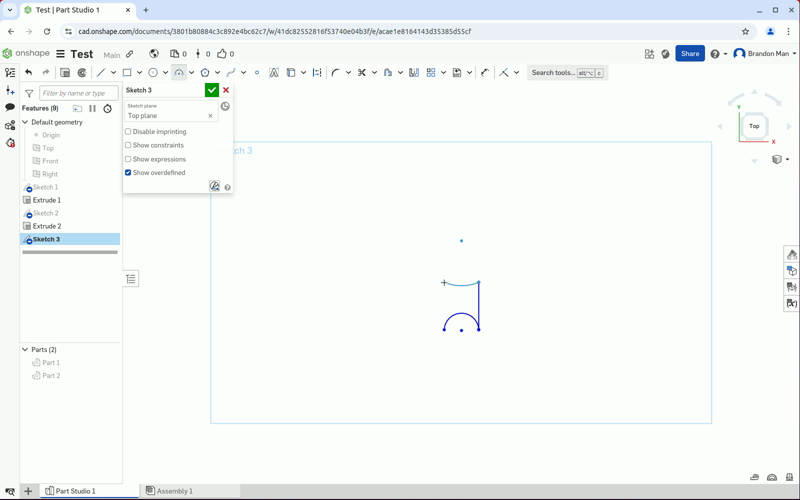
click(444, 282)
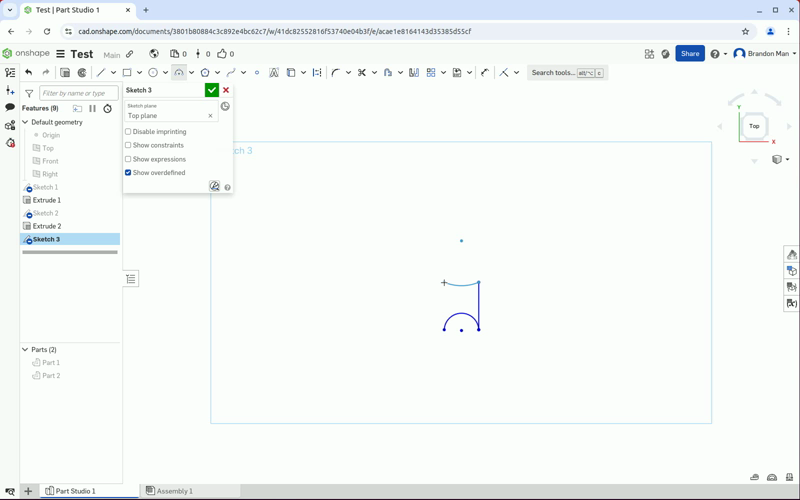
mouse_move(461, 299)
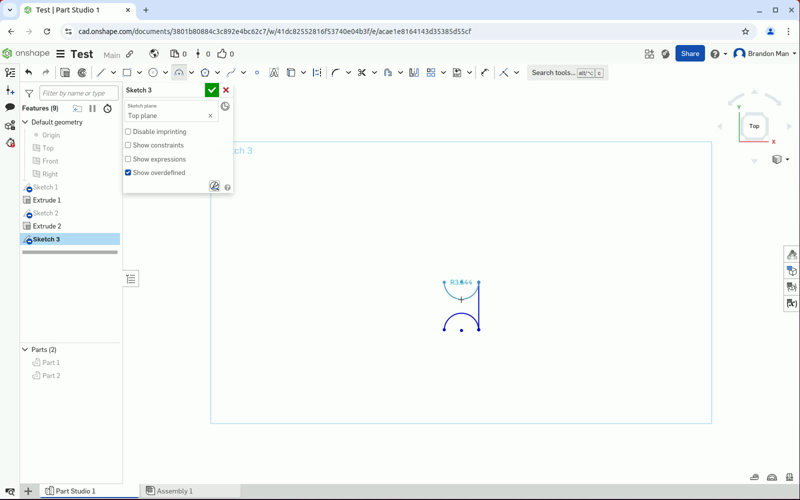
click(461, 299)
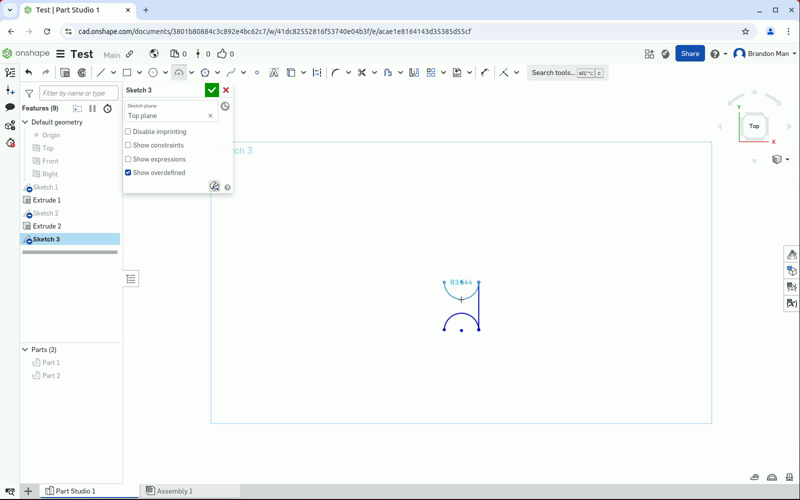
key_up(shift)
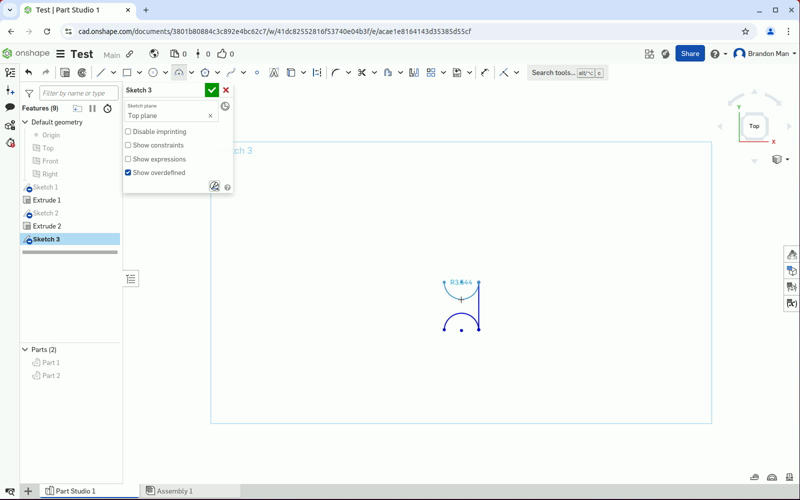
key(esc)
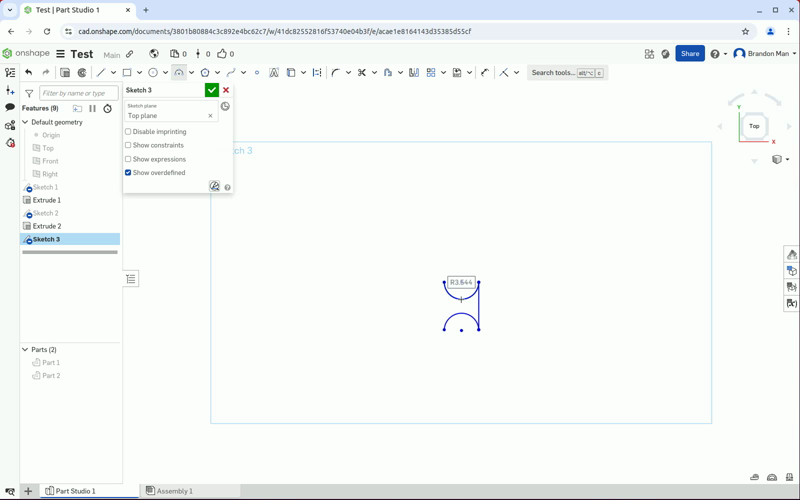
key(l)
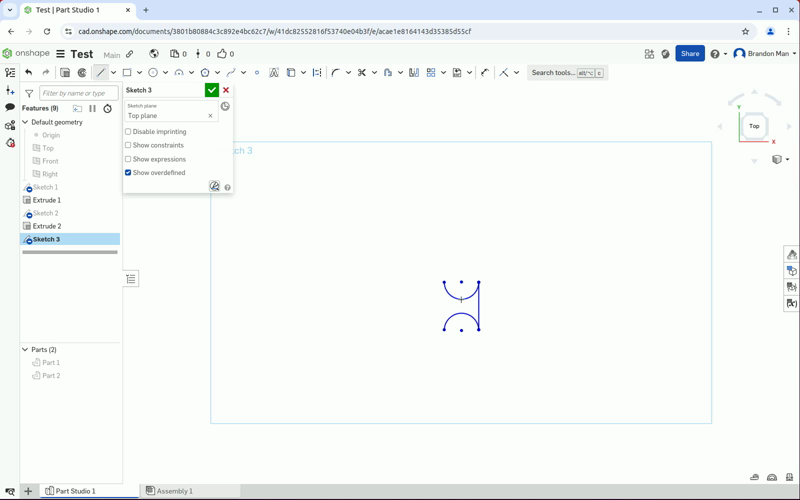
mouse_move(444, 282)
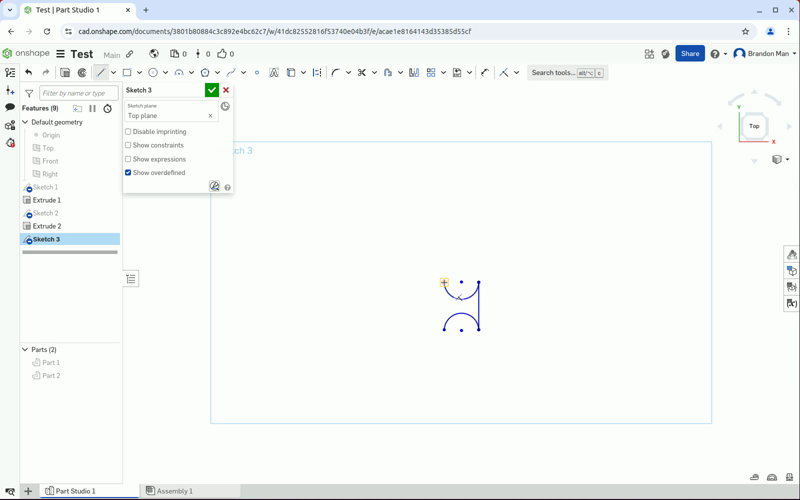
click(444, 282)
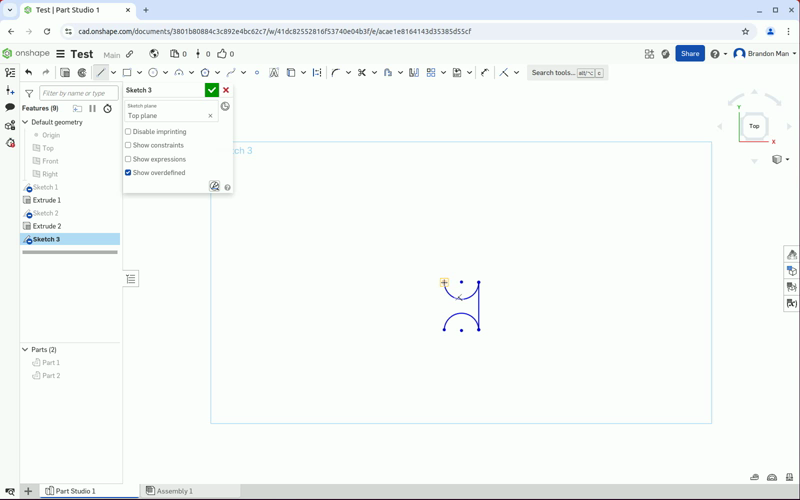
mouse_move(474, 282)
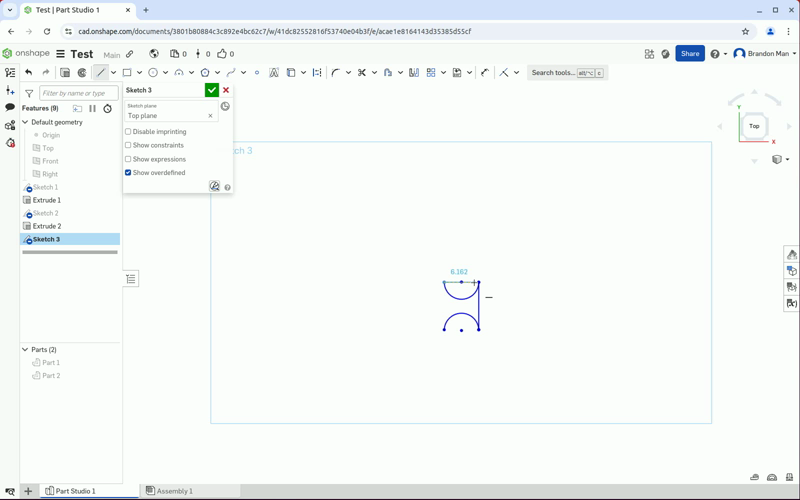
key_down(shift)
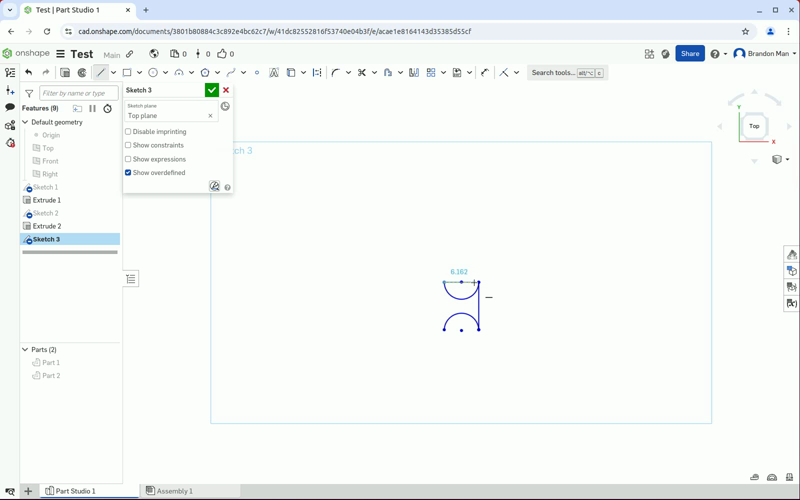
mouse_move(444, 329)
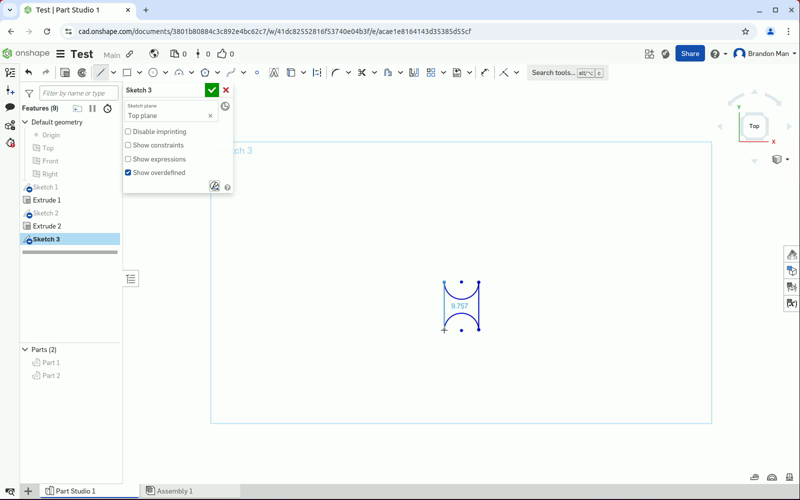
key_up(shift)
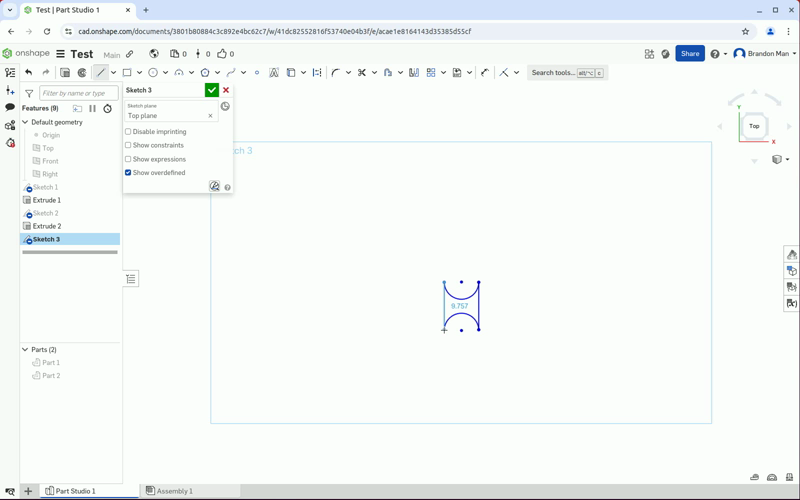
click(444, 329)
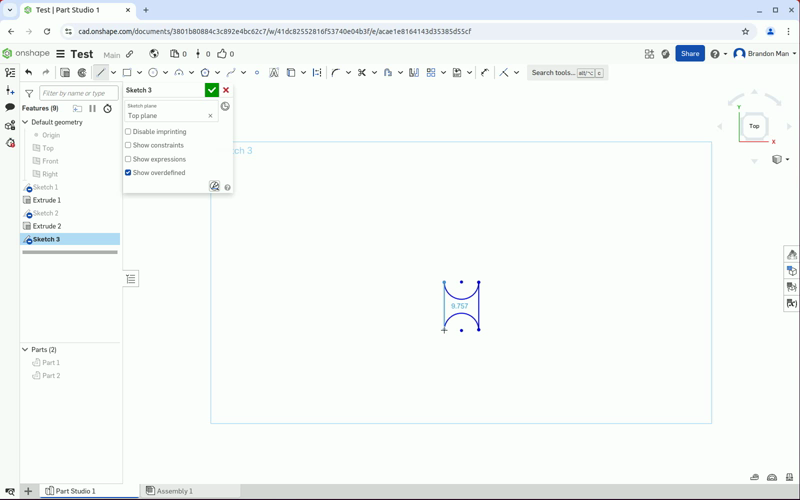
key(esc)
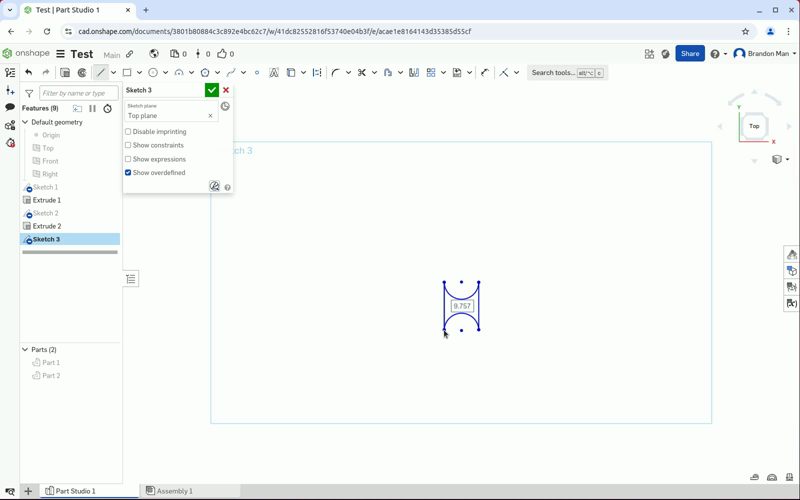
mouse_move(469, 310)
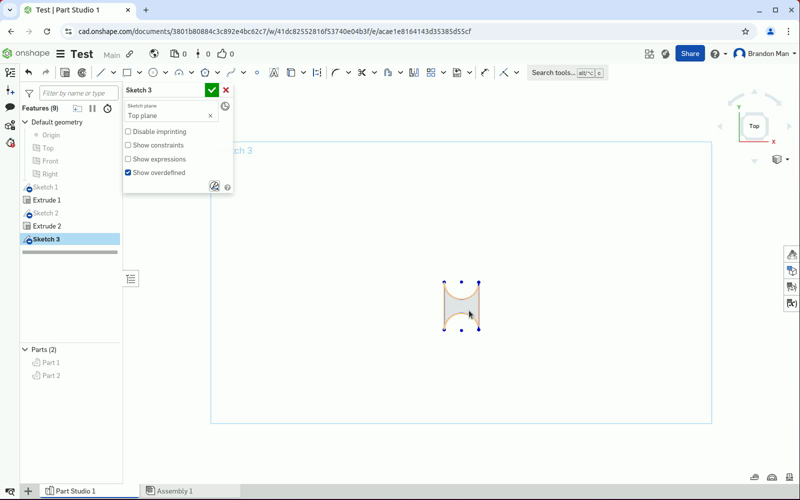
scroll(6)
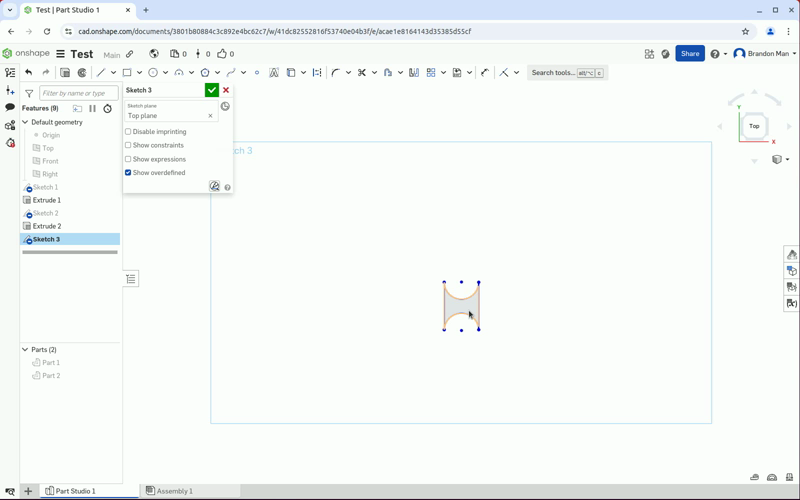
scroll(6)
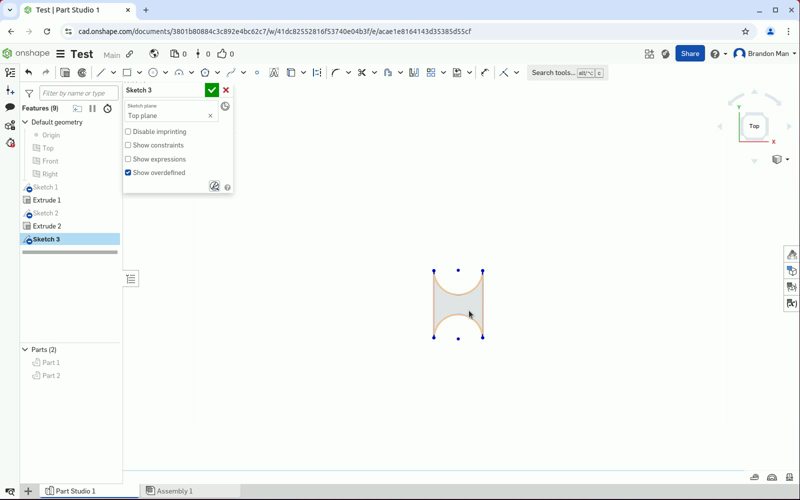
scroll(6)
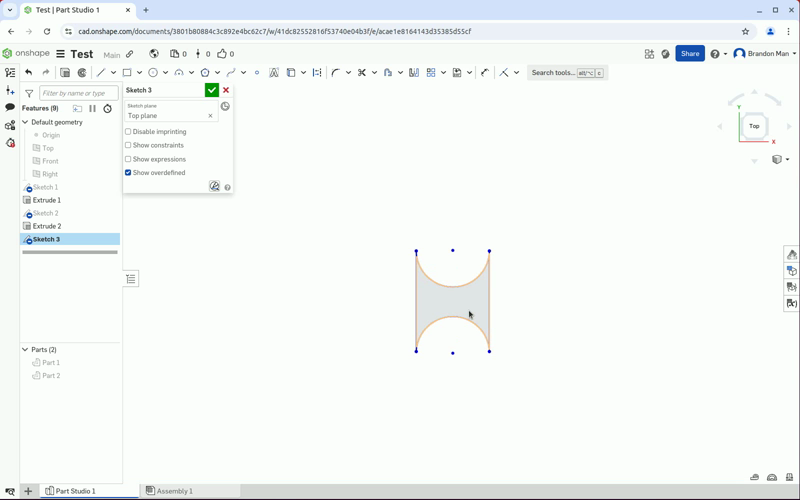
scroll(6)
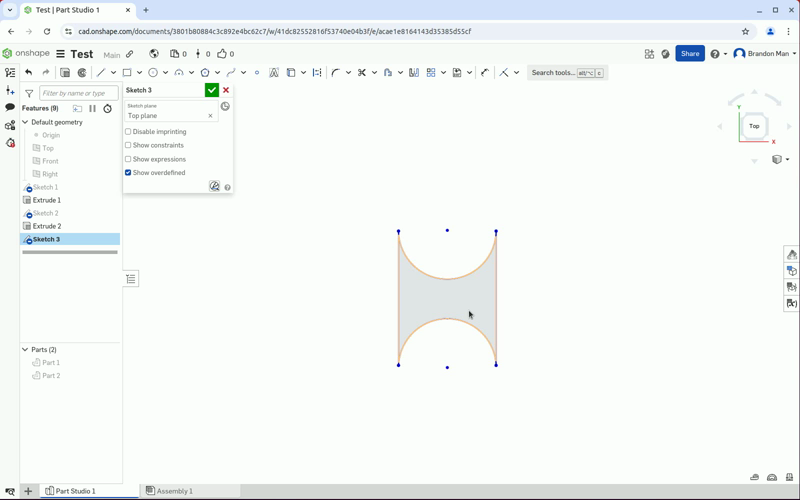
scroll(6)
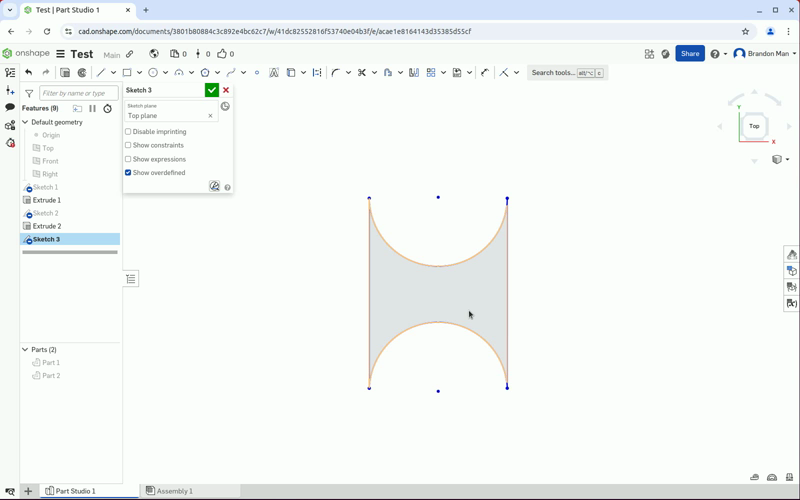
scroll(6)
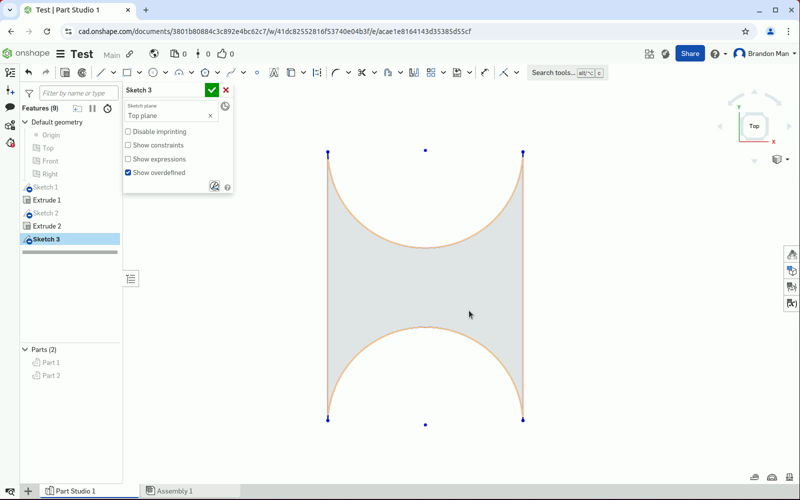
scroll(6)
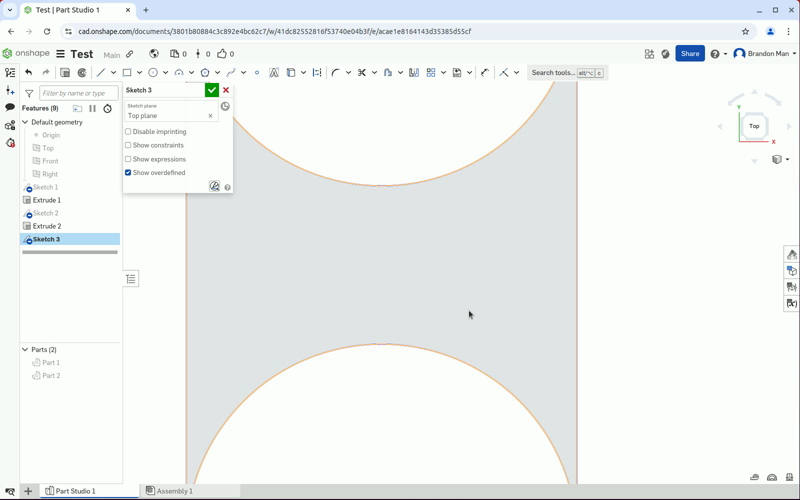
click(469, 310)
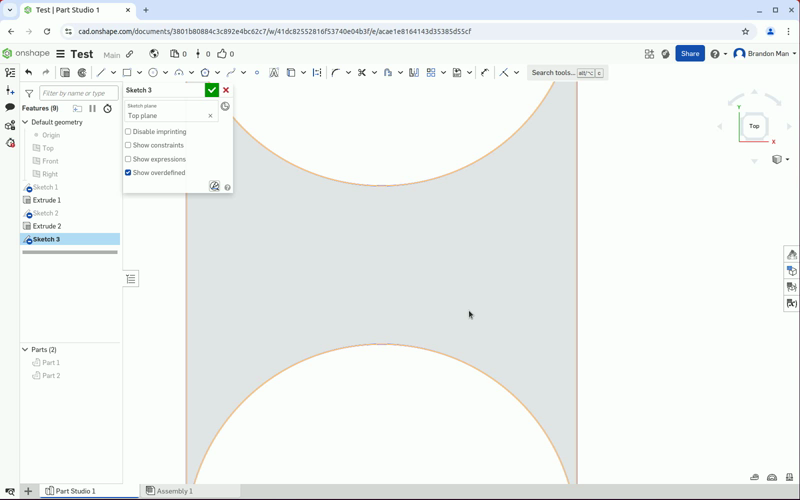
scroll(-6)
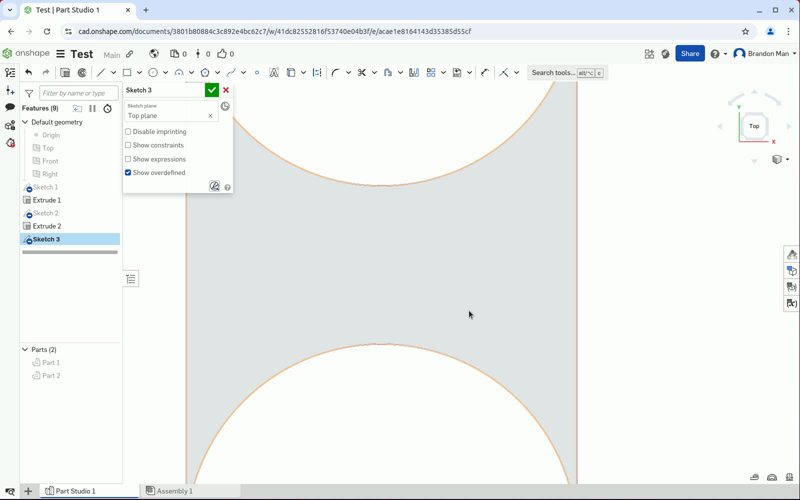
scroll(-6)
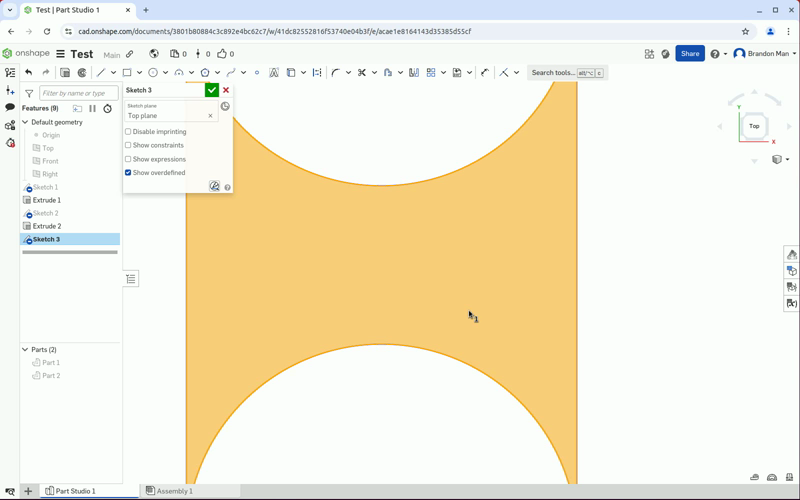
scroll(-6)
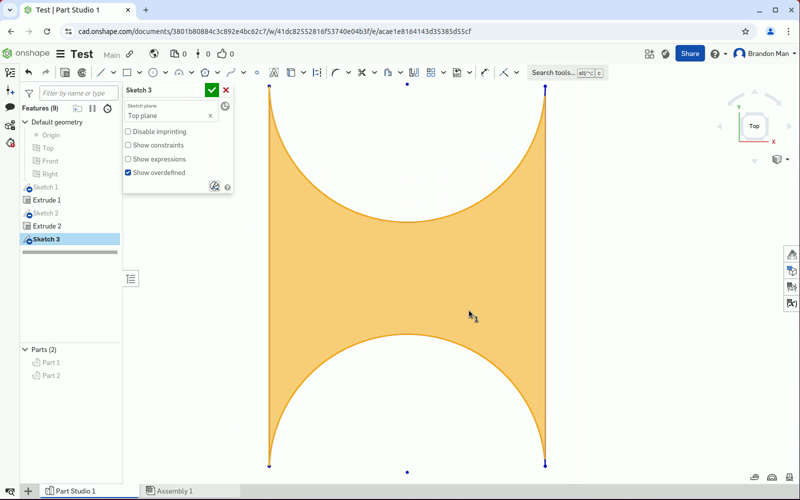
scroll(-6)
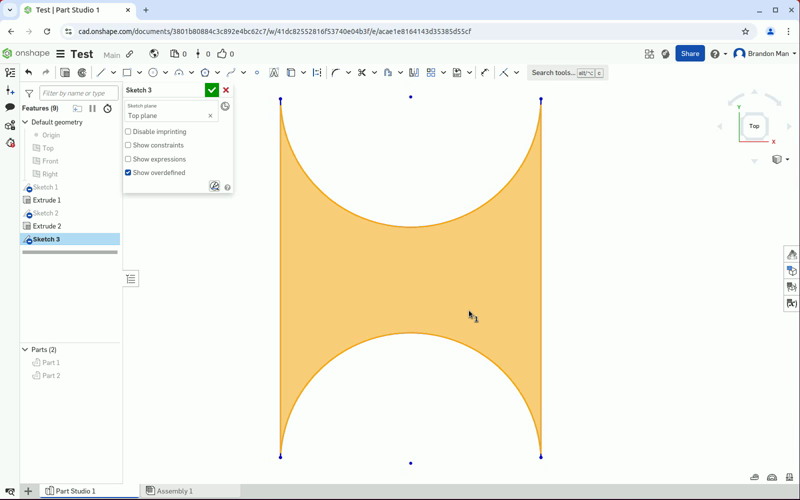
scroll(-6)
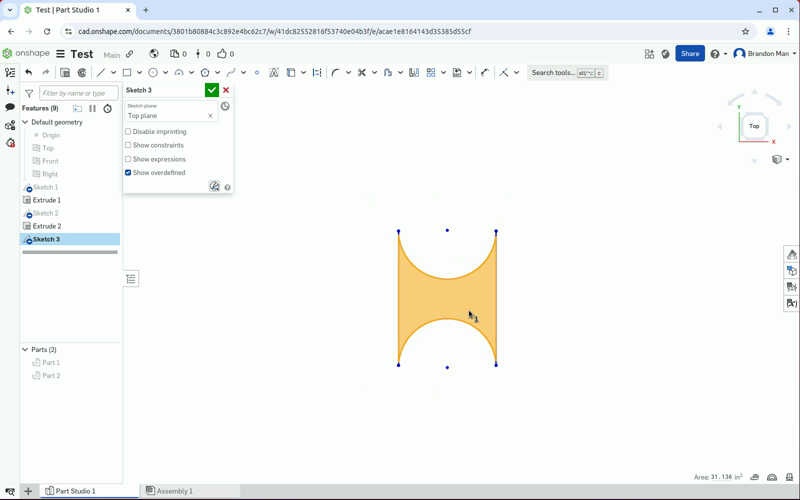
scroll(-6)
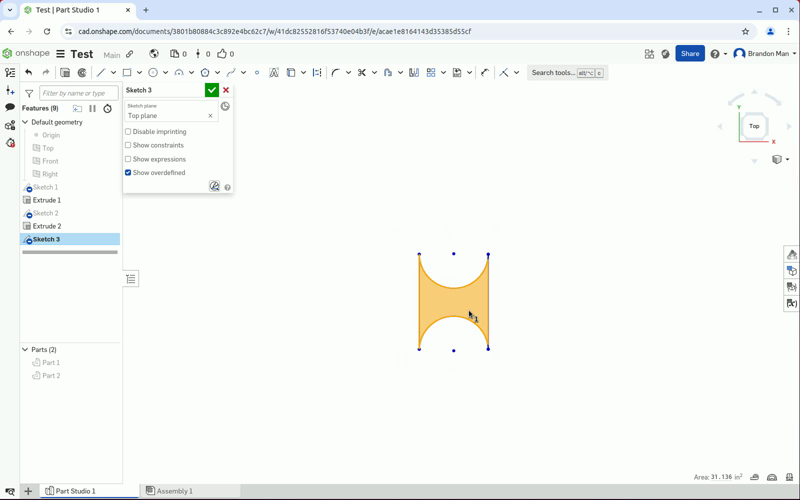
scroll(-6)
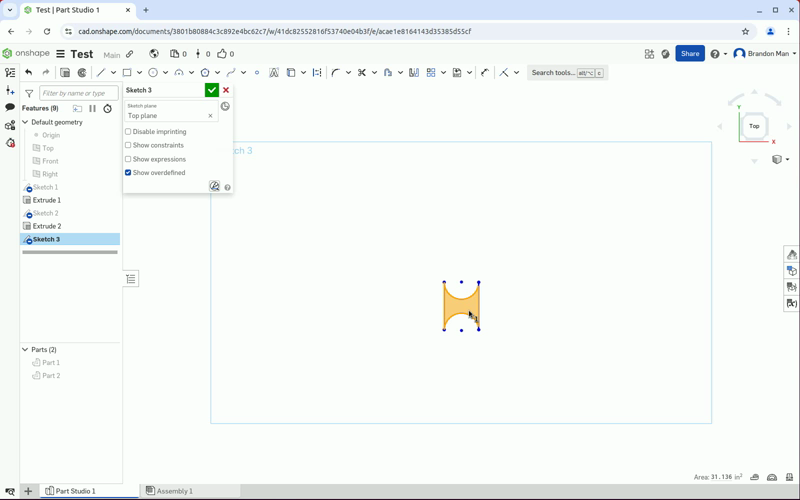
mouse_move(73, 352)
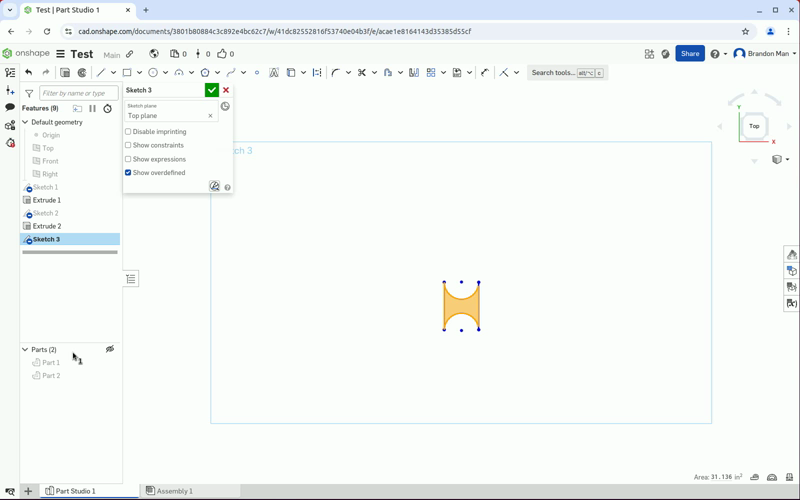
key(shift+y)
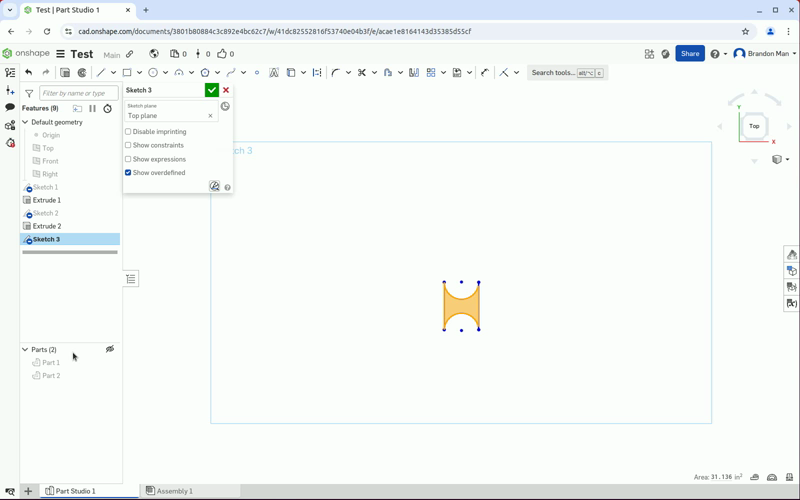
key(shift+e)
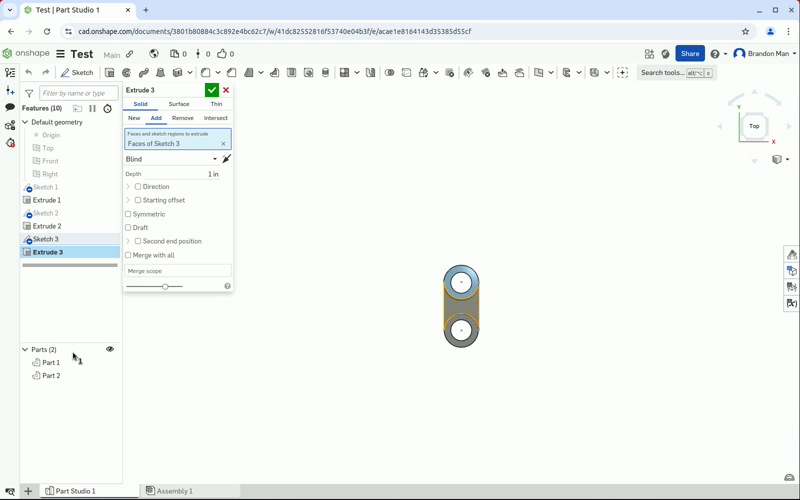
mouse_move(143, 106)
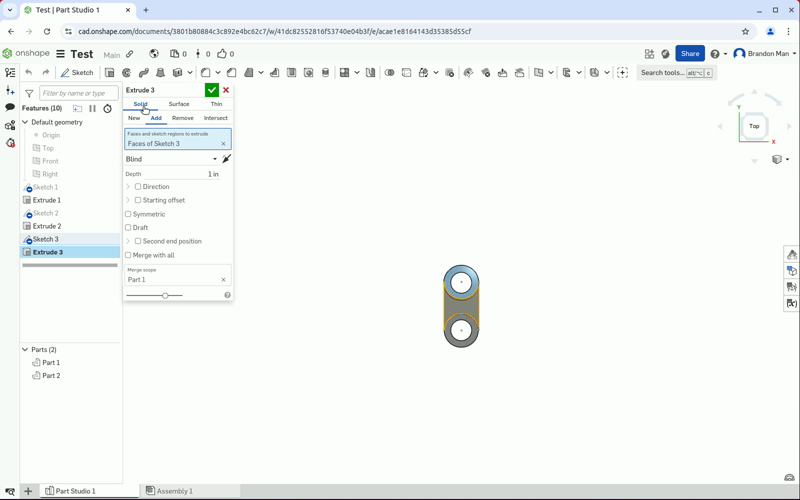
click(143, 106)
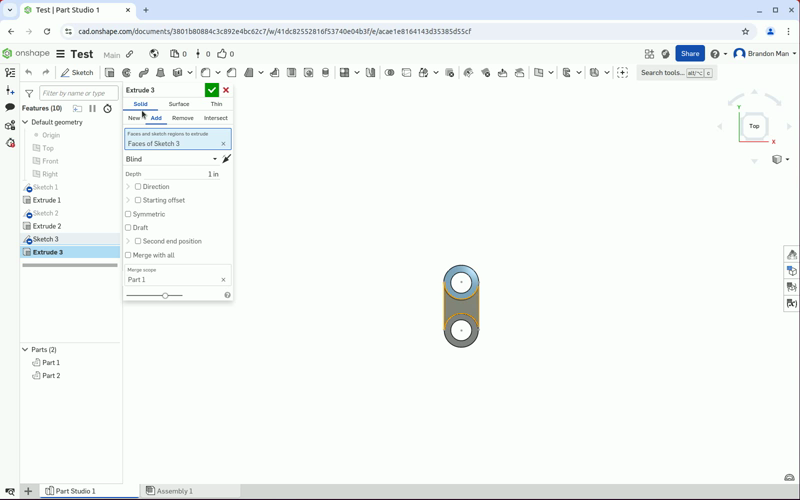
mouse_move(137, 120)
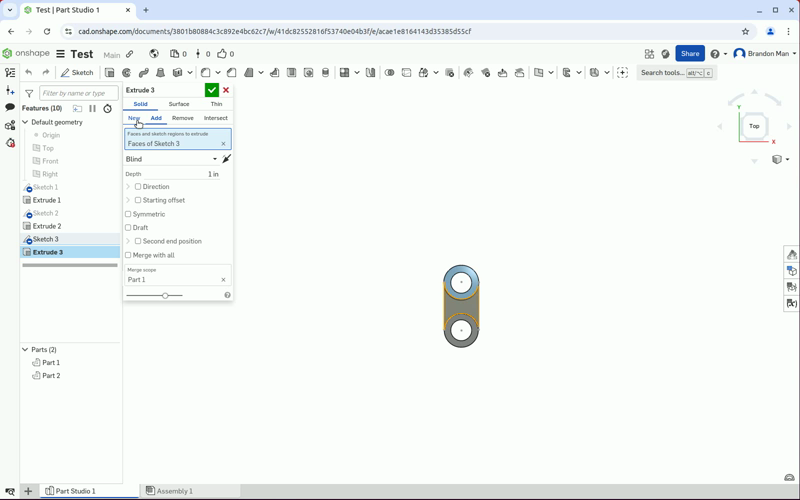
click(137, 120)
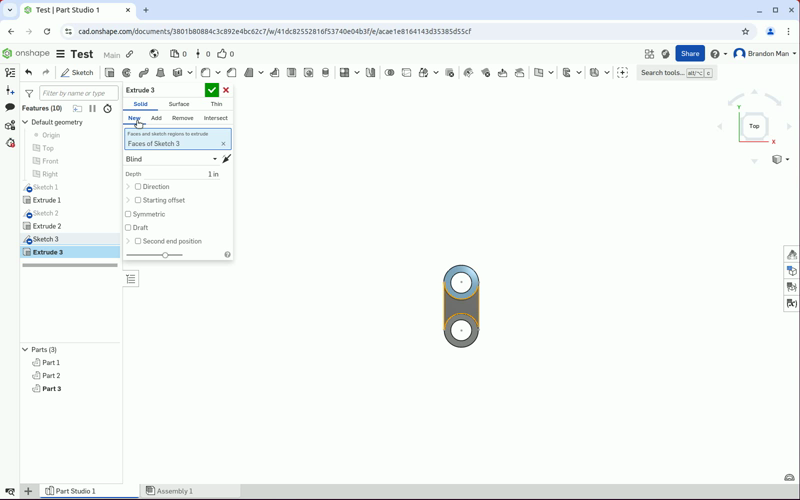
key(tab, 4)
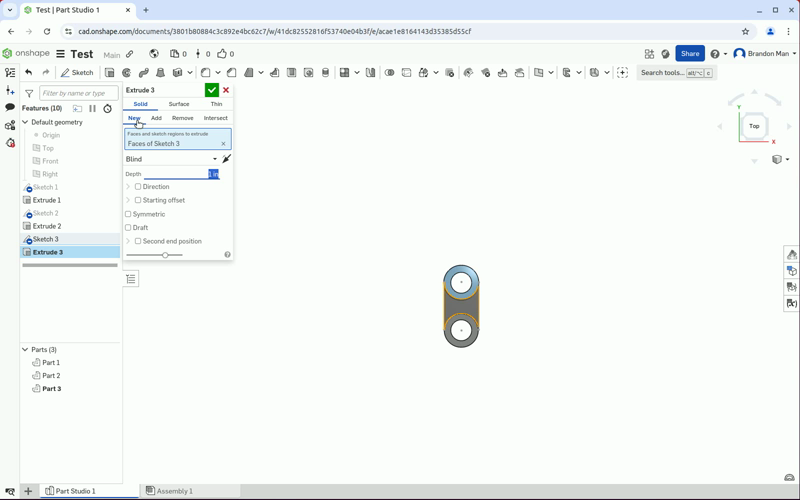
text(23.108)
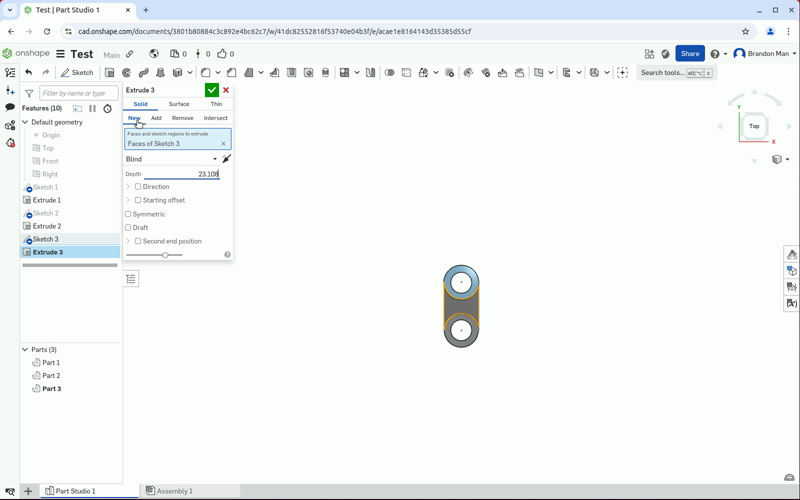
key(enter)
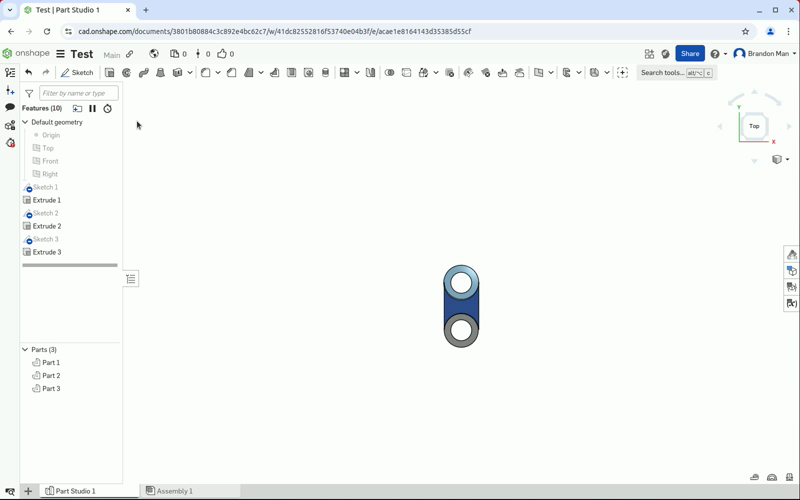
key(shift+h)
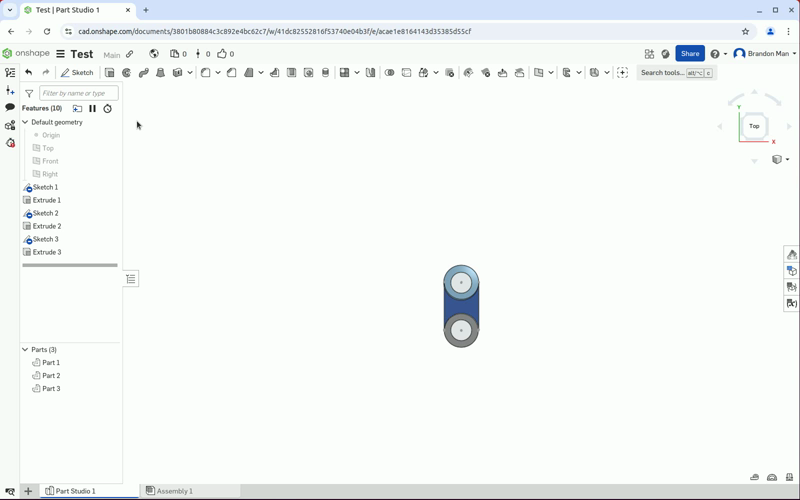
key(shift+h)
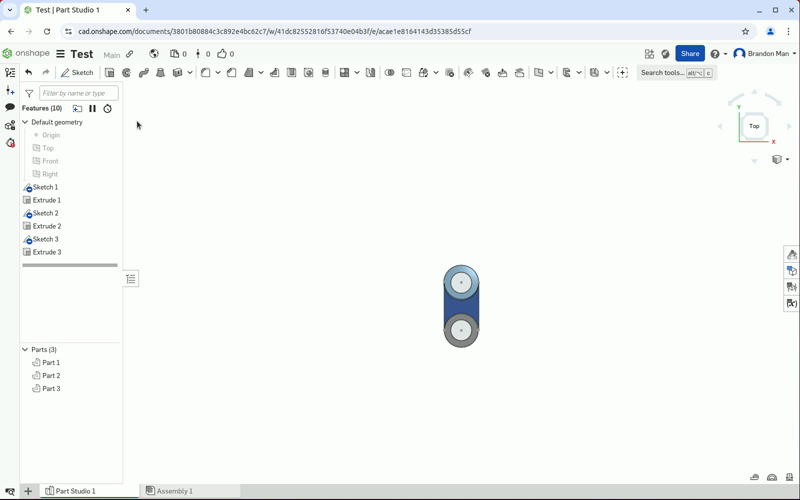
key(shift+7)
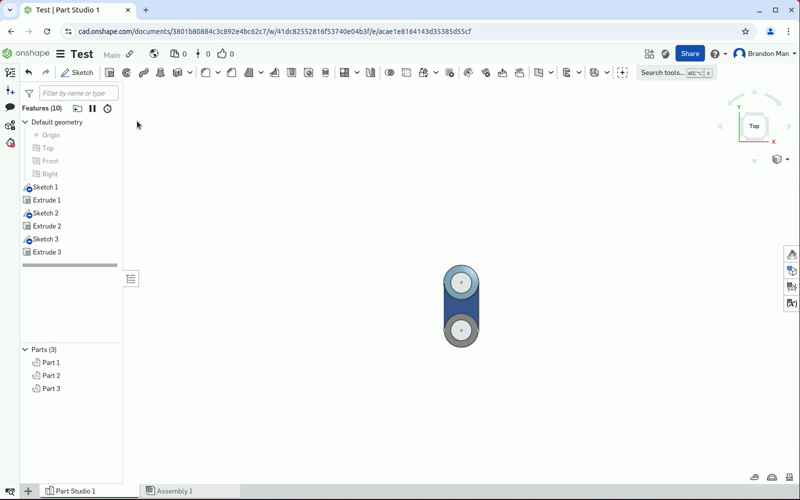
key(up, 3)
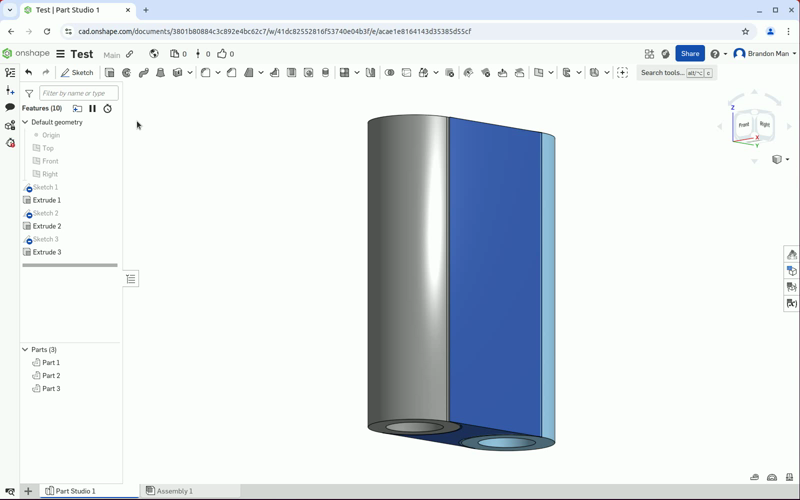
key(left, 3)
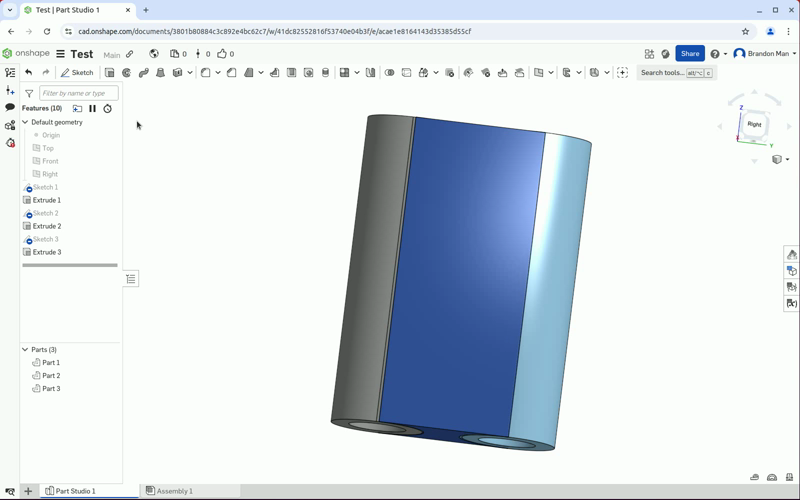
key(right, 3)
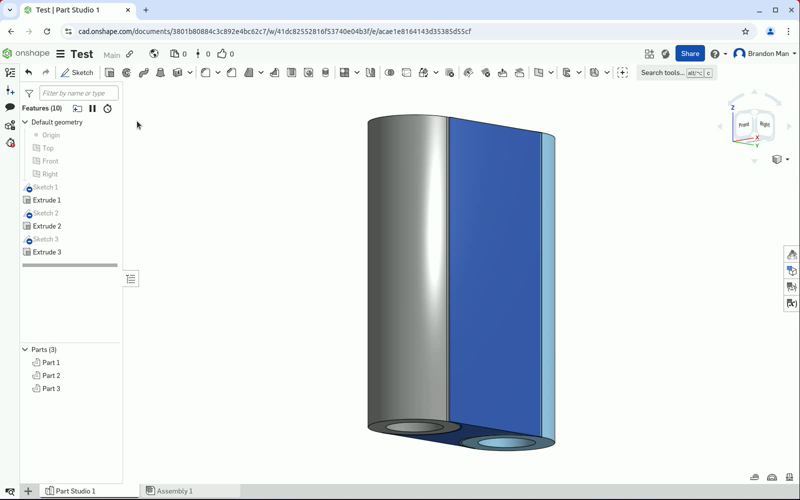
key(down, 3)
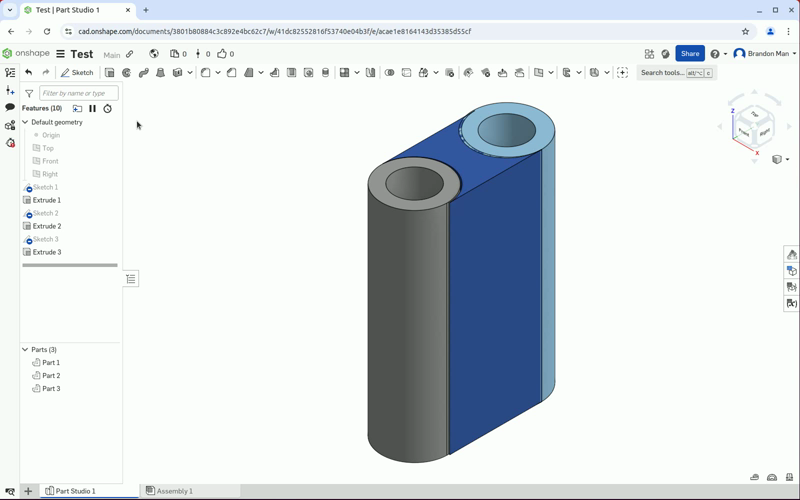
mouse_move(73, 189)
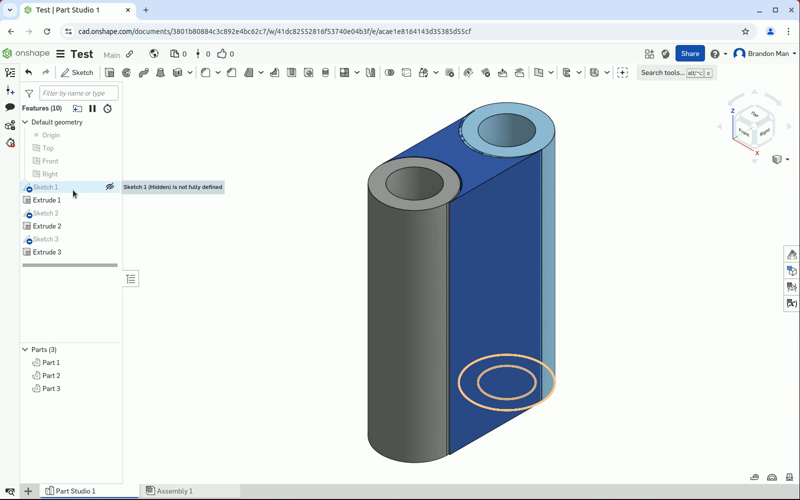
click(73, 189)